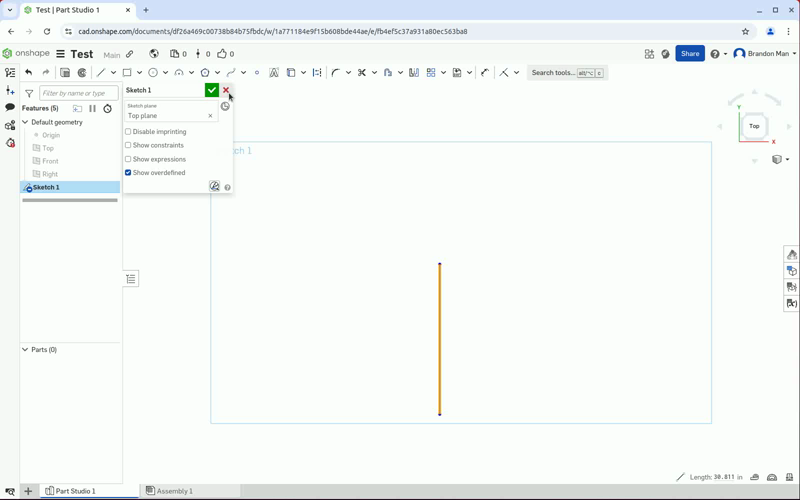
key(shift+h)
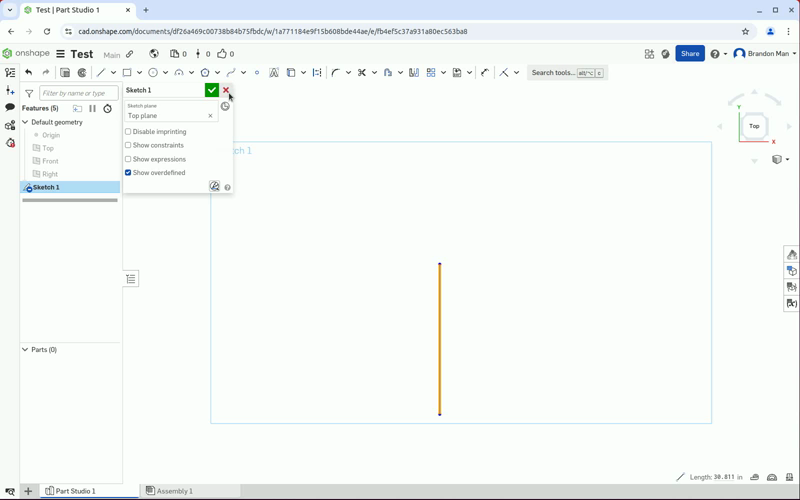
key(shift+s)
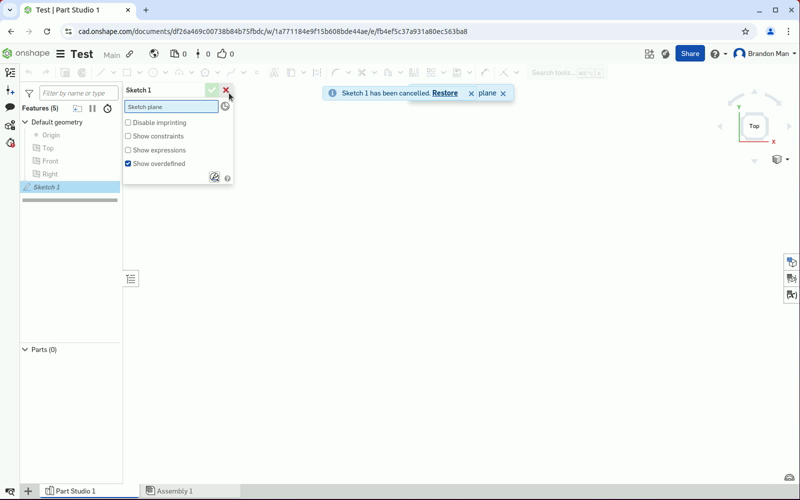
mouse_move(73, 150)
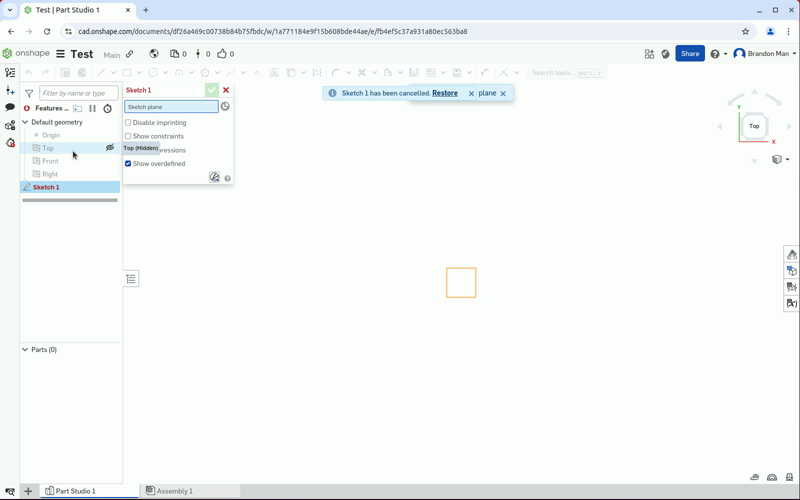
click(73, 150)
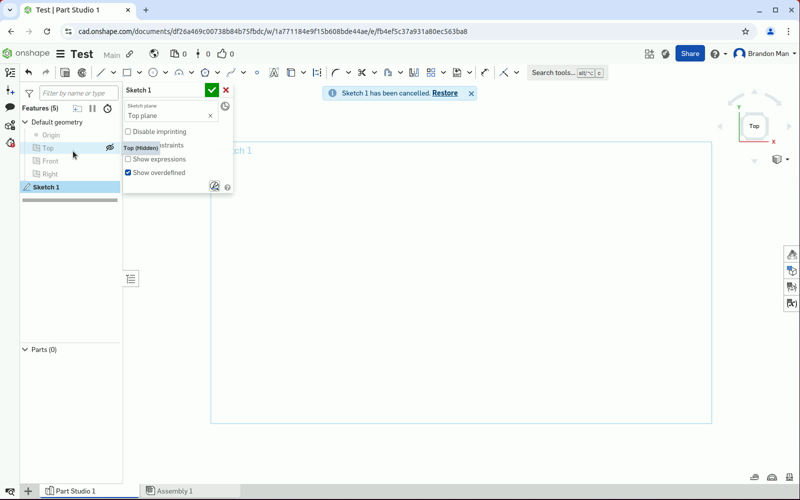
mouse_move(73, 352)
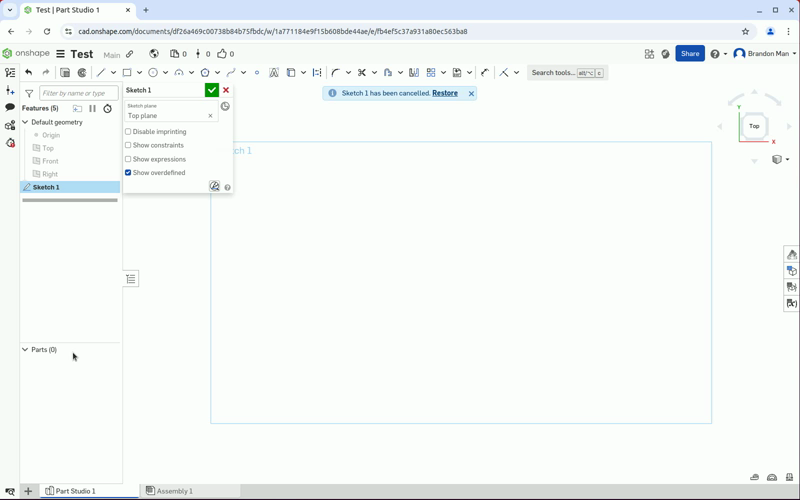
key(y)
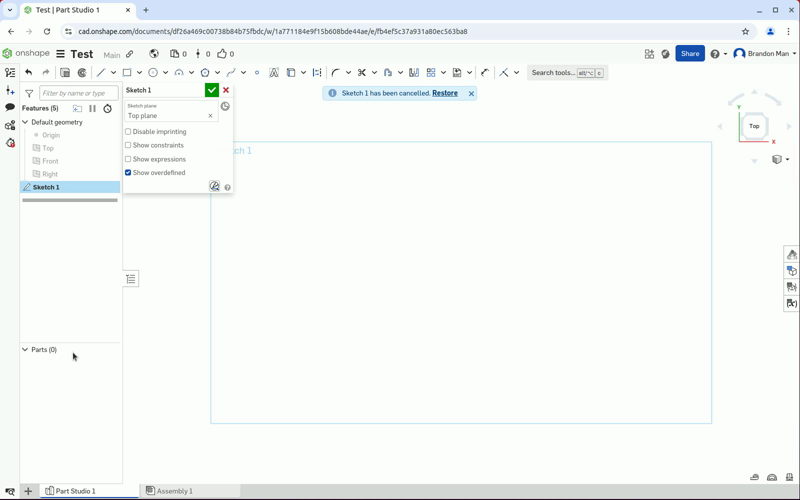
key(l)
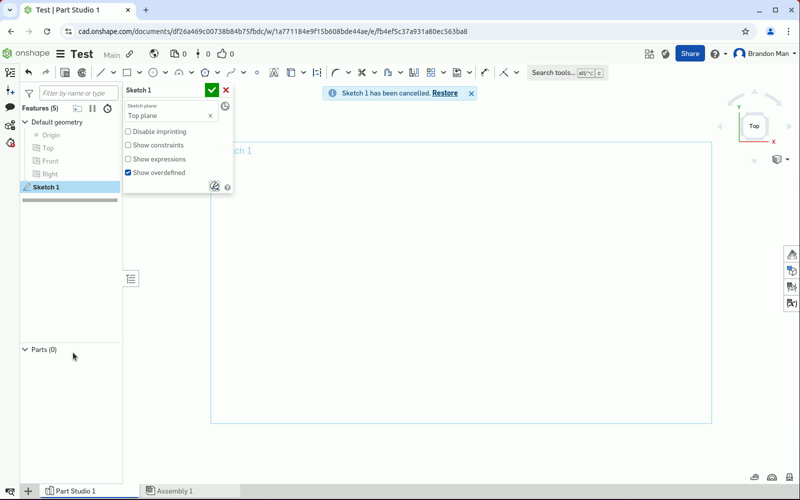
key_down(shift)
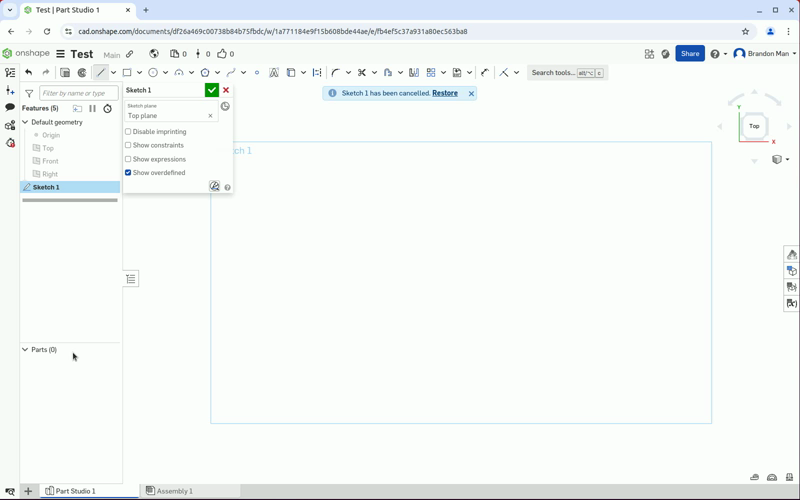
mouse_move(405, 337)
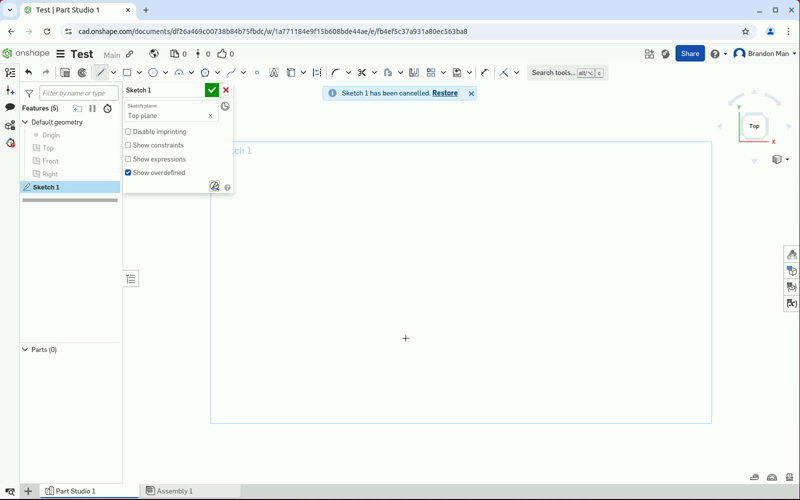
click(405, 337)
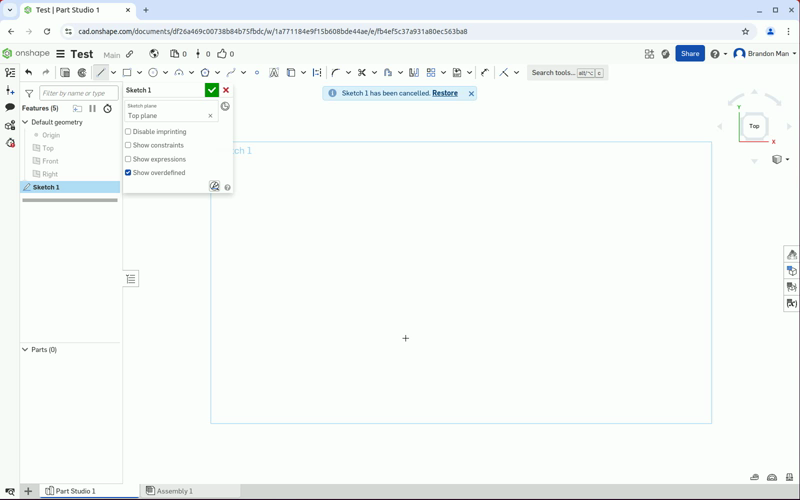
key_up(shift)
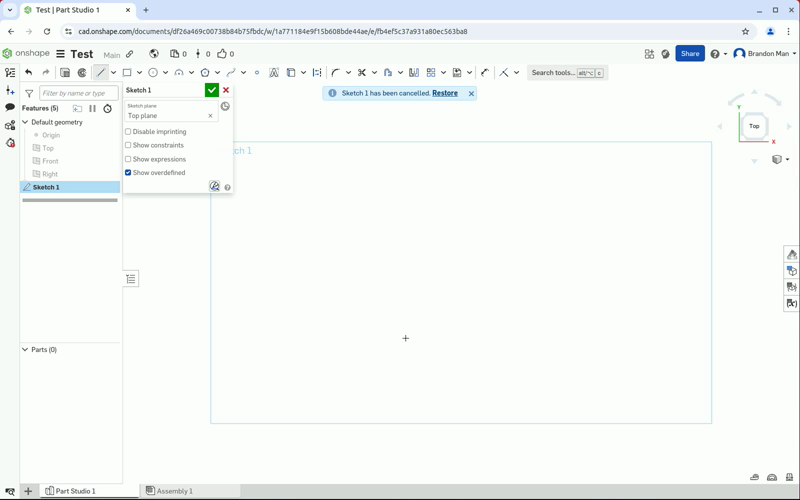
key_down(shift)
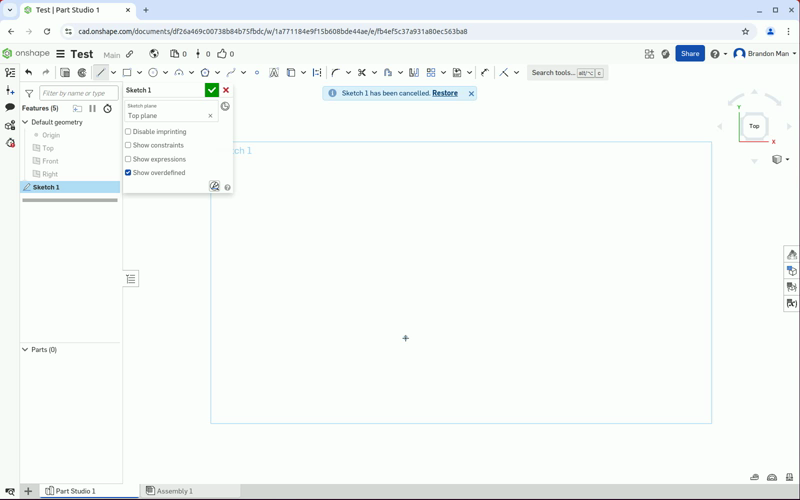
mouse_move(514, 337)
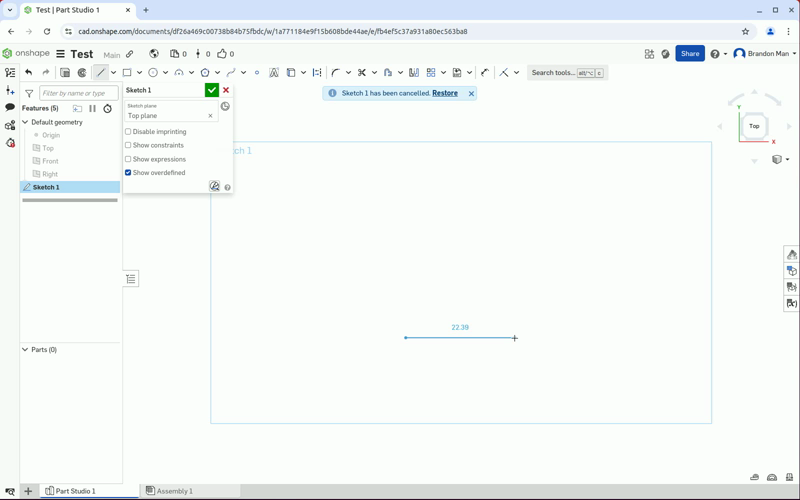
click(514, 337)
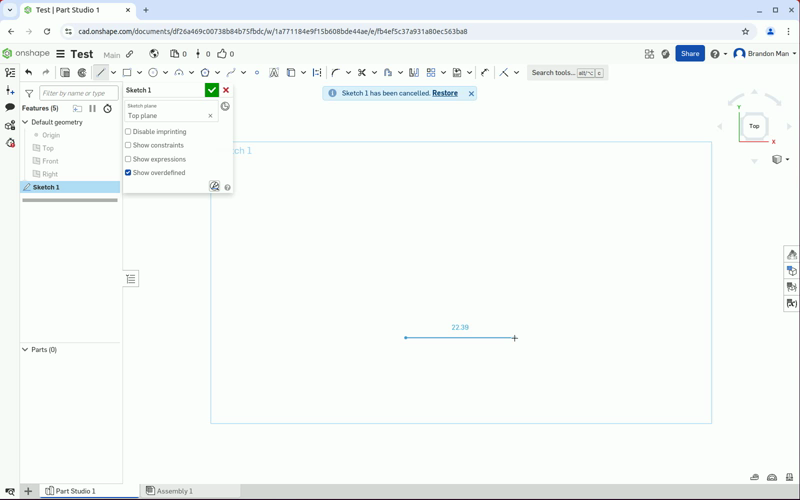
key_up(shift)
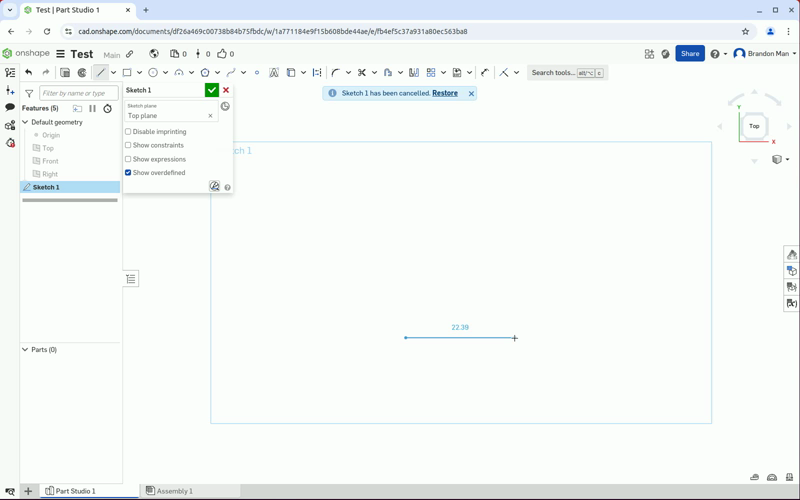
key_down(shift)
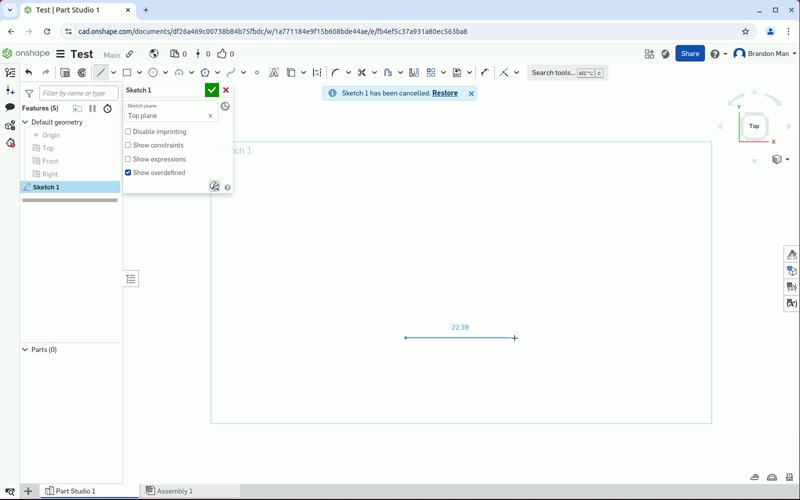
mouse_move(514, 228)
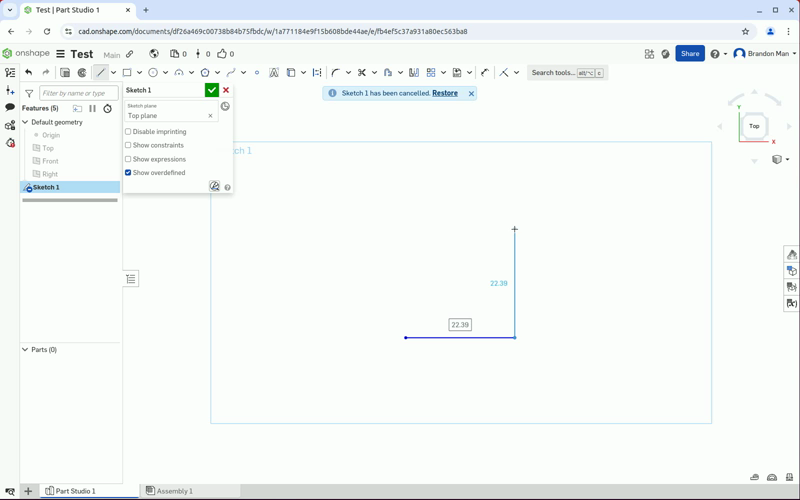
click(514, 228)
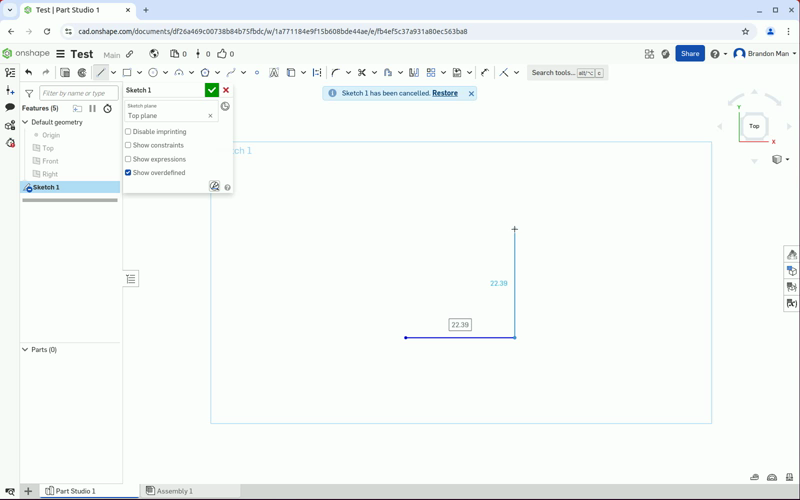
key_up(shift)
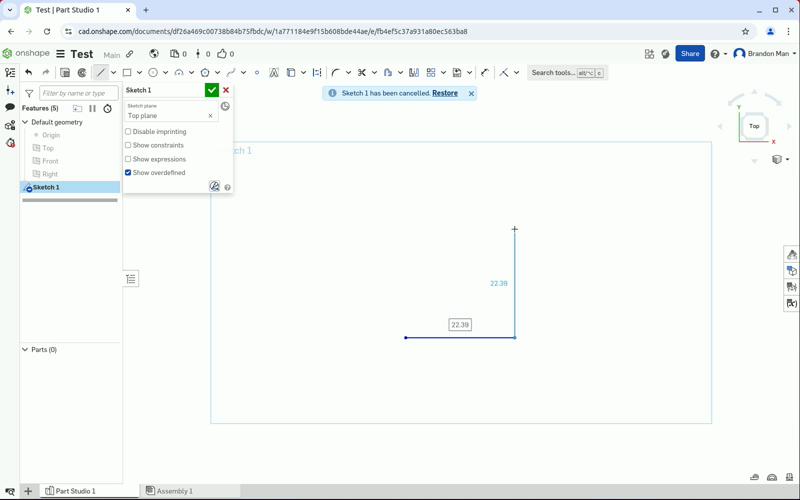
key_down(shift)
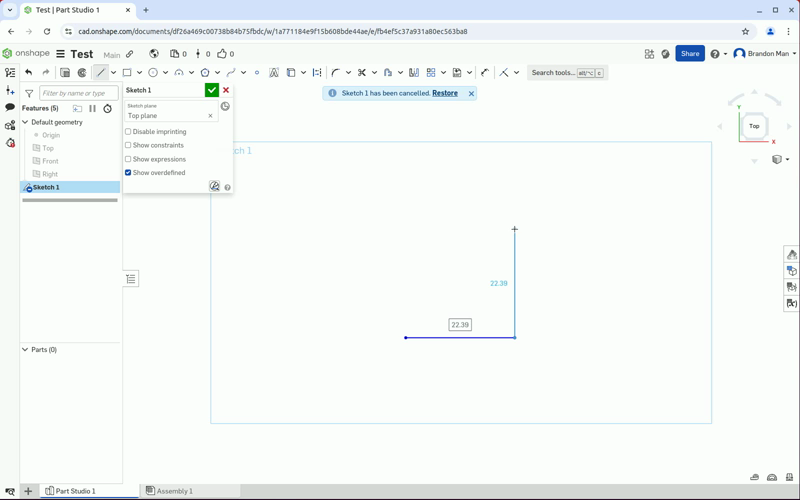
mouse_move(405, 228)
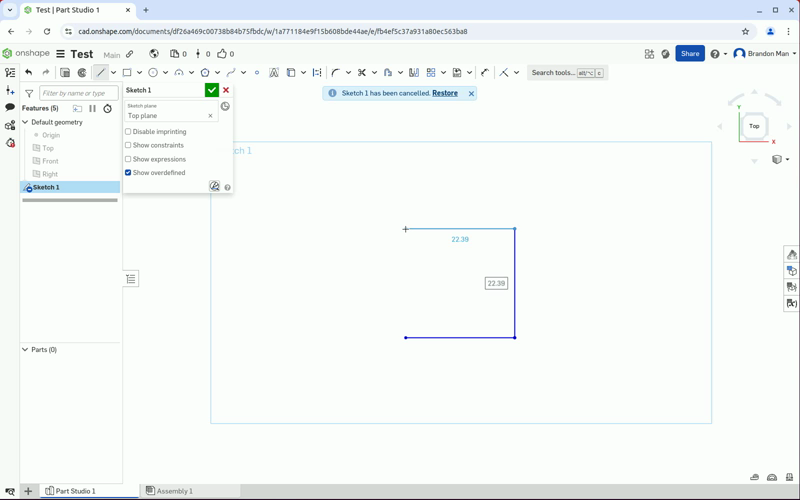
click(405, 228)
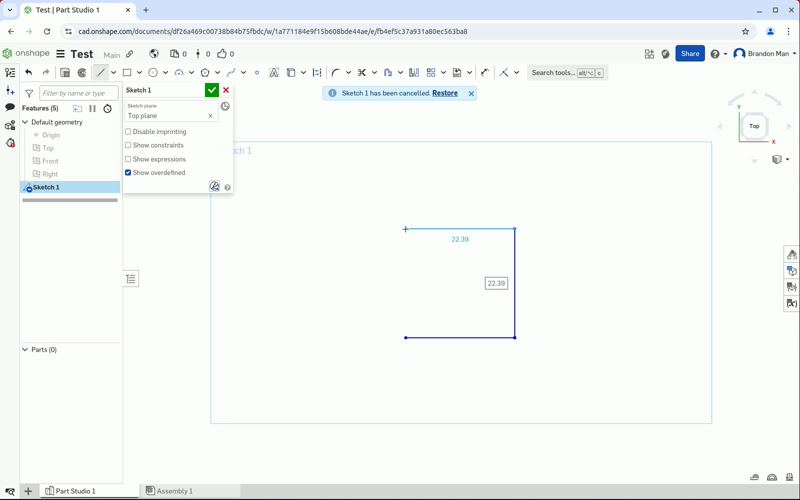
key_up(shift)
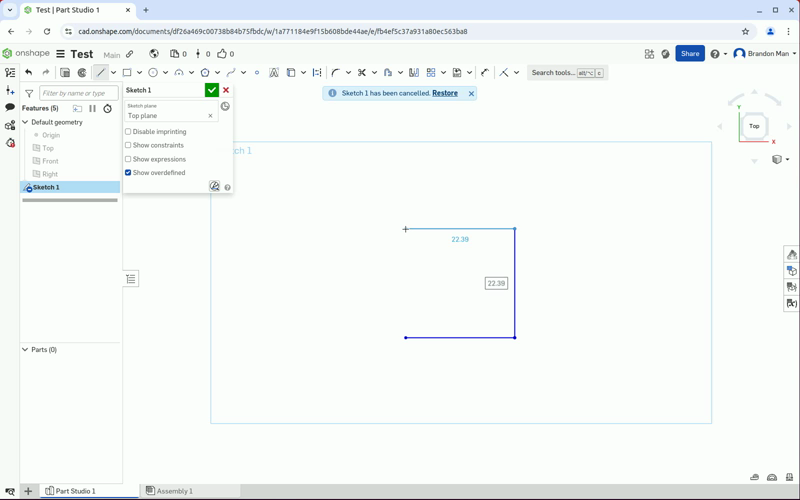
key_down(shift)
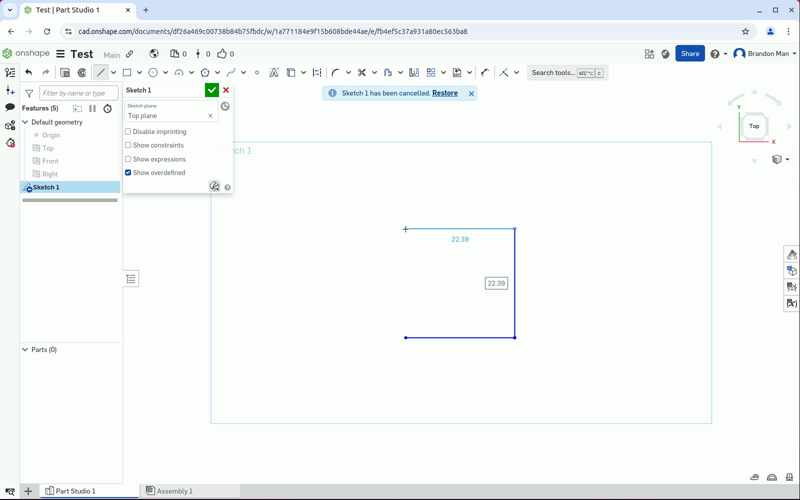
mouse_move(405, 337)
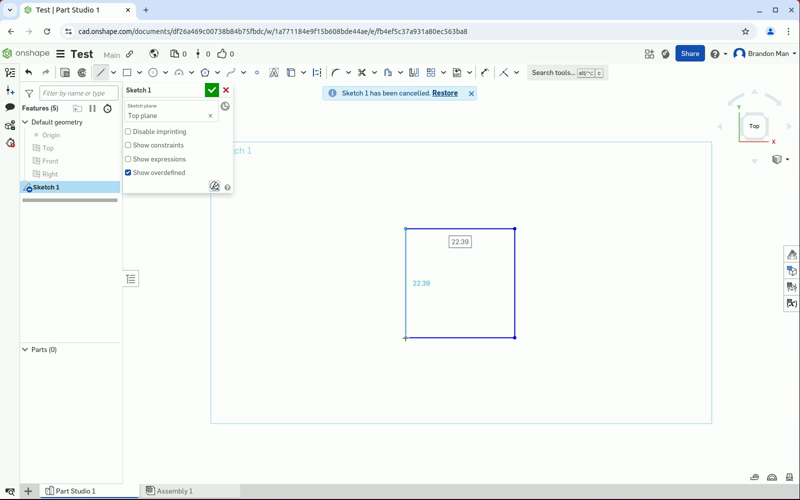
key_up(shift)
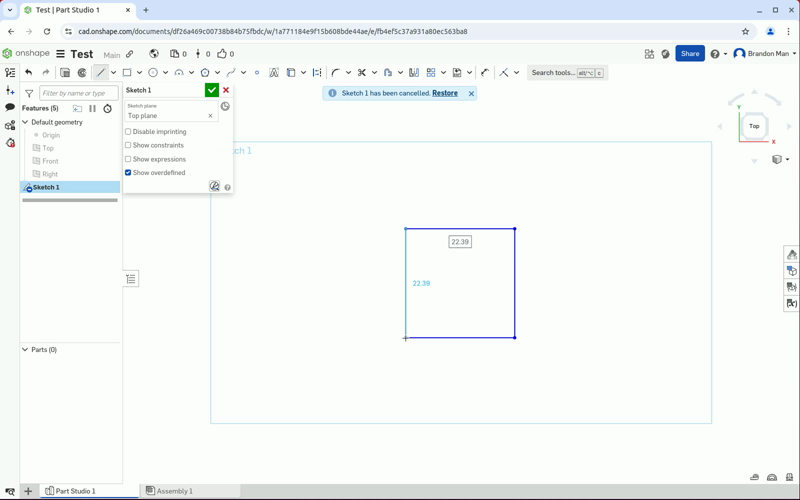
click(405, 337)
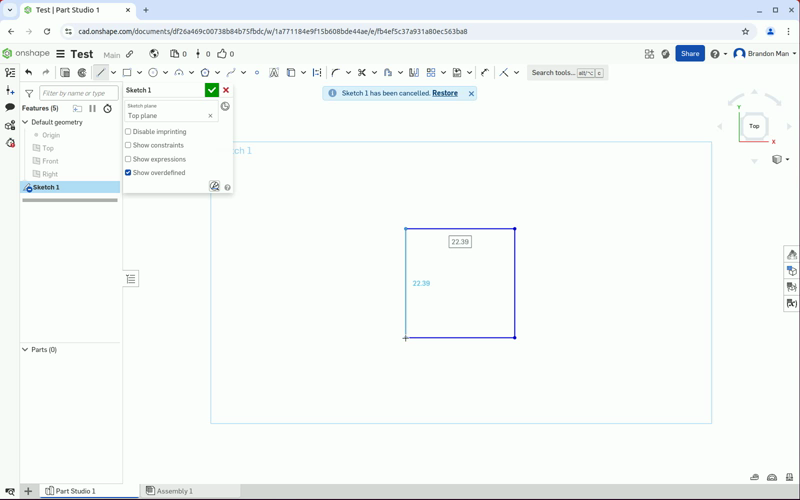
key(esc)
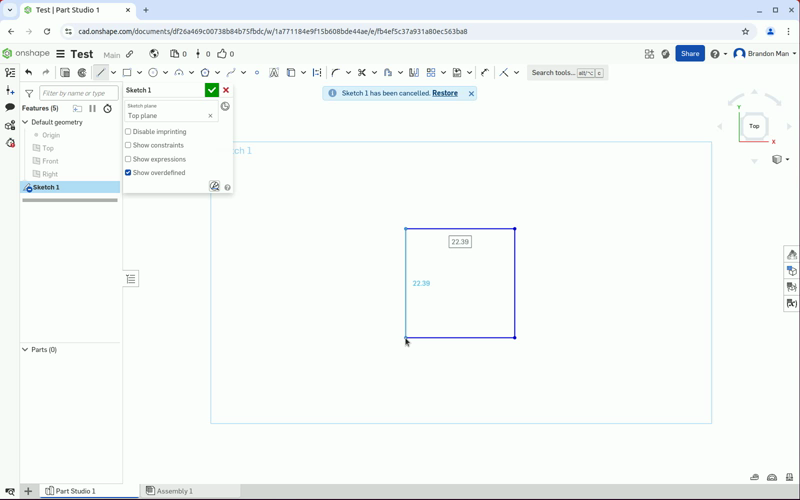
mouse_move(415, 283)
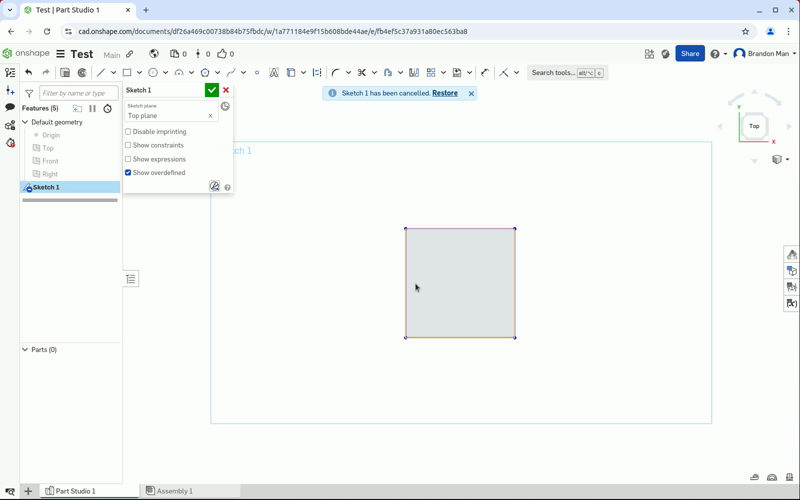
click(415, 283)
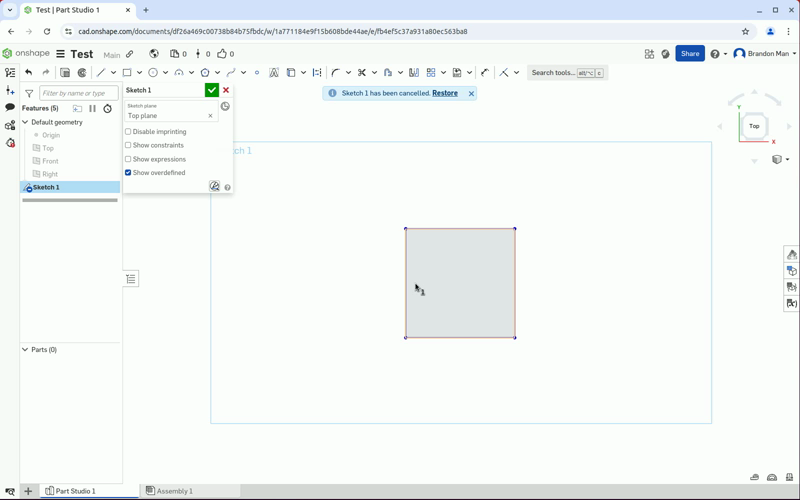
mouse_move(73, 352)
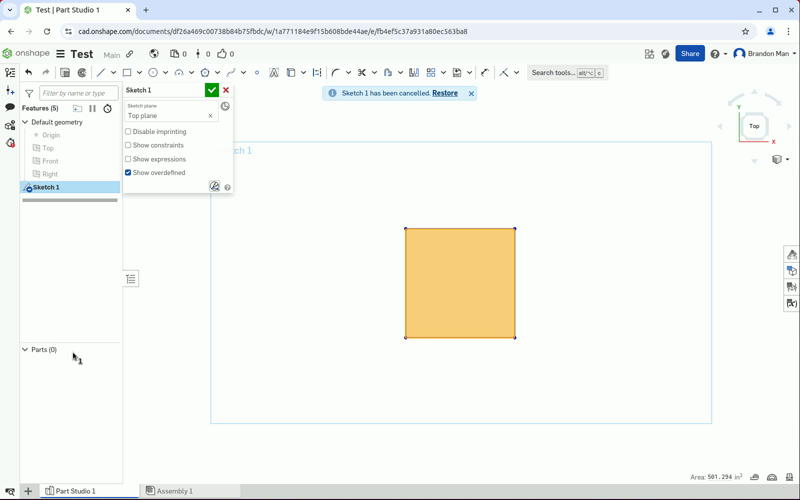
key(shift+y)
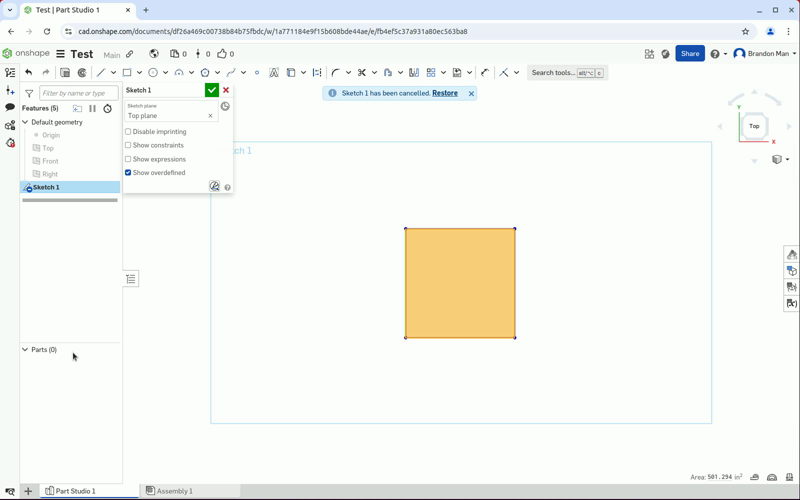
key(shift+e)
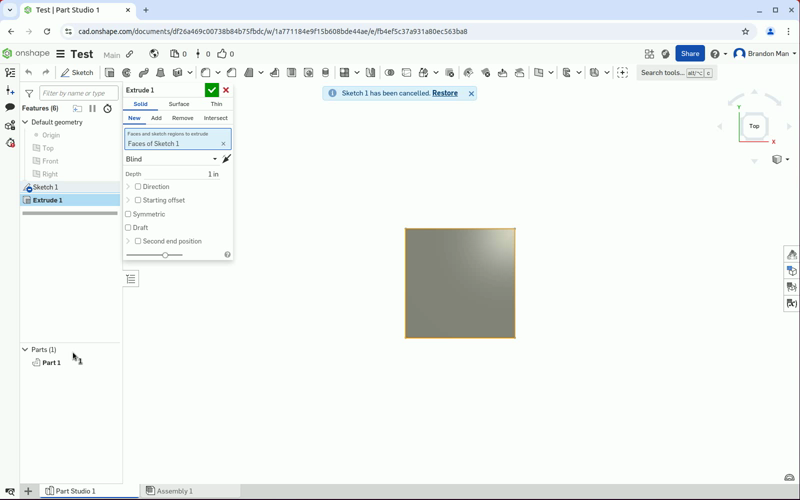
mouse_move(143, 106)
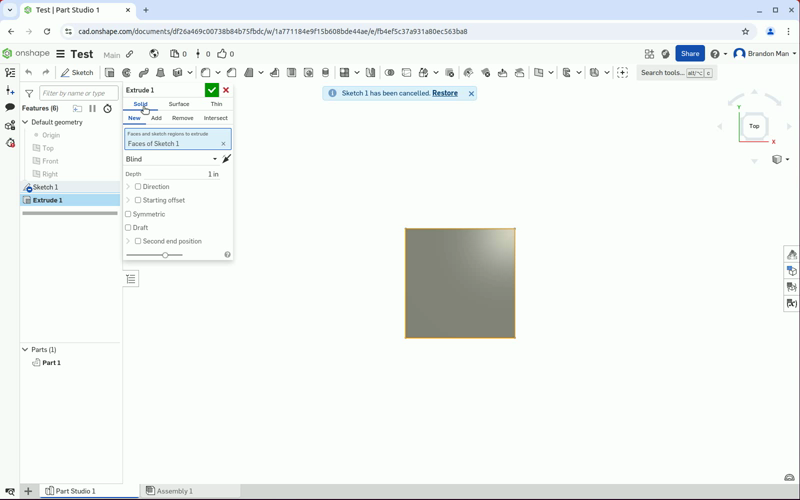
click(143, 106)
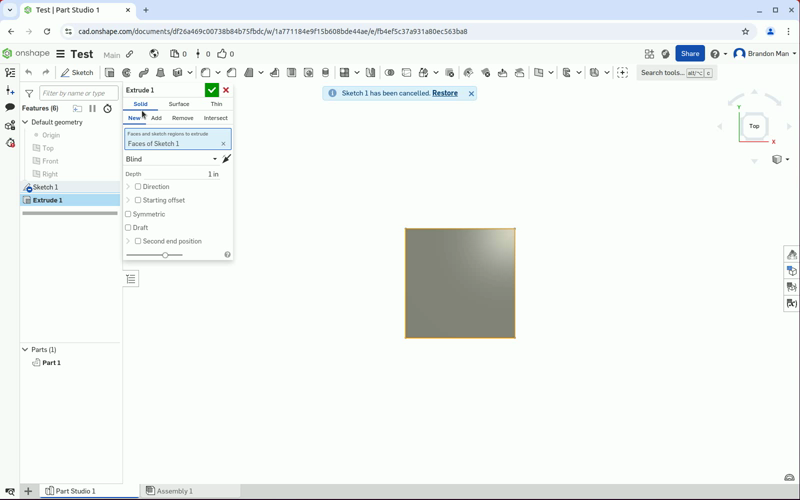
mouse_move(137, 120)
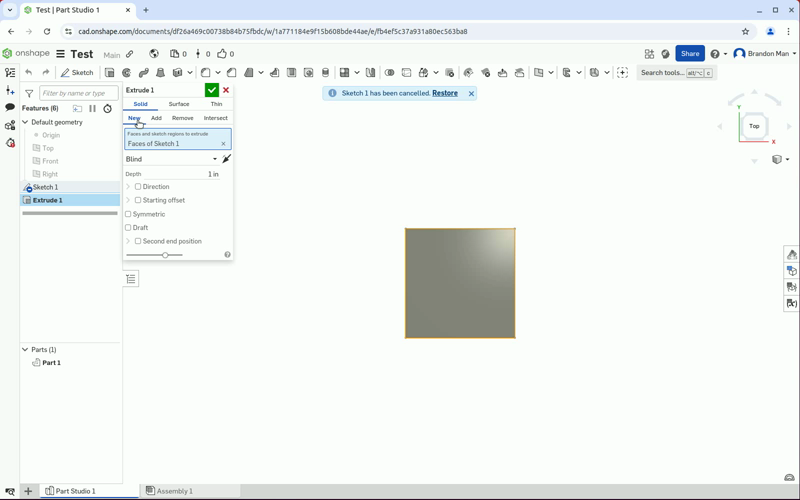
click(137, 120)
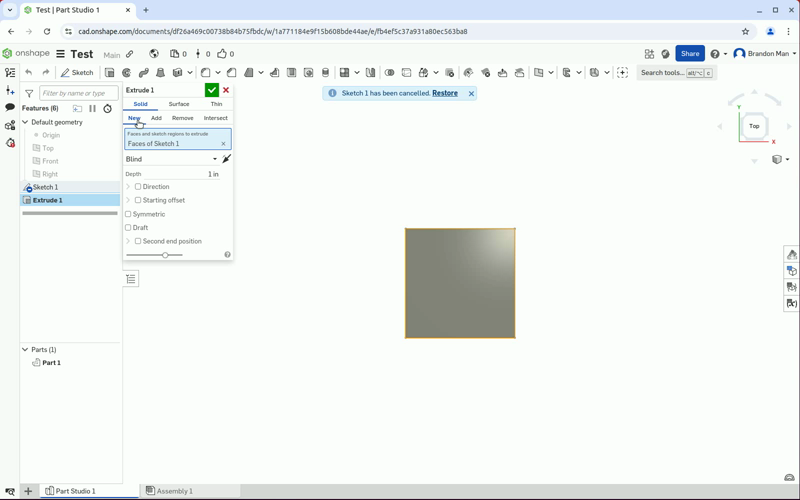
key(tab, 4)
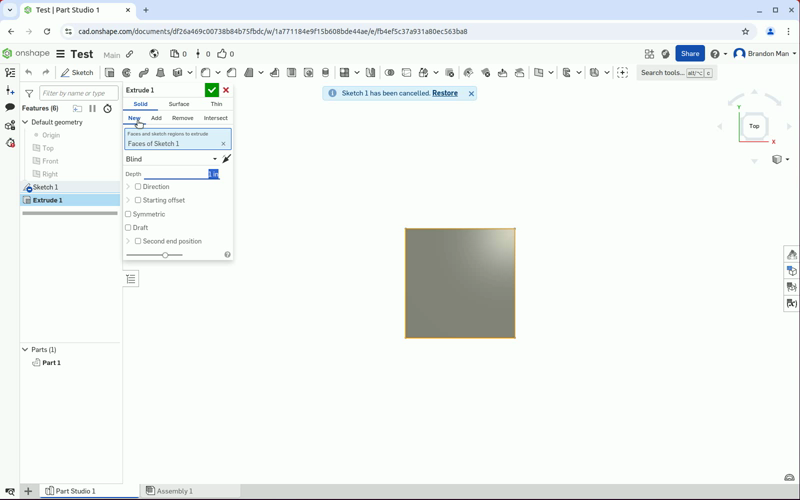
text(0.722)
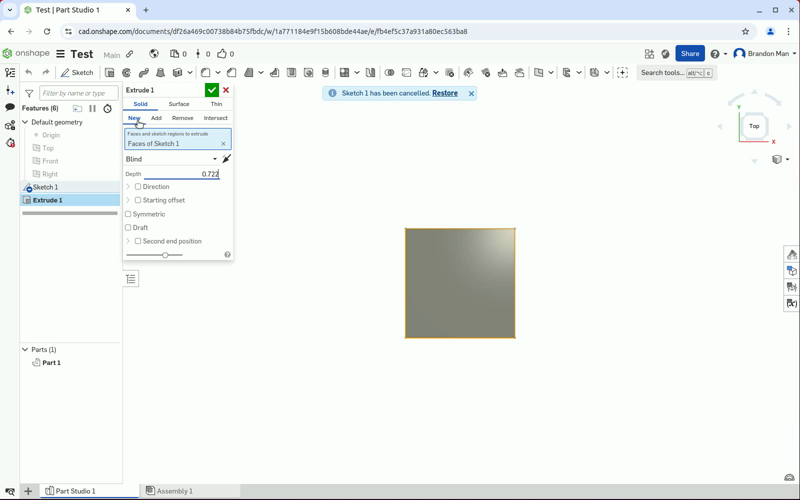
key(enter)
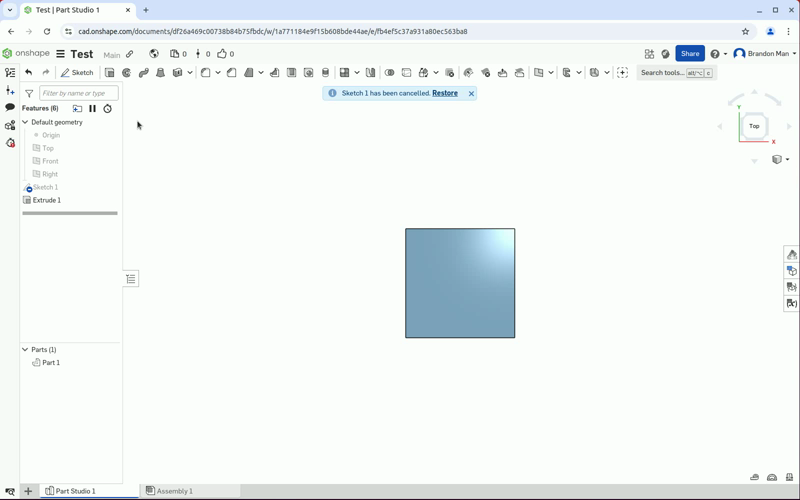
key(shift+h)
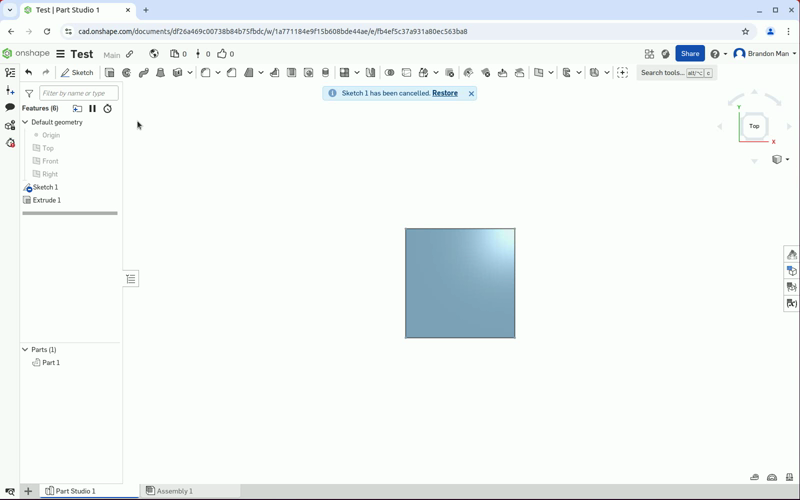
key(shift+h)
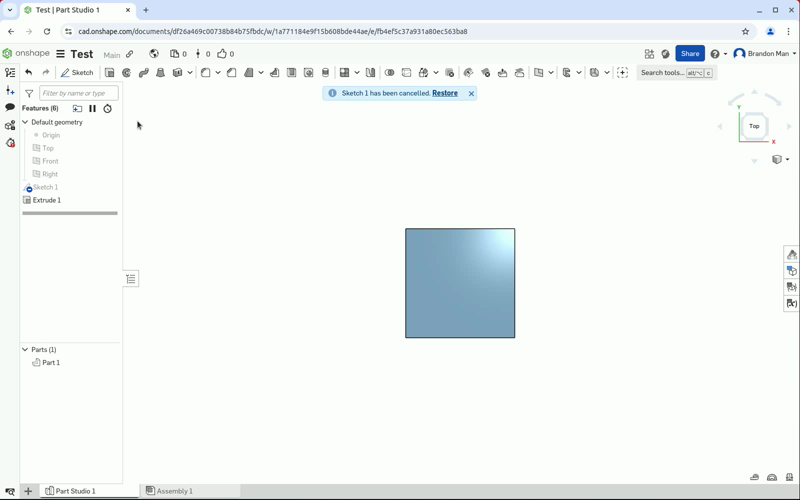
mouse_move(73, 189)
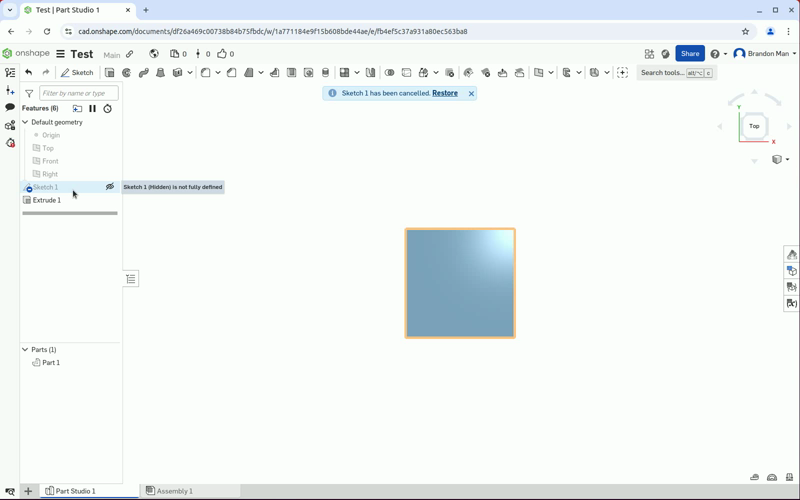
click(73, 189)
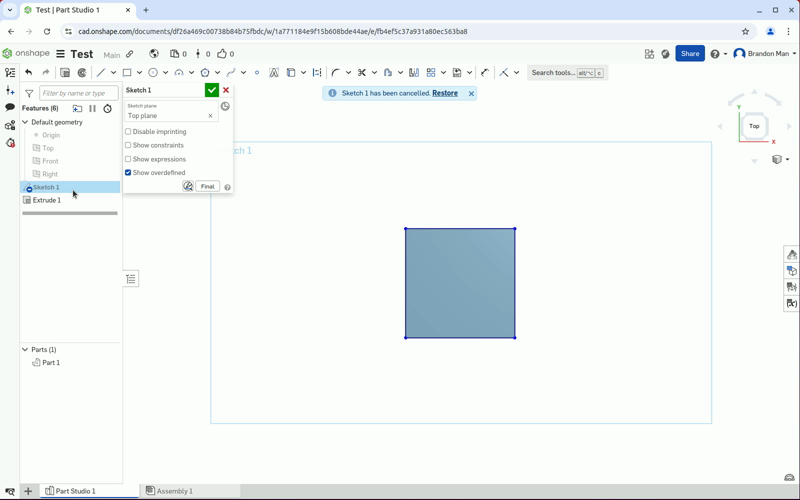
mouse_move(229, 92)
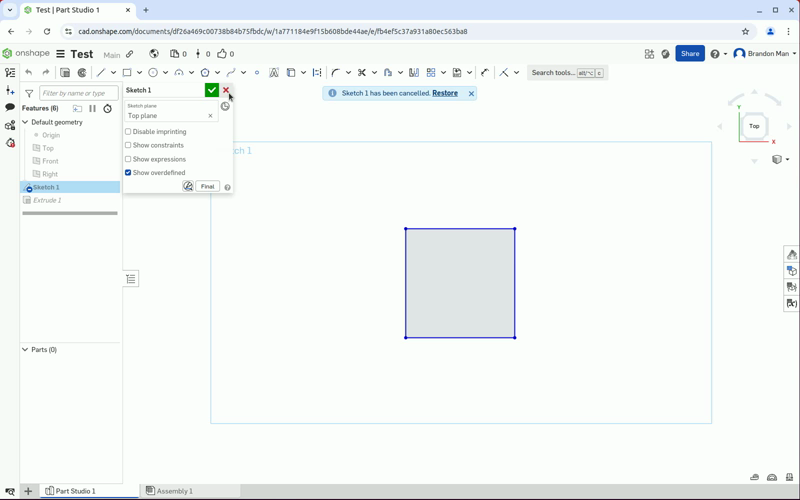
click(229, 92)
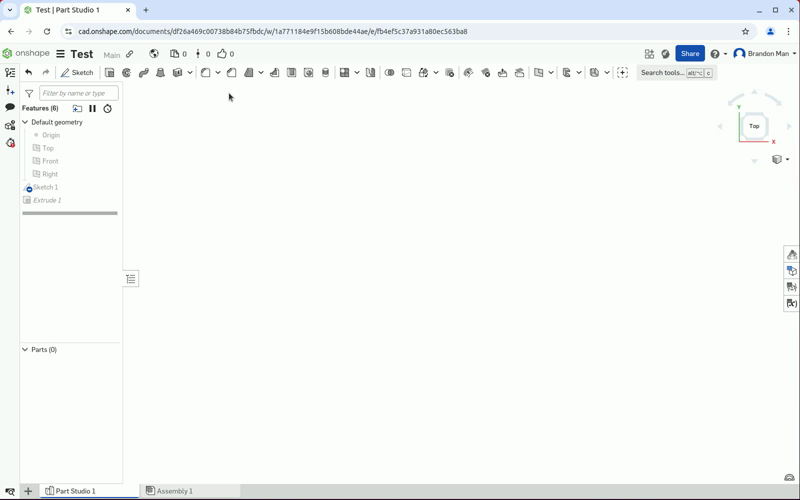
mouse_move(541, 75)
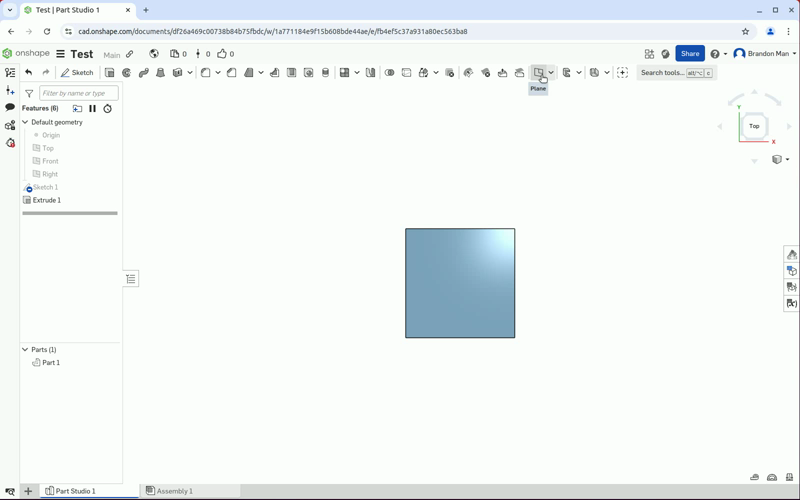
click(541, 75)
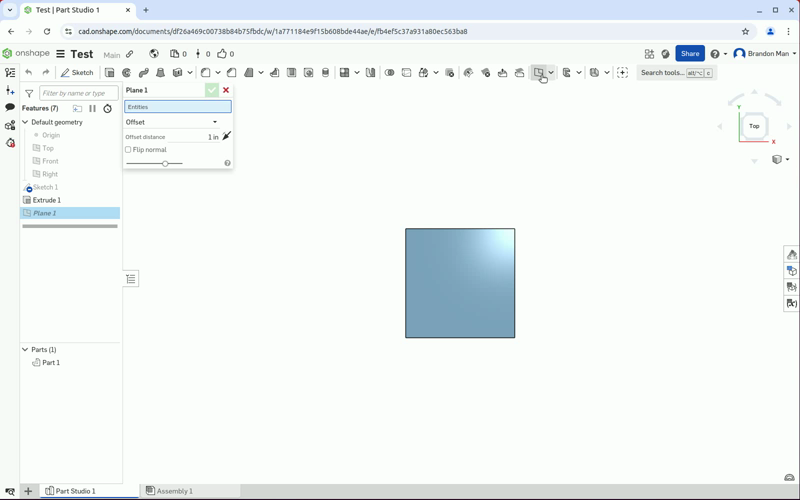
mouse_move(73, 150)
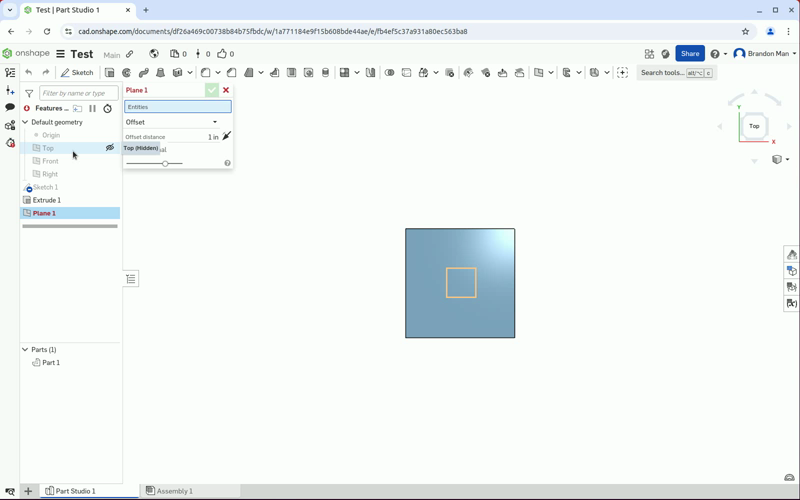
click(73, 150)
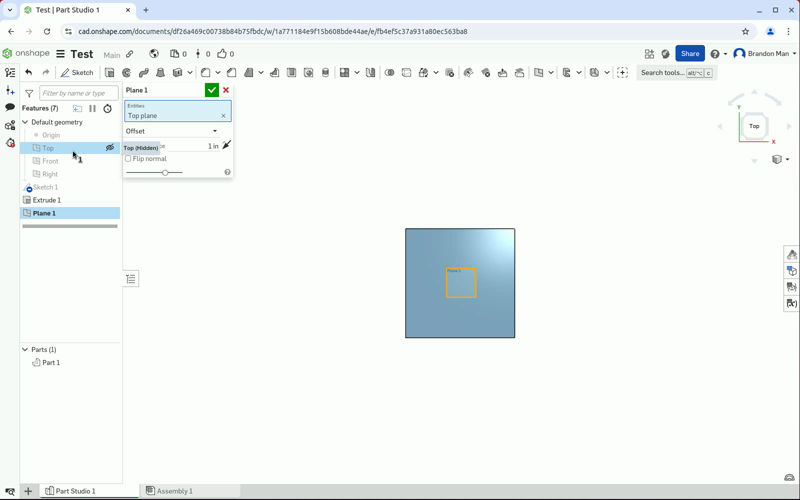
key(tab, 2)
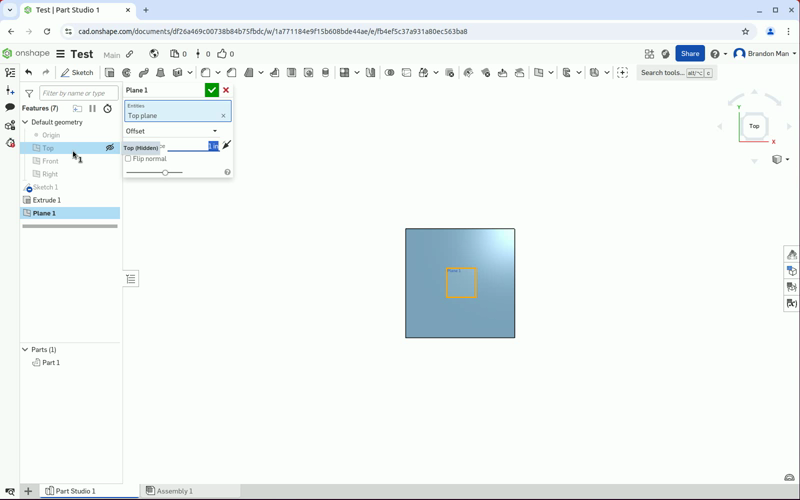
text(0.709)
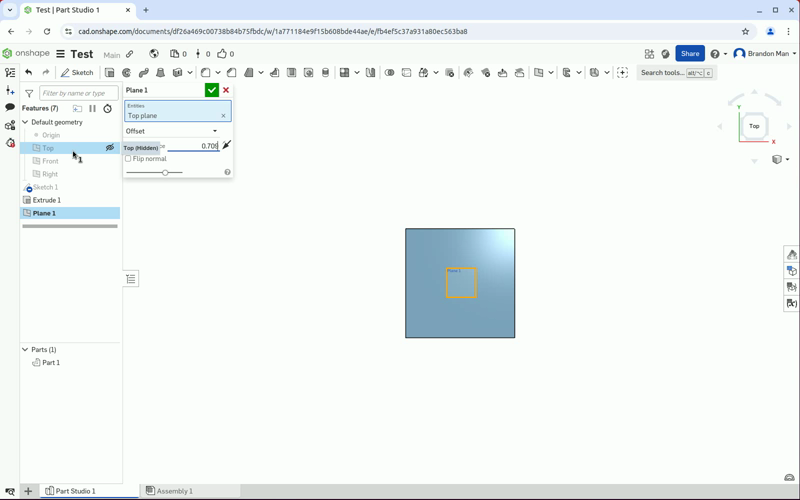
key(enter, 2)
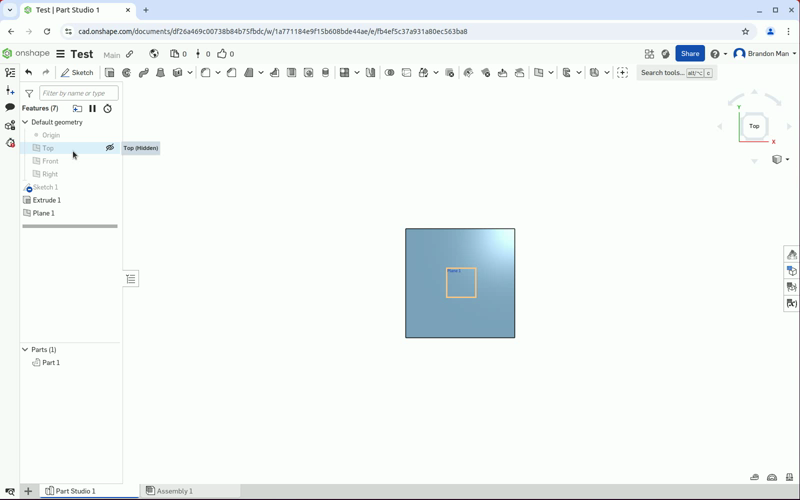
key(shift+s)
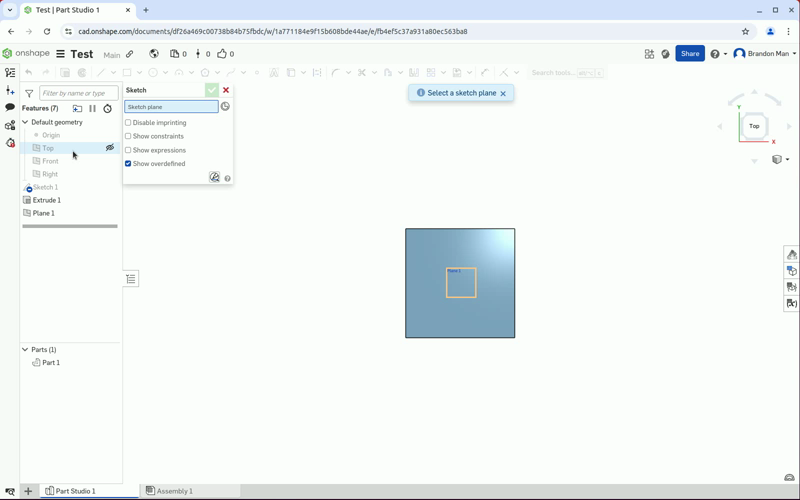
mouse_move(73, 215)
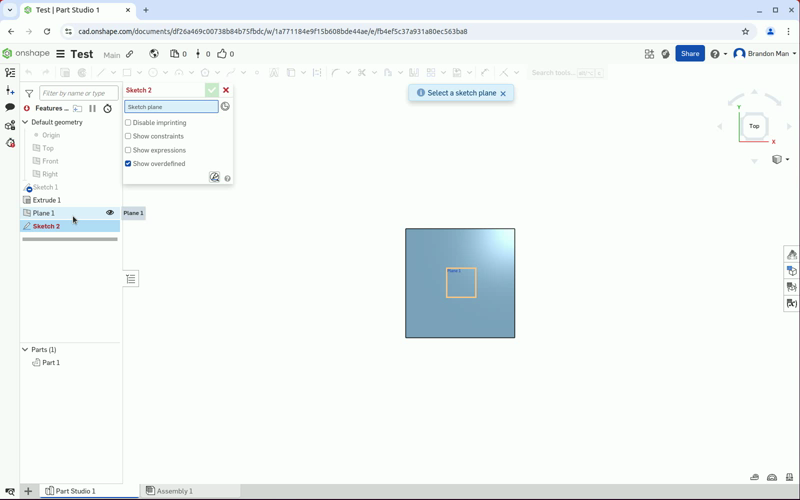
click(73, 215)
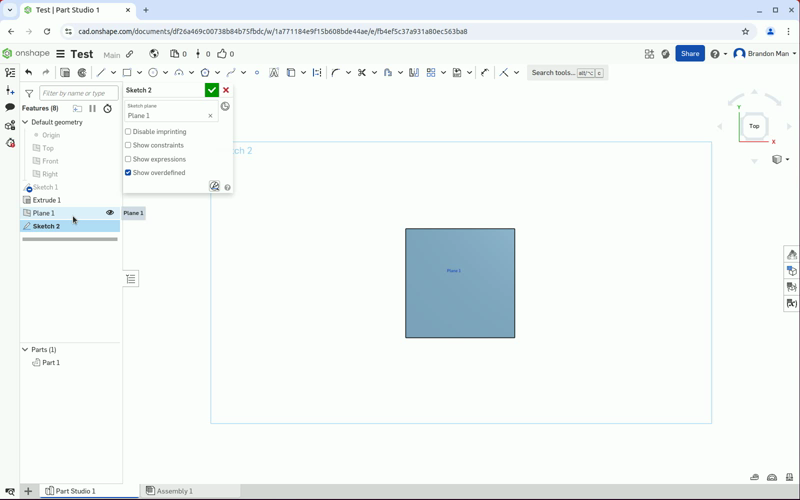
mouse_move(73, 352)
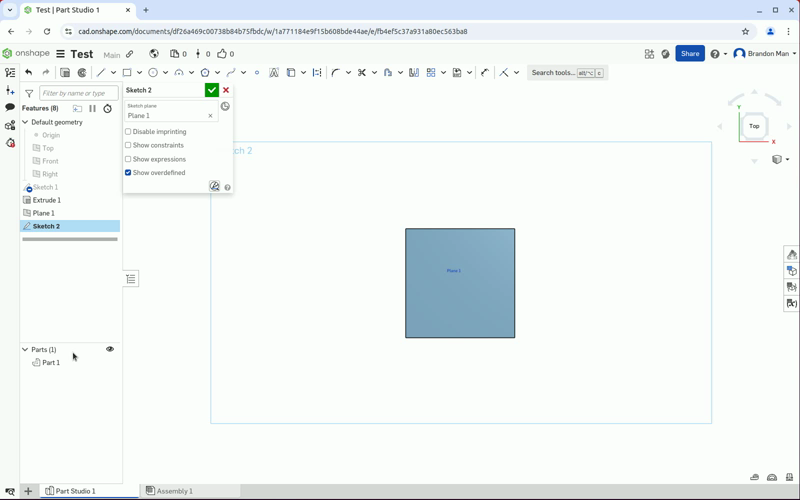
key(y)
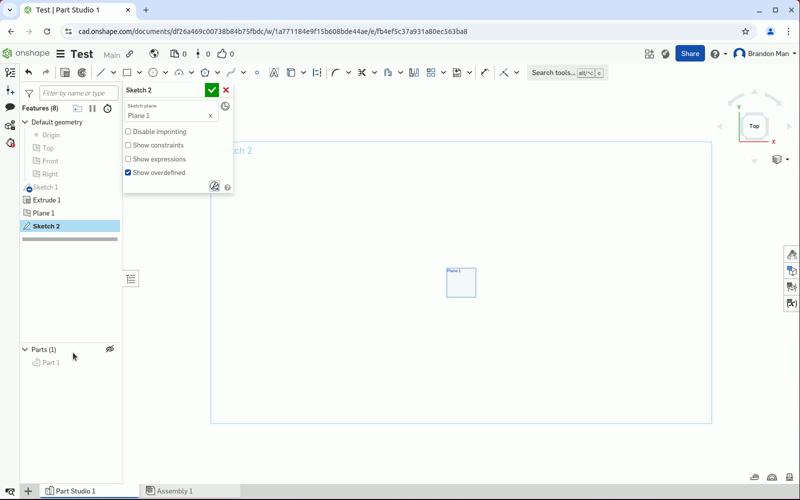
key(l)
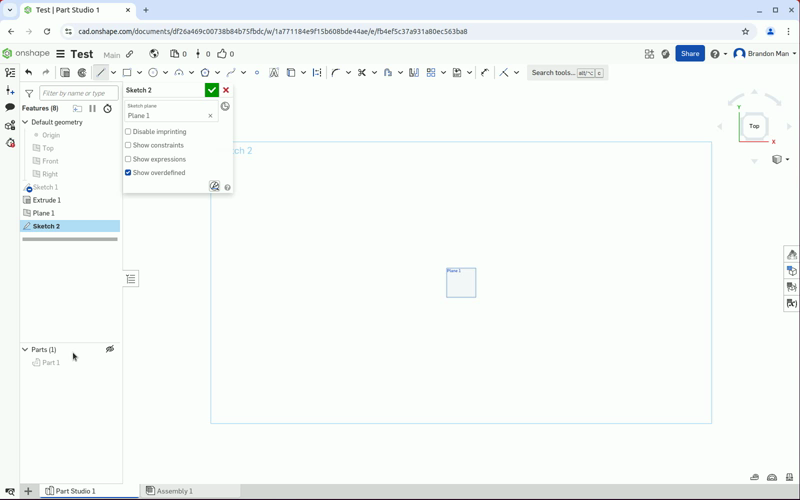
key_down(shift)
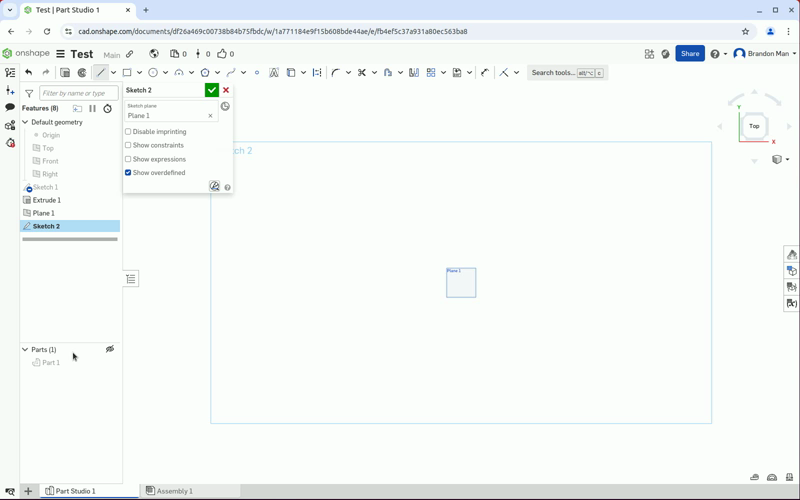
mouse_move(405, 337)
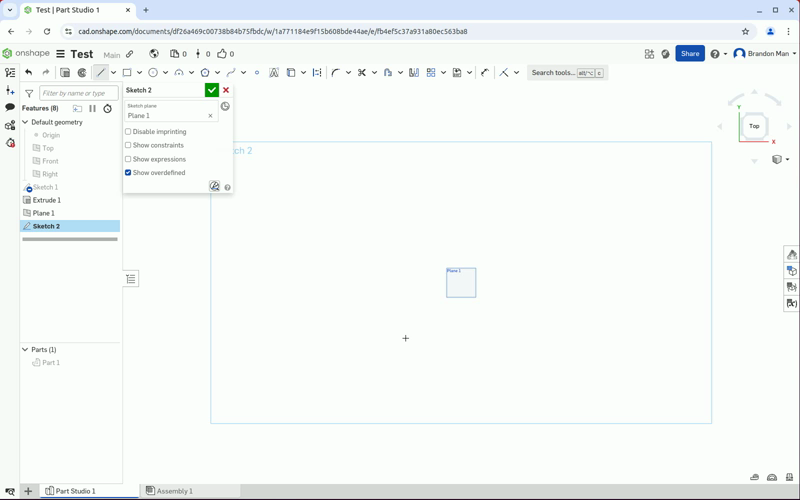
click(405, 337)
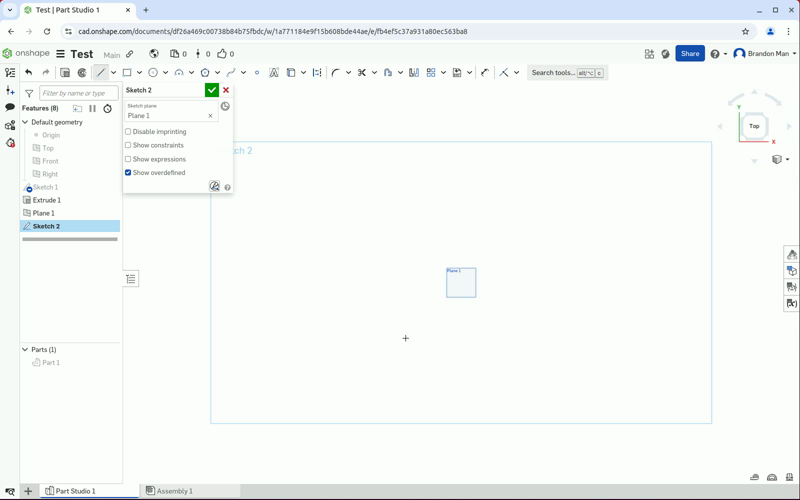
key_up(shift)
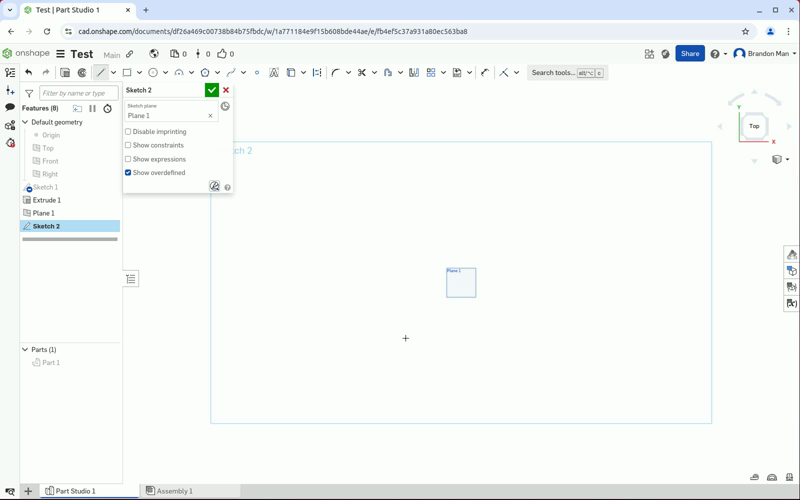
key_down(shift)
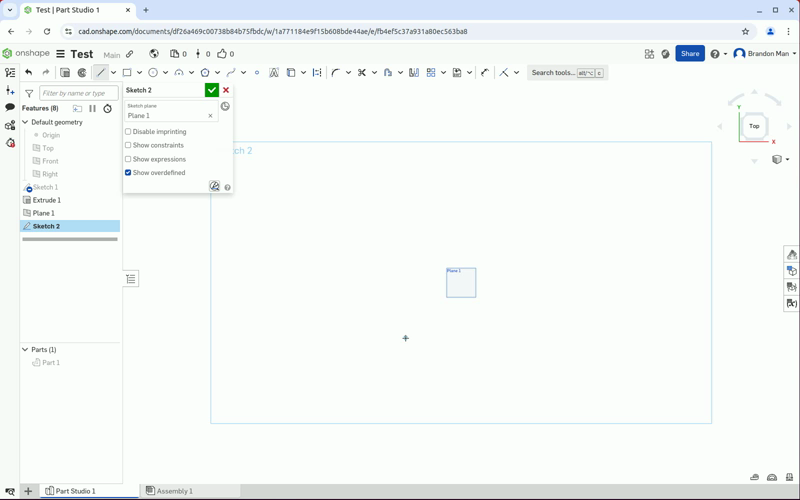
mouse_move(435, 337)
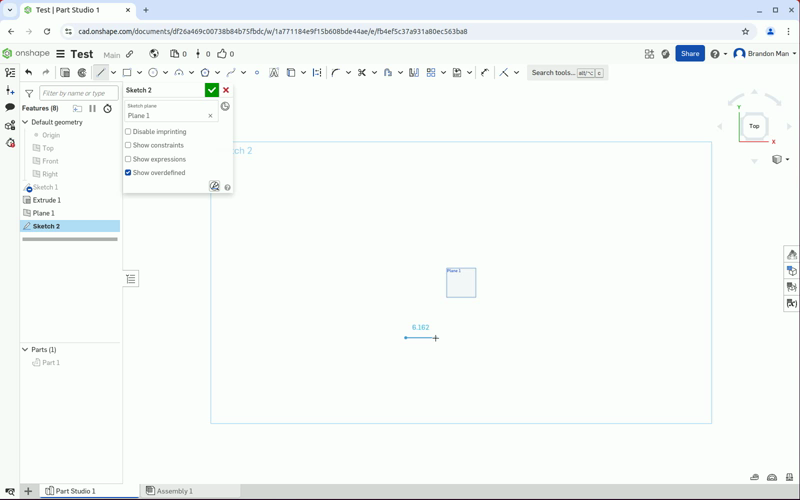
mouse_move(409, 337)
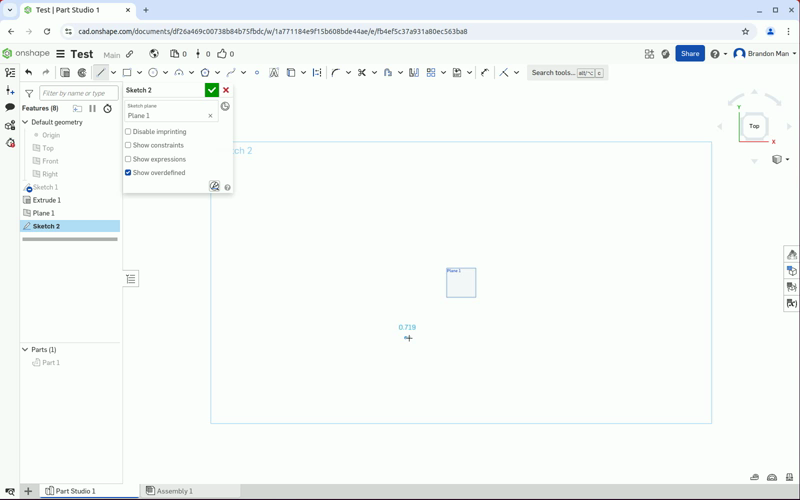
scroll(6)
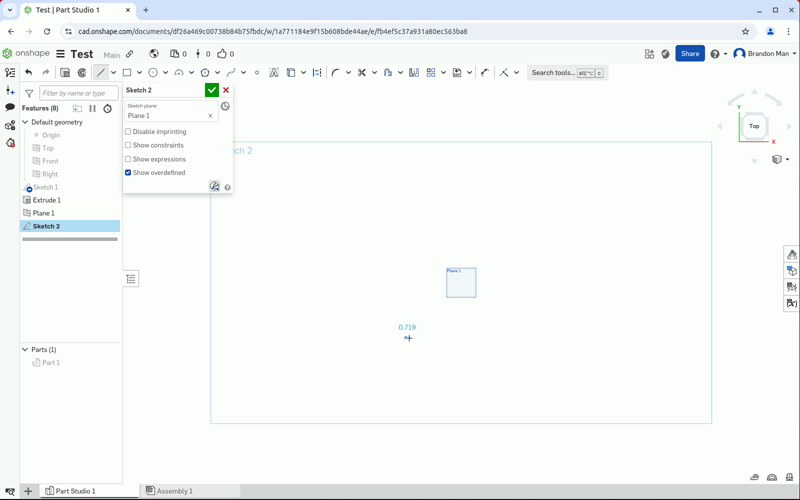
scroll(6)
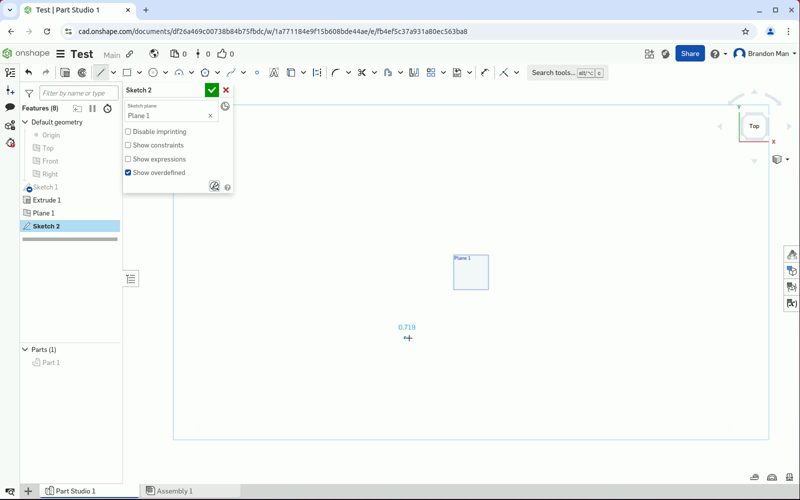
scroll(6)
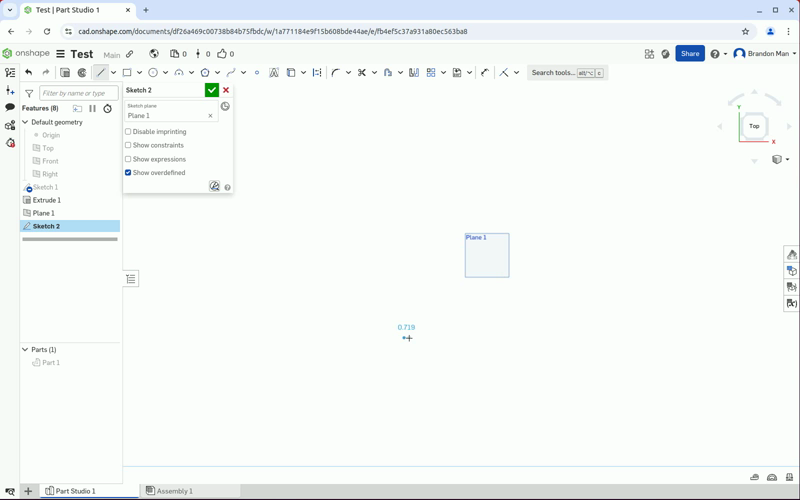
scroll(6)
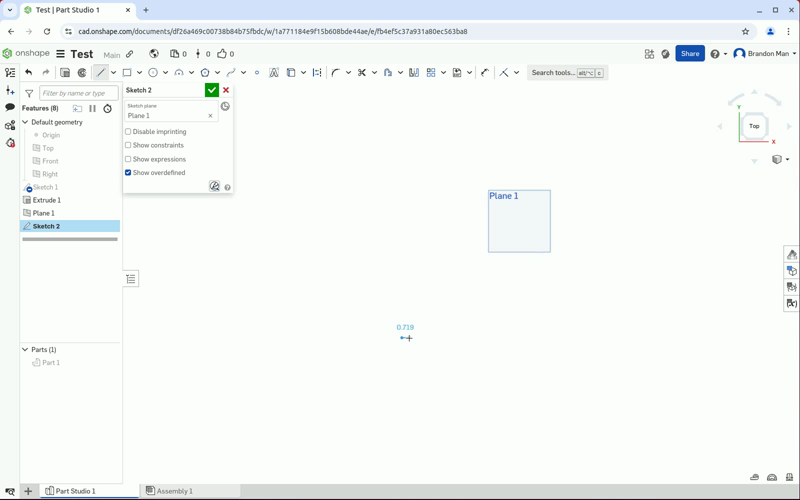
scroll(6)
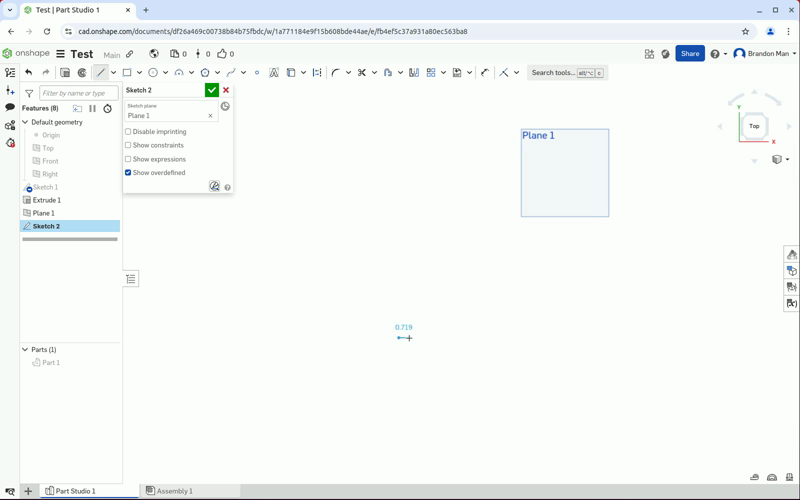
scroll(6)
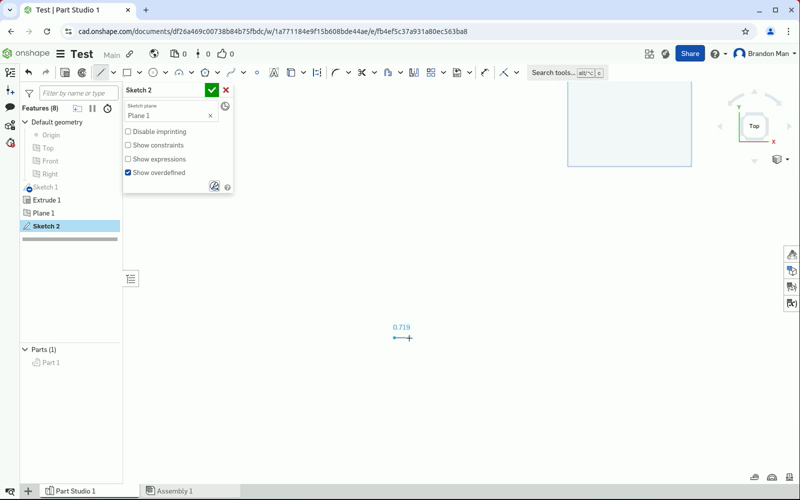
scroll(6)
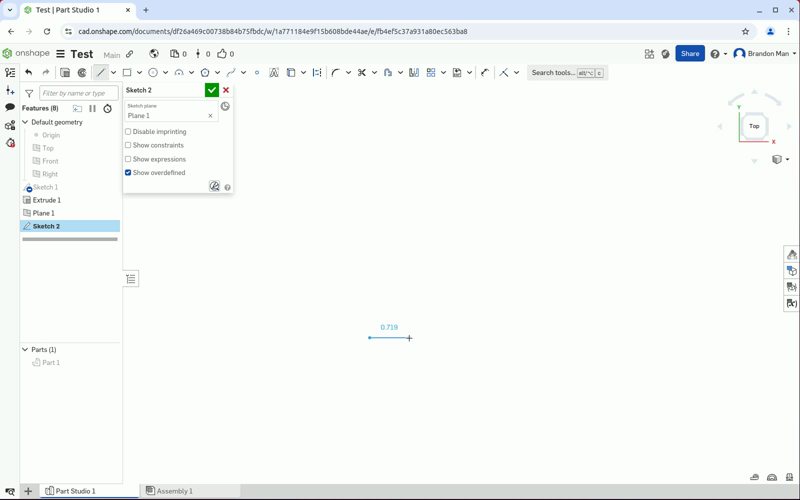
click(409, 337)
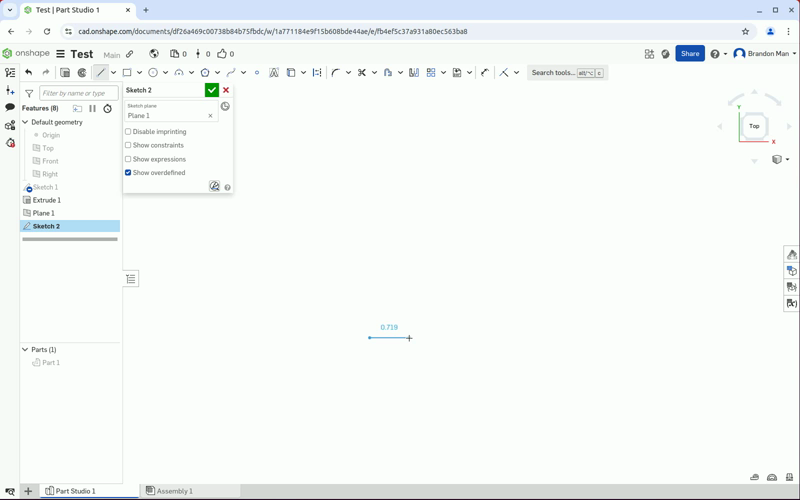
scroll(-6)
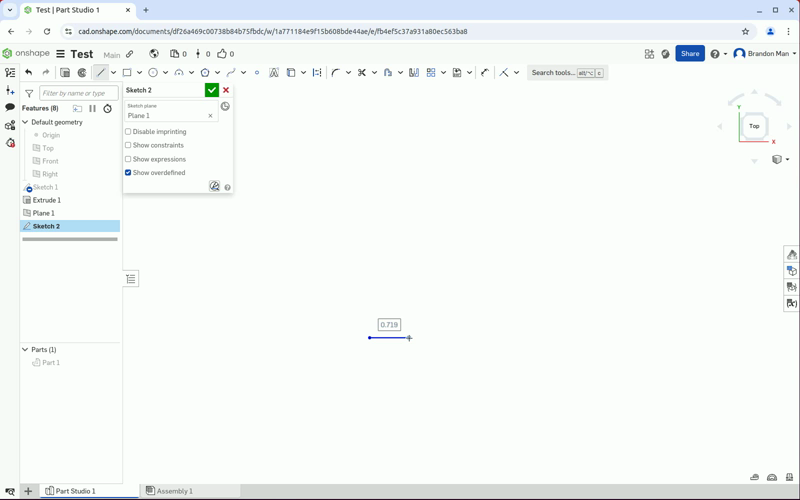
scroll(-6)
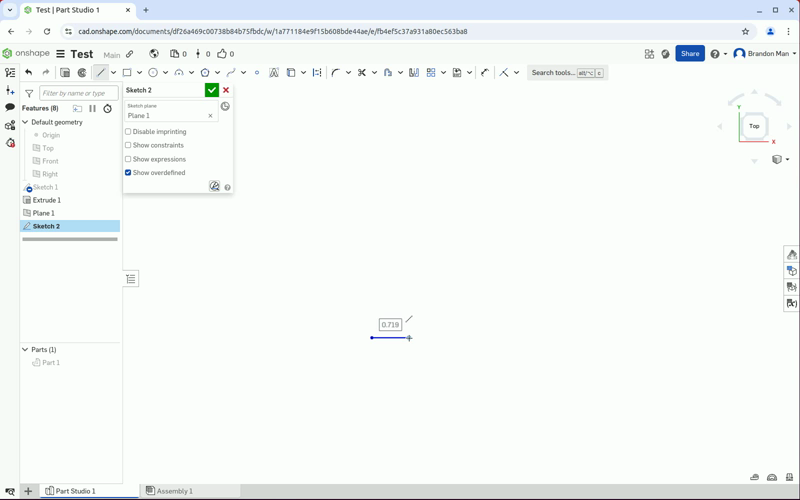
scroll(-6)
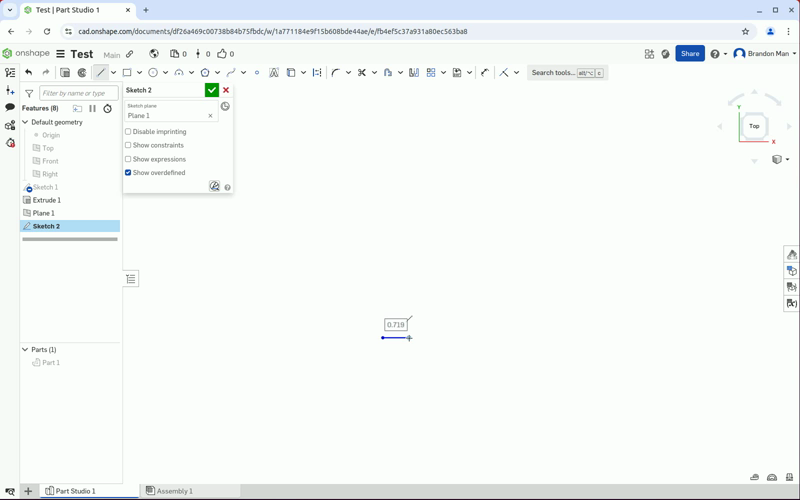
scroll(-6)
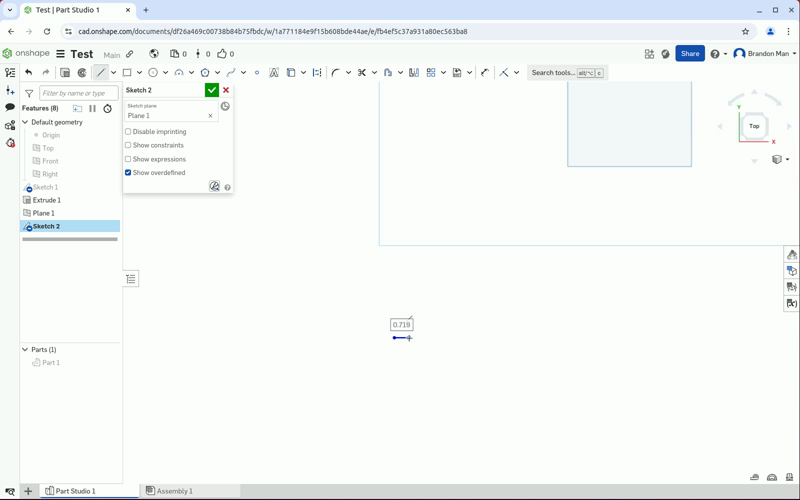
scroll(-6)
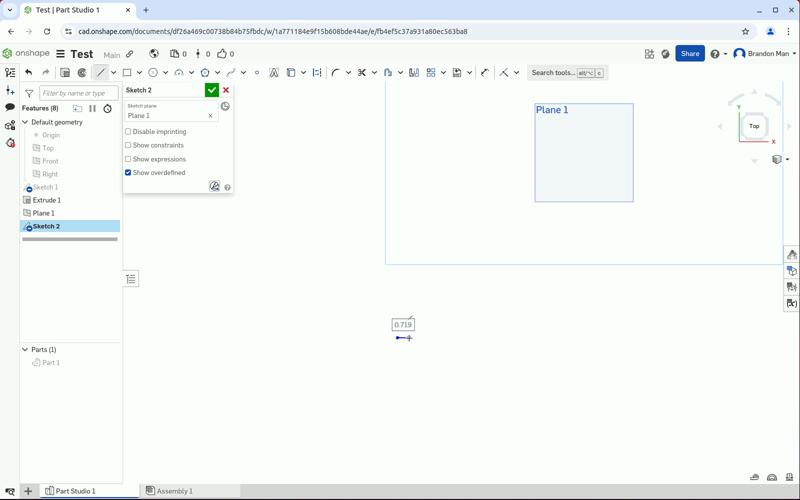
scroll(-6)
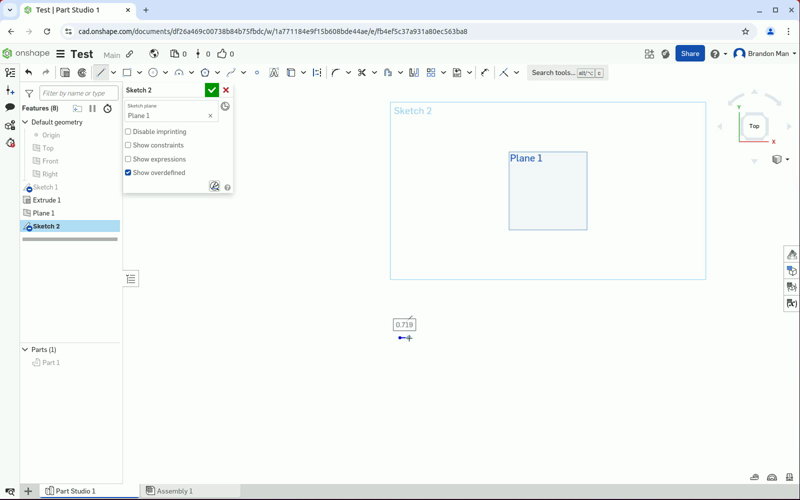
scroll(-6)
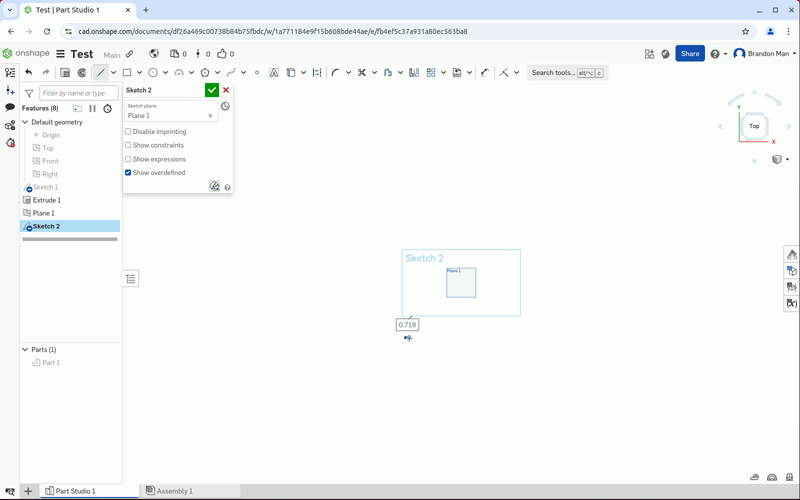
key_up(shift)
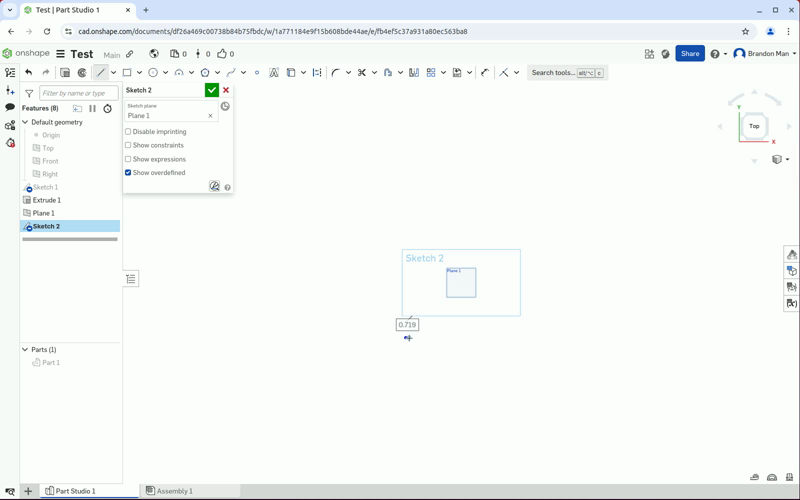
key_down(shift)
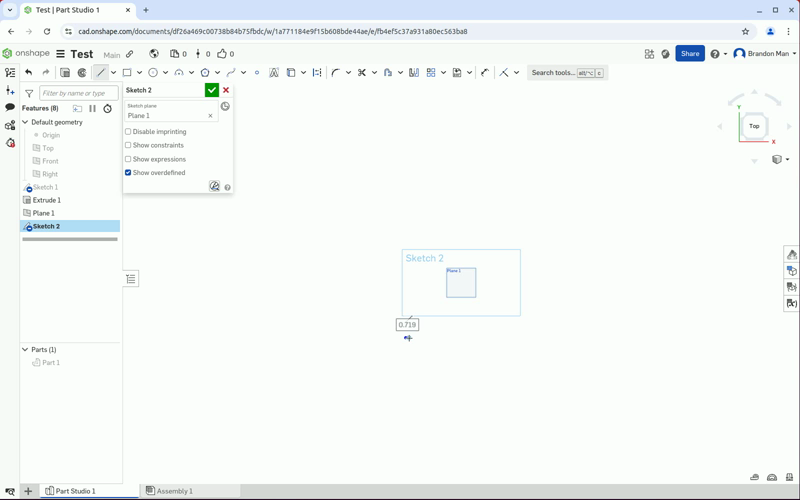
mouse_move(409, 228)
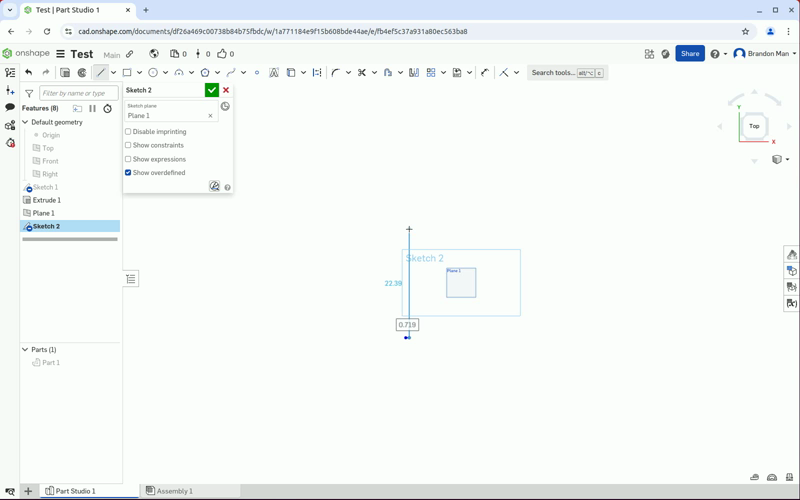
click(409, 228)
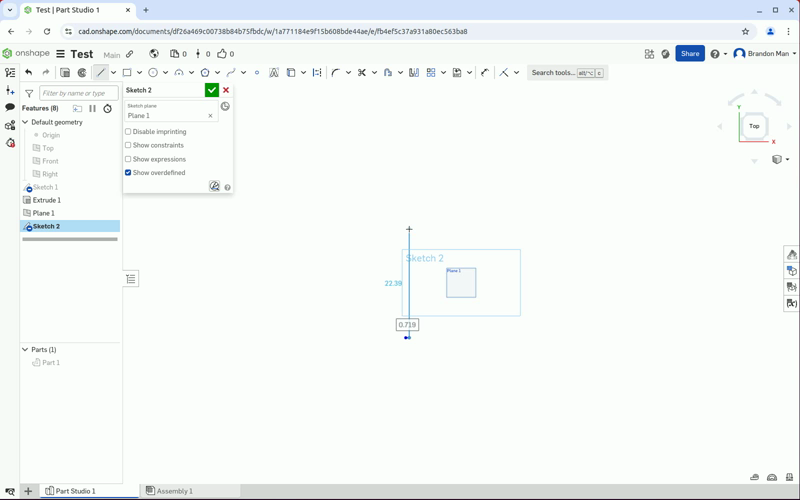
key_up(shift)
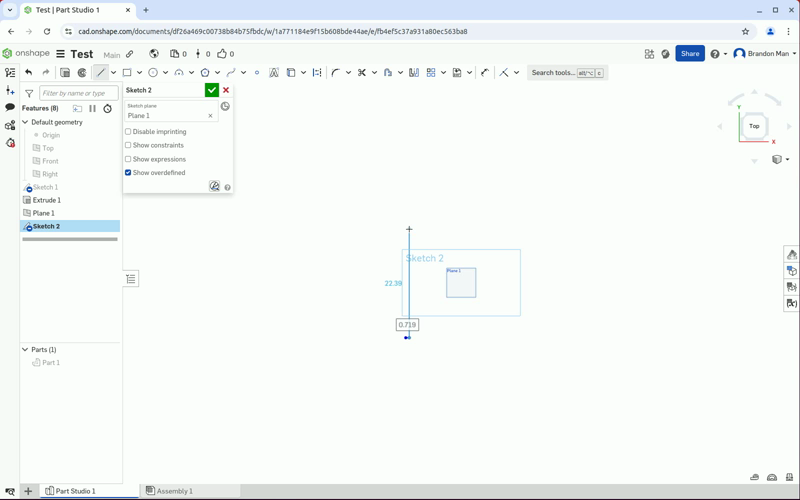
key_down(shift)
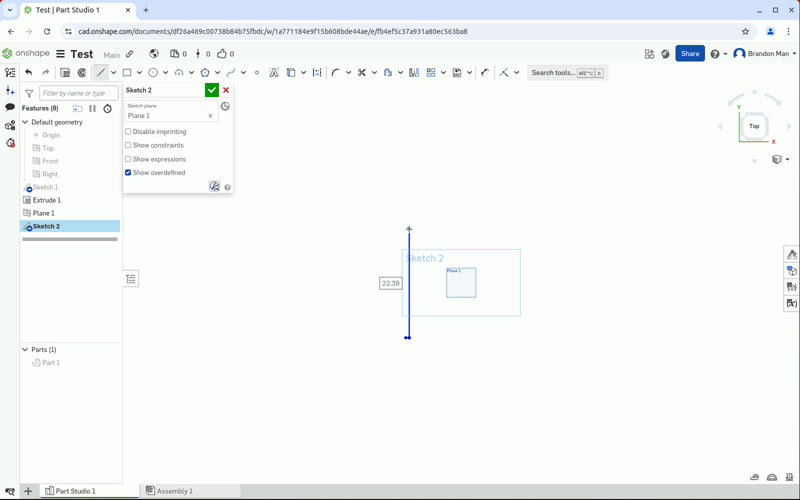
mouse_move(439, 228)
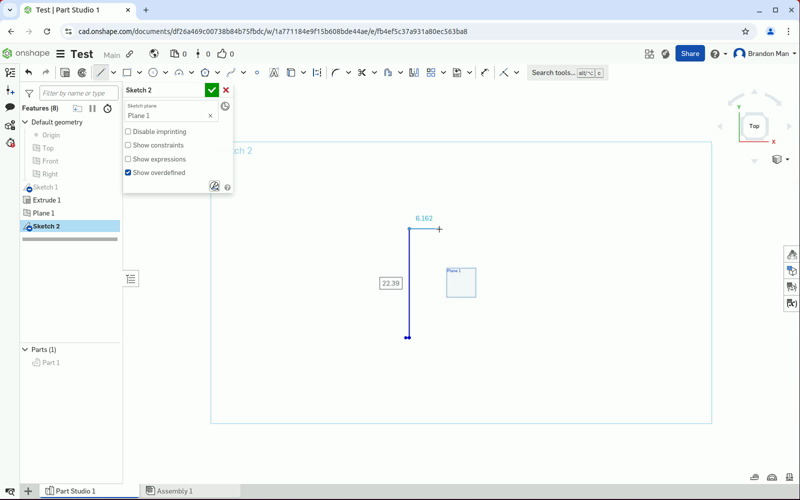
mouse_move(405, 228)
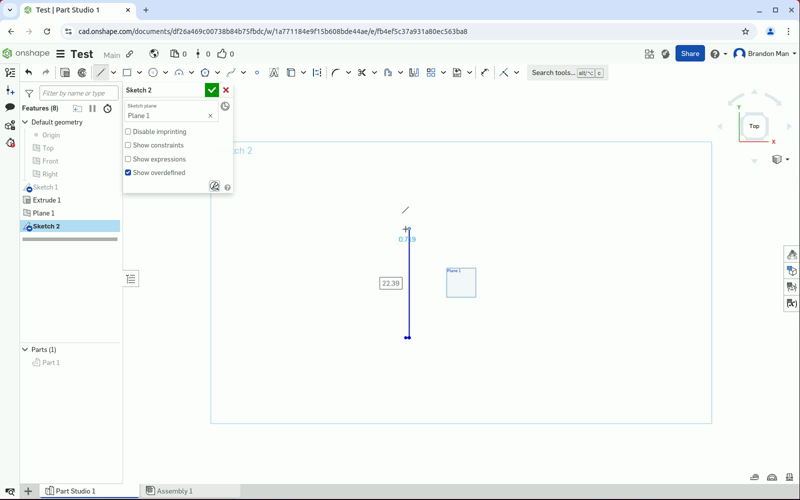
scroll(6)
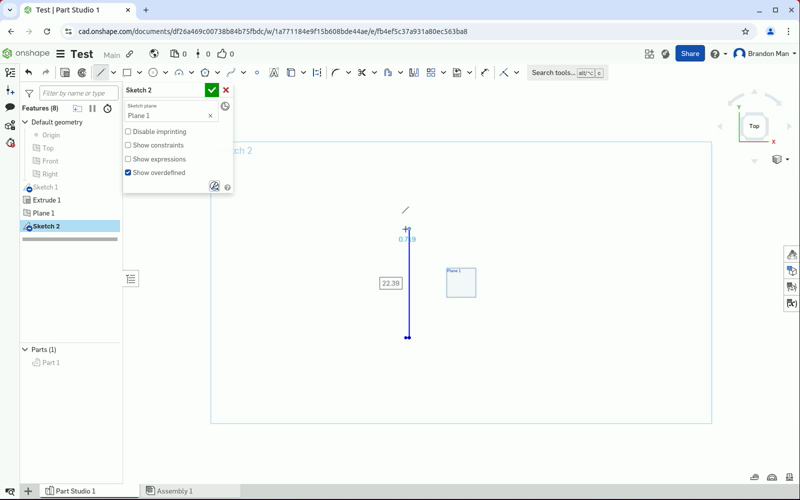
scroll(6)
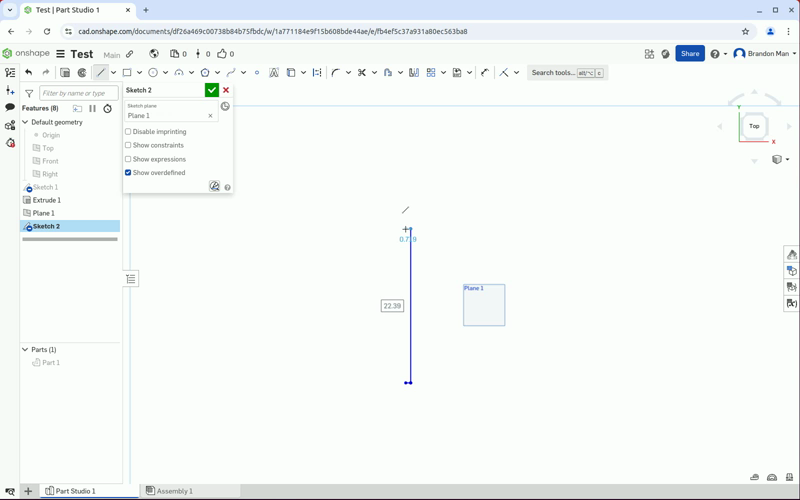
scroll(6)
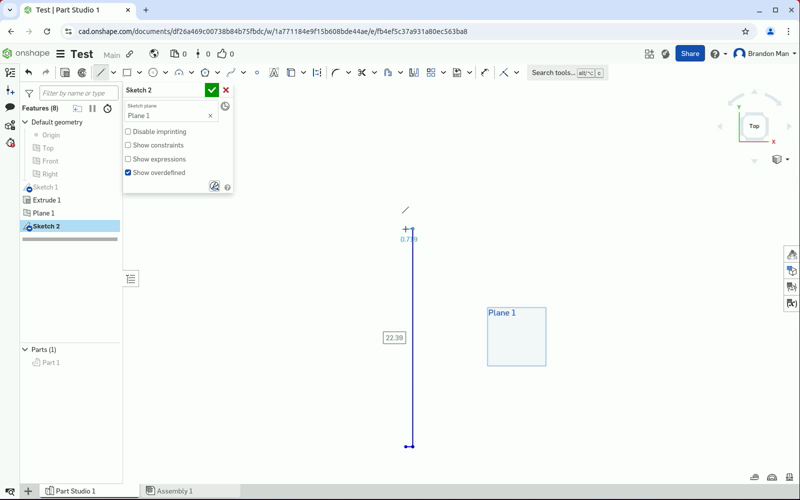
scroll(6)
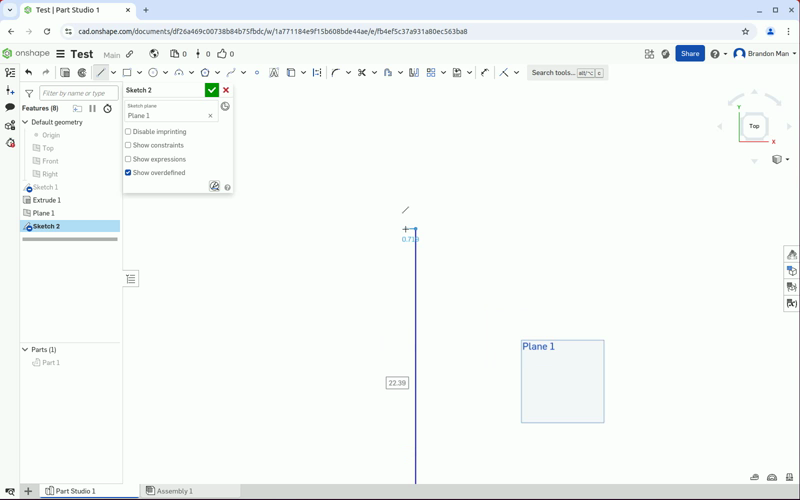
scroll(6)
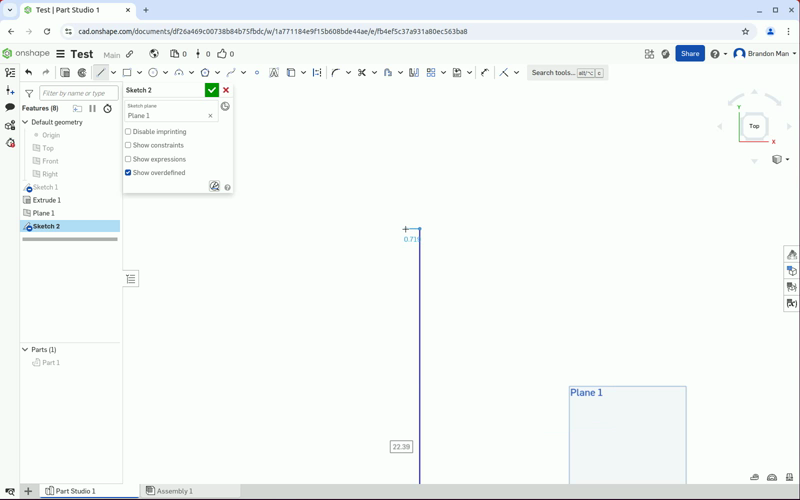
scroll(6)
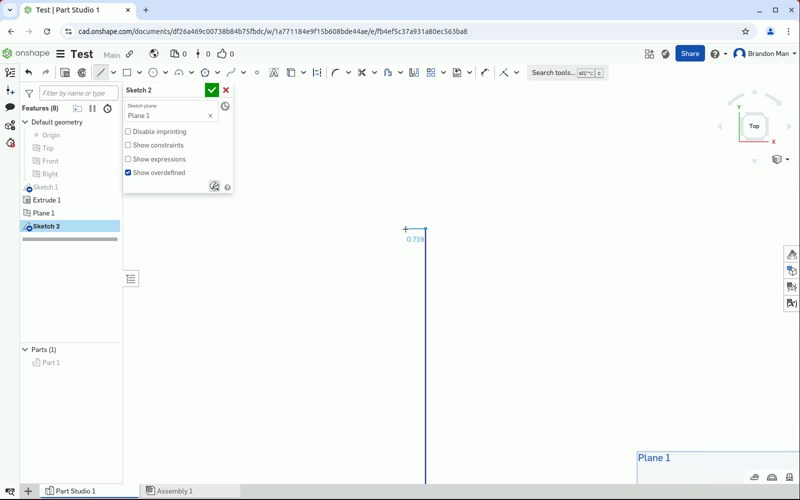
scroll(6)
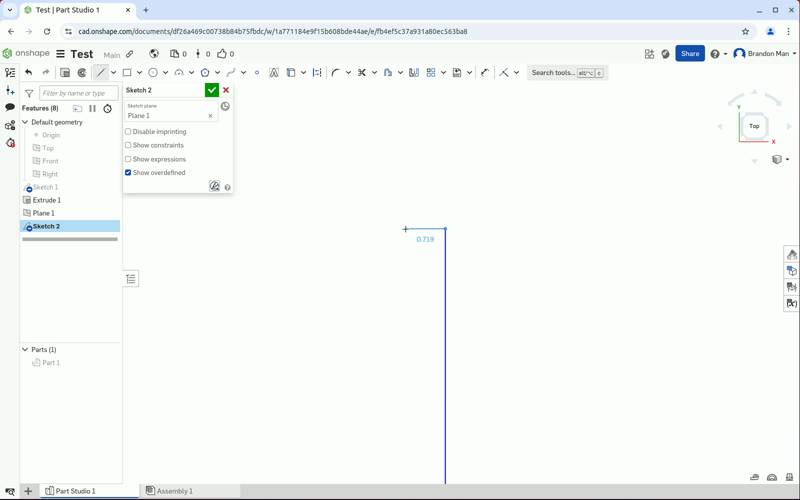
click(405, 228)
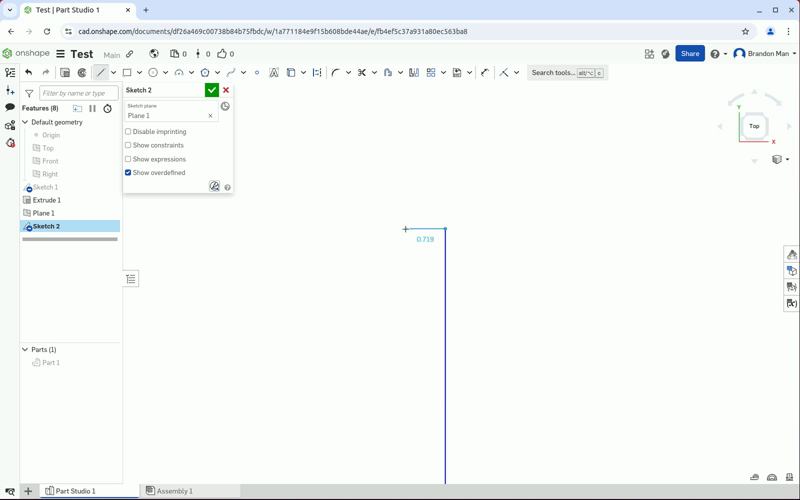
scroll(-6)
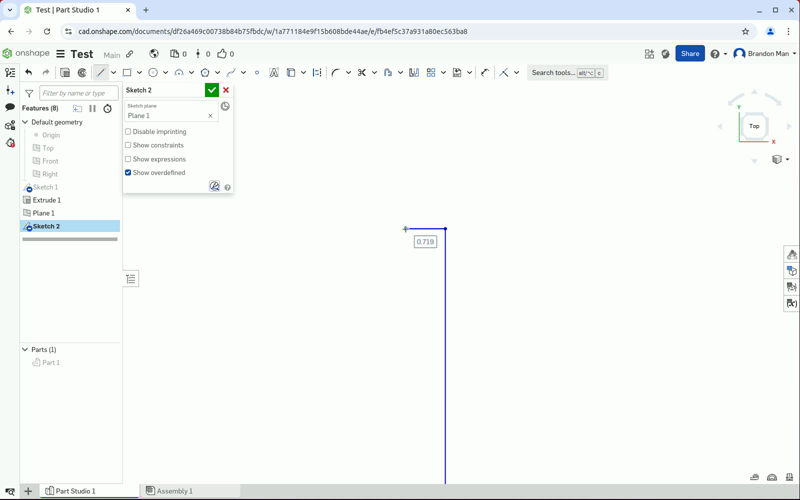
scroll(-6)
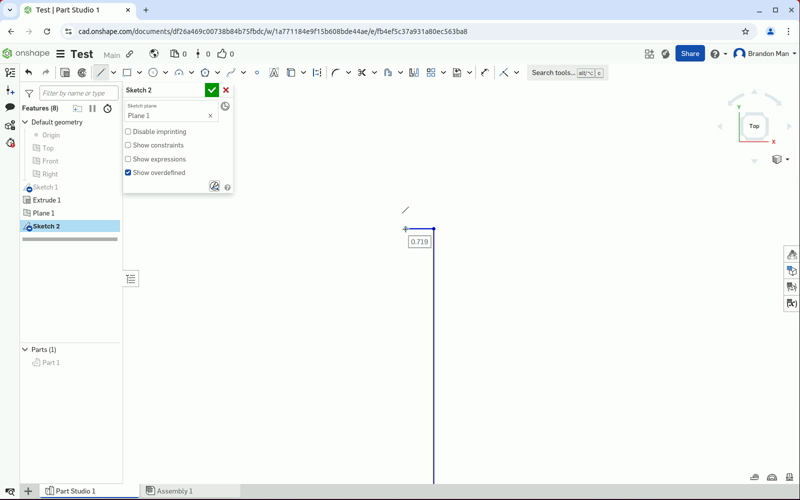
scroll(-6)
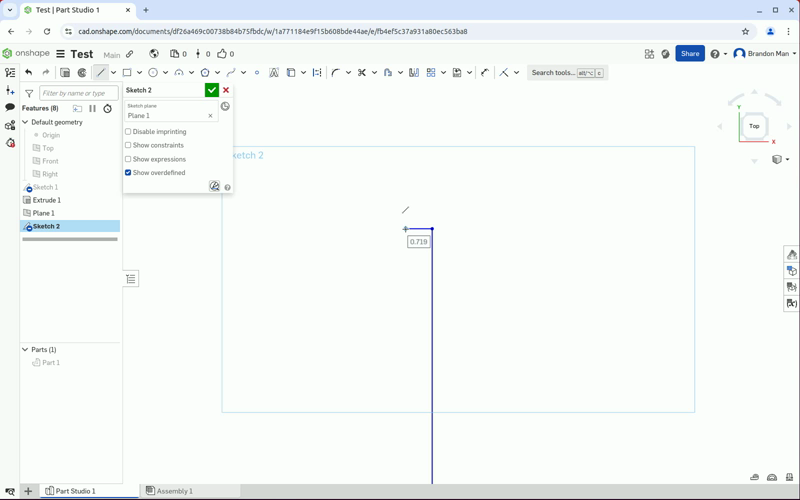
scroll(-6)
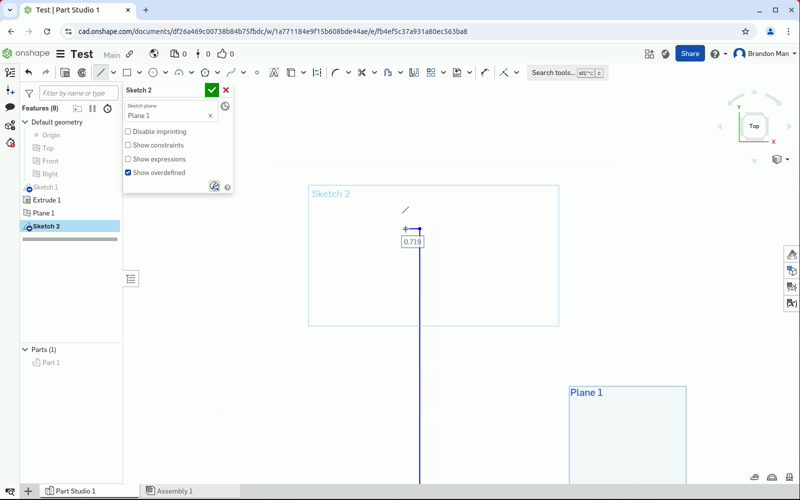
scroll(-6)
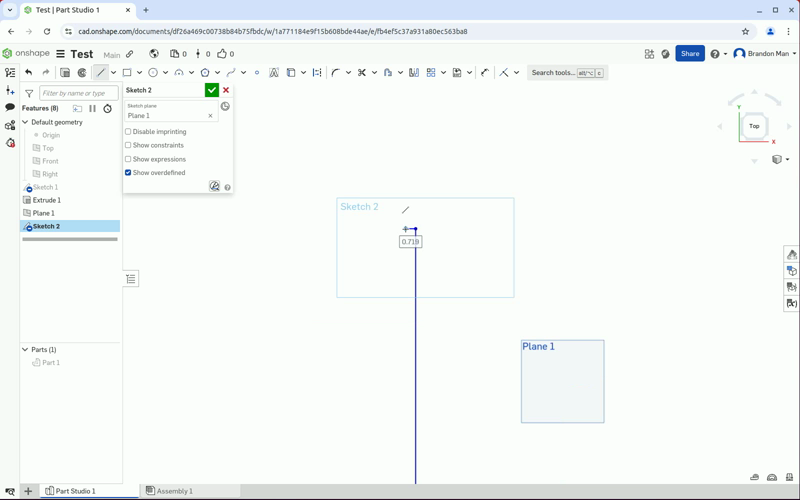
scroll(-6)
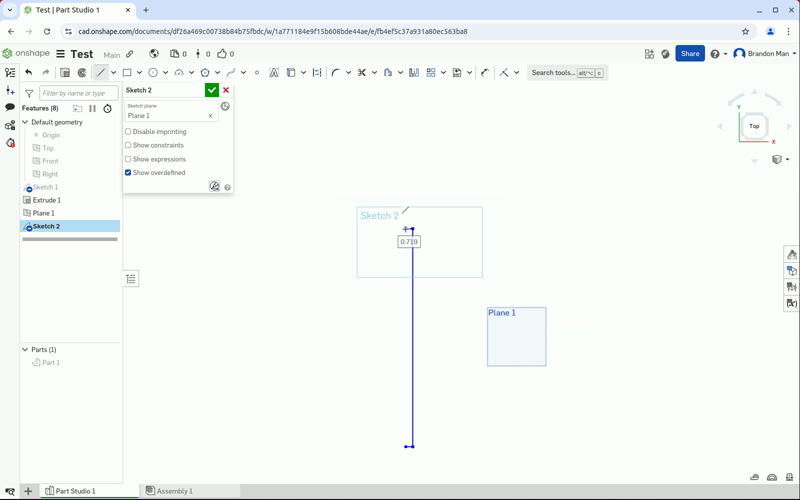
scroll(-6)
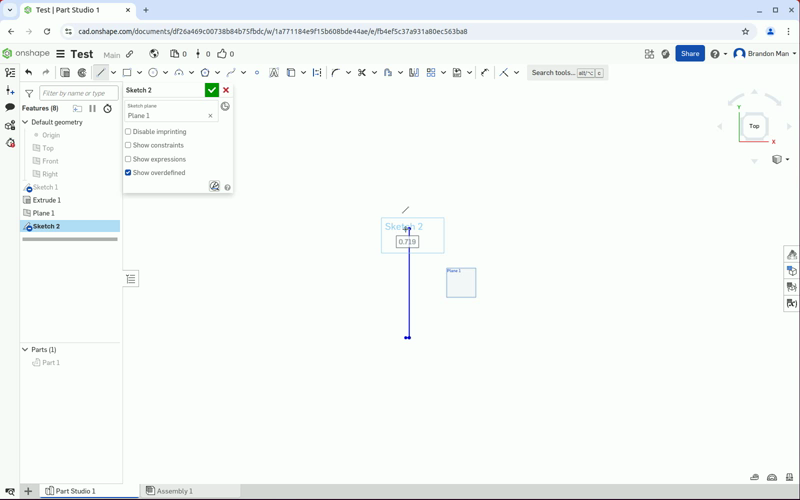
key_up(shift)
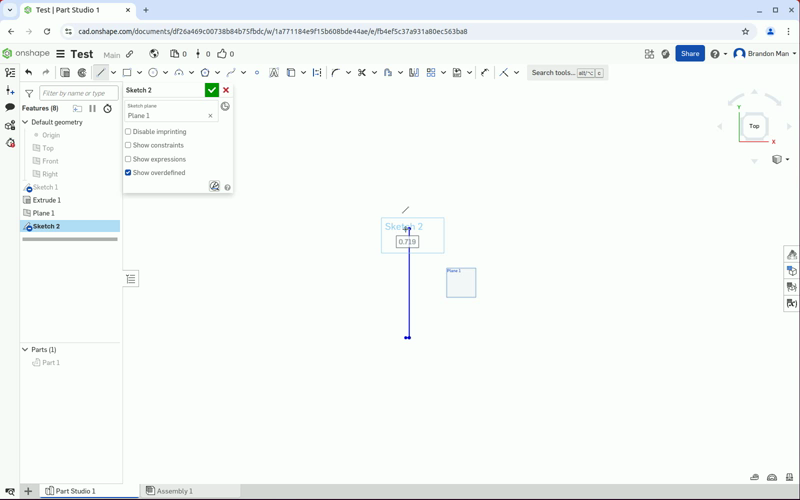
key_down(shift)
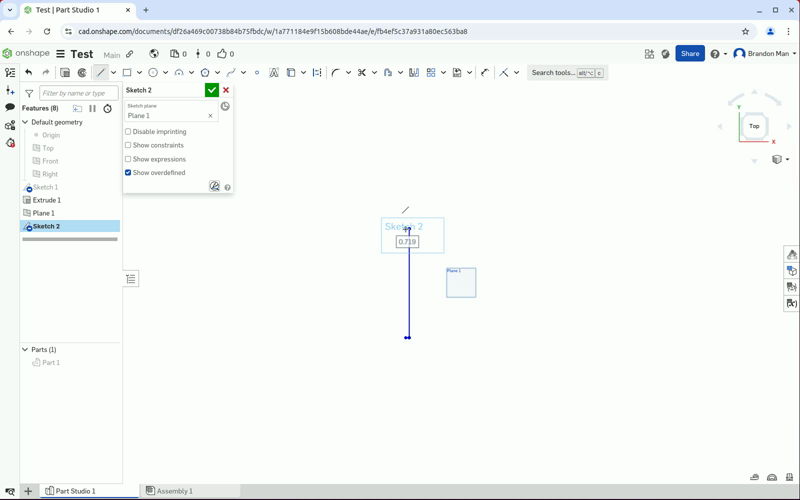
mouse_move(405, 337)
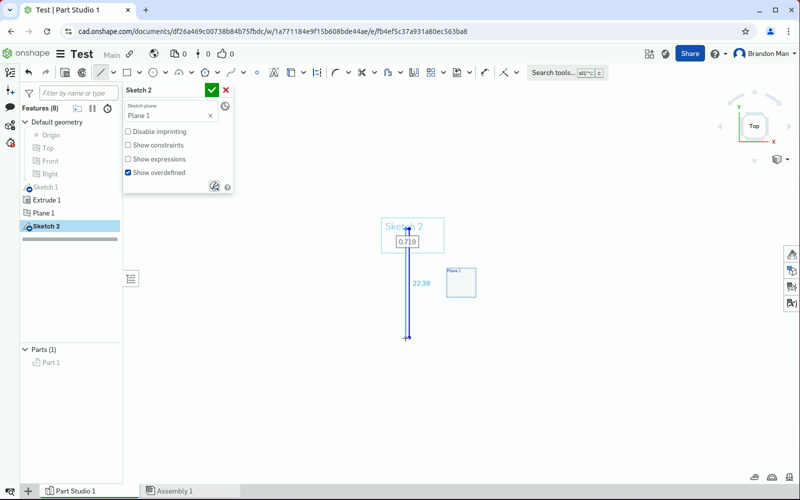
scroll(6)
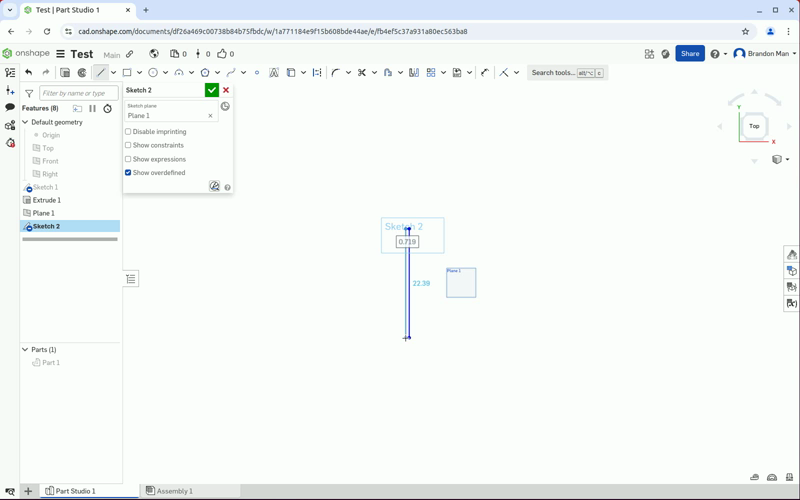
scroll(6)
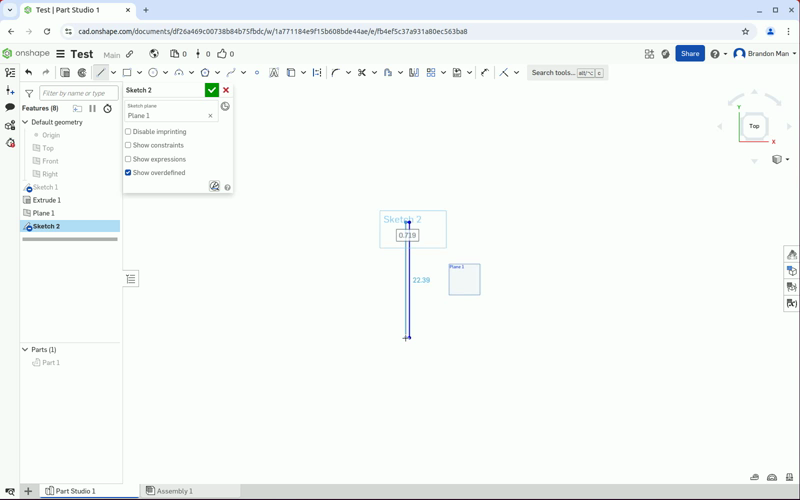
scroll(6)
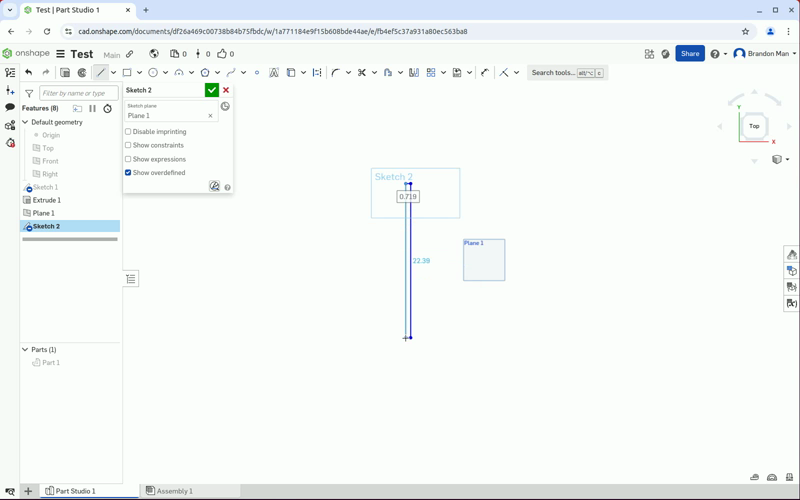
scroll(6)
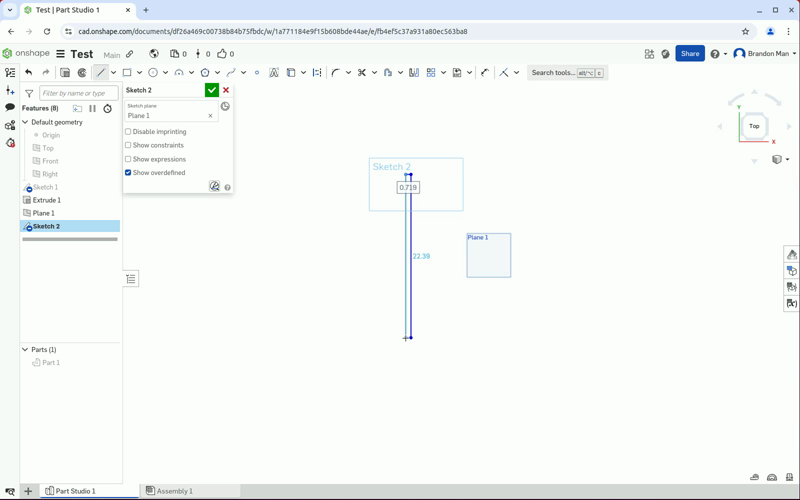
scroll(6)
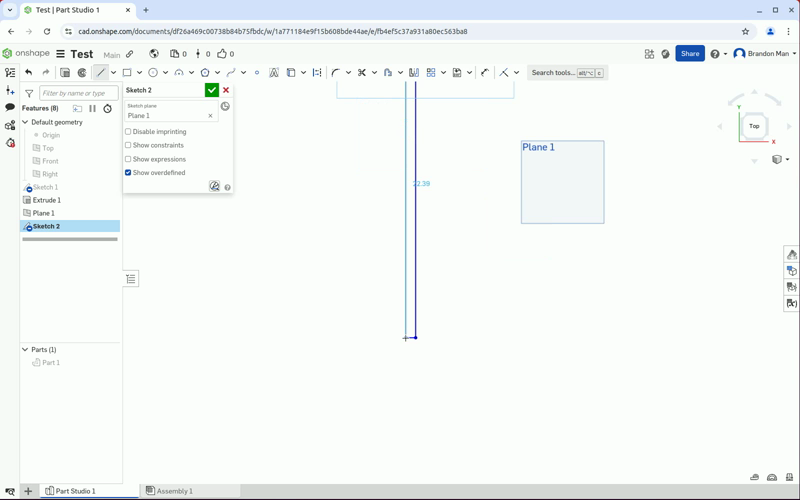
scroll(6)
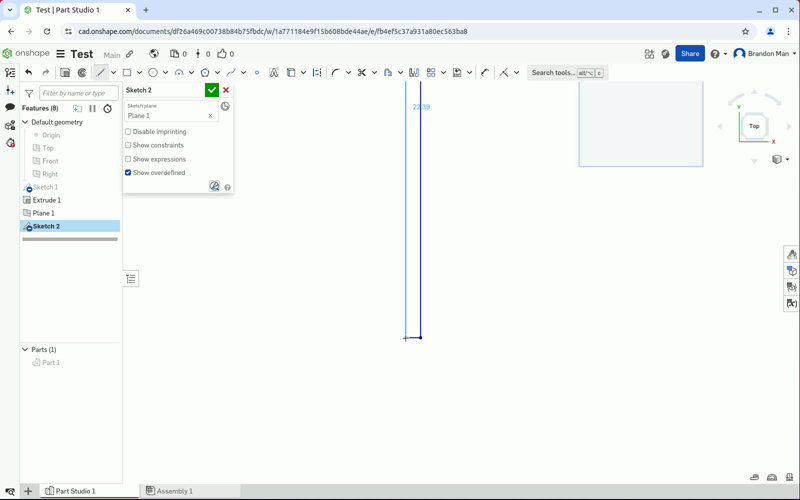
scroll(6)
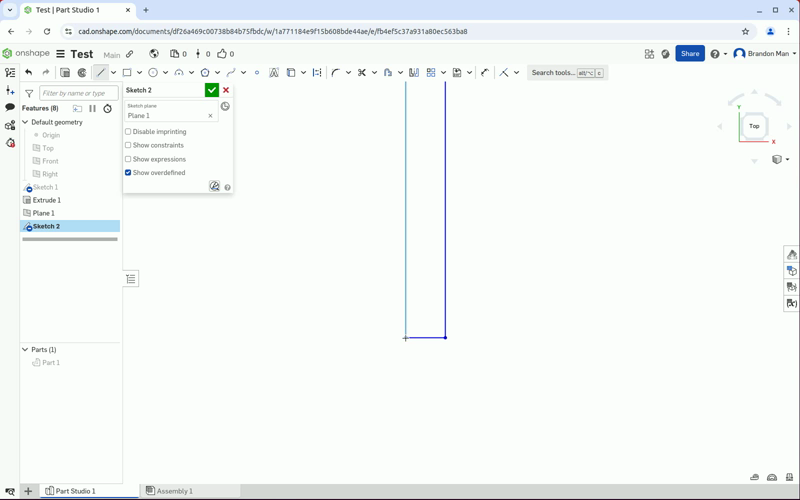
key_up(shift)
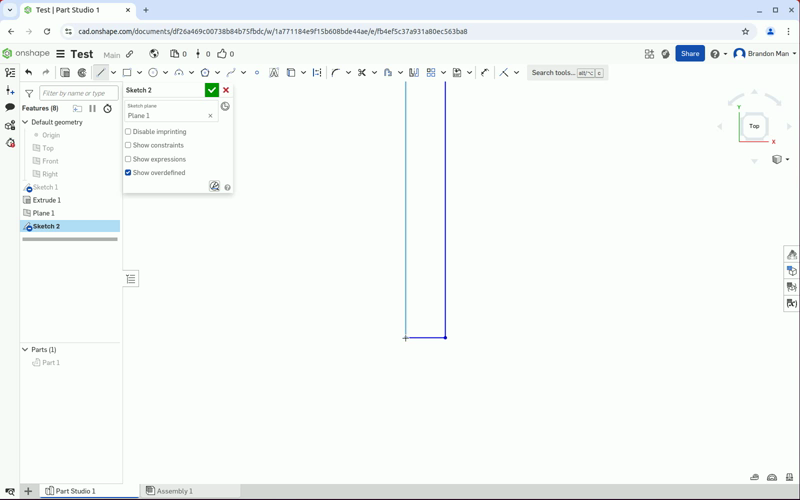
click(405, 337)
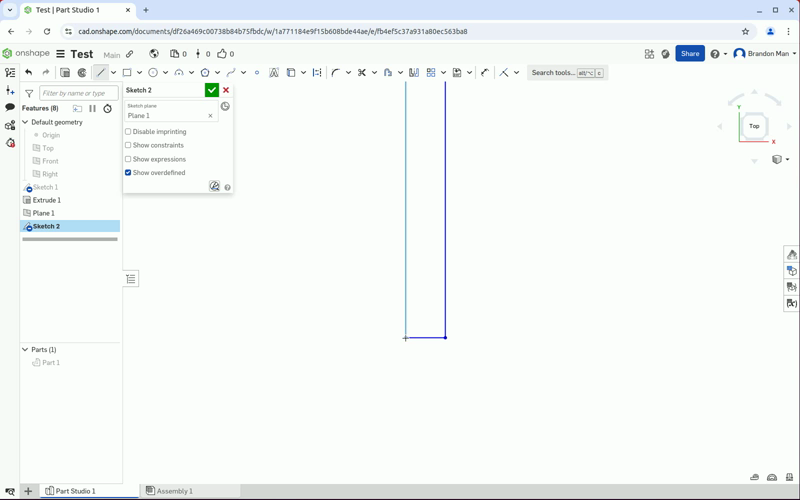
scroll(-6)
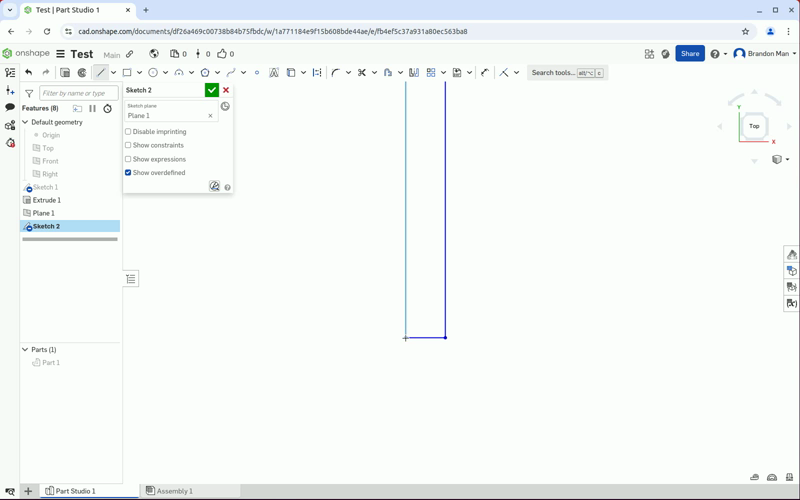
scroll(-6)
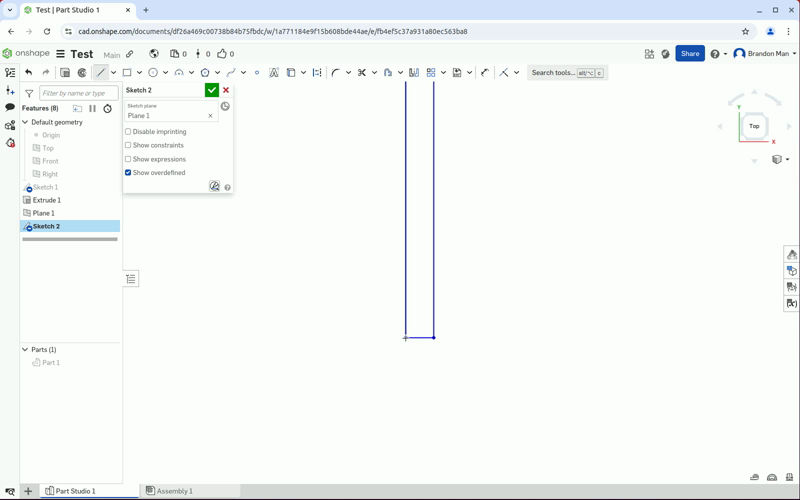
scroll(-6)
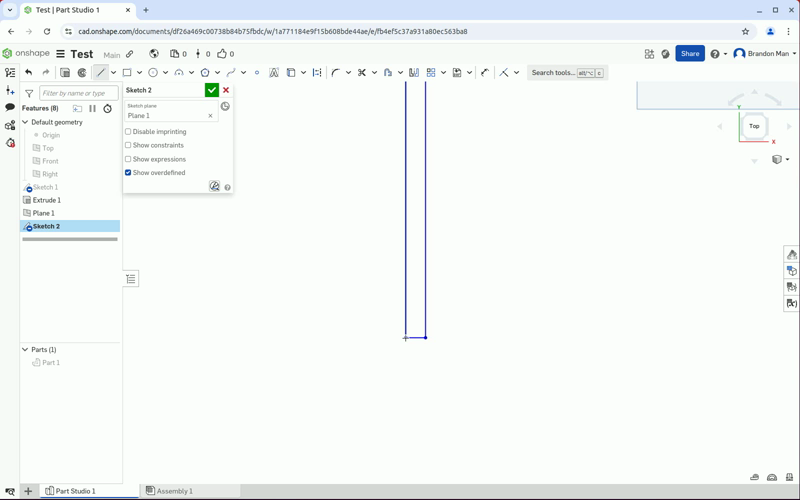
scroll(-6)
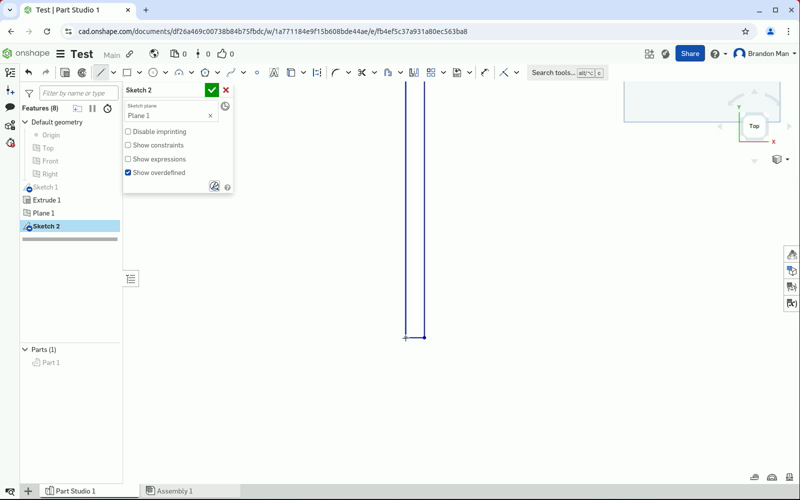
scroll(-6)
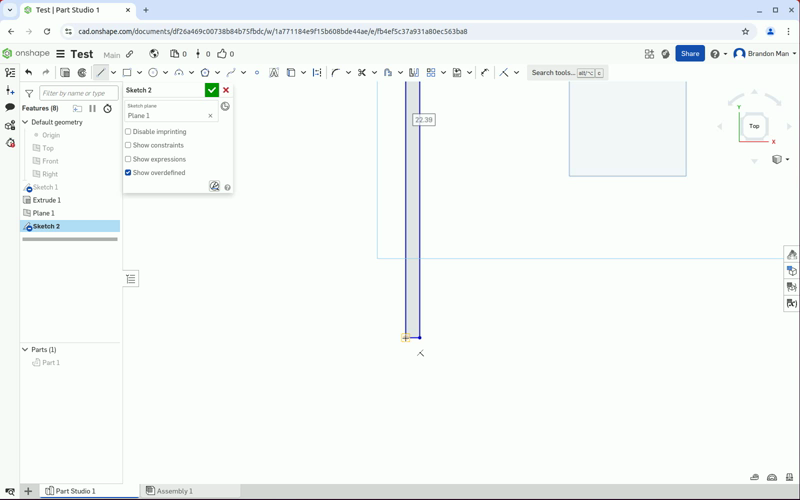
scroll(-6)
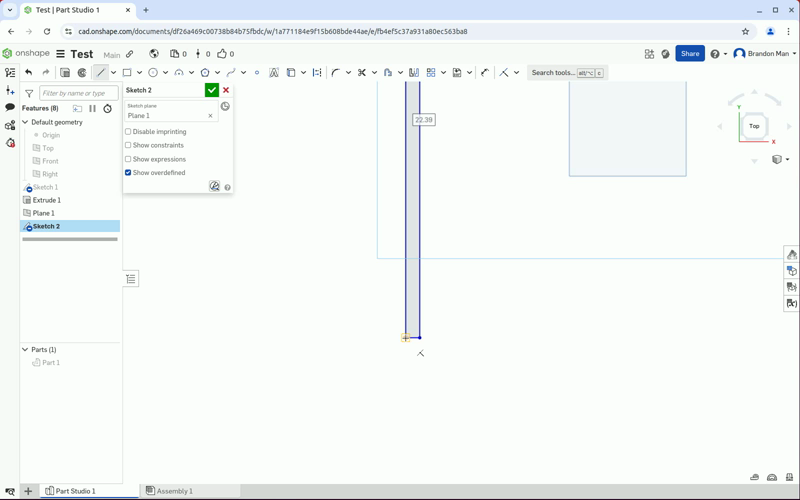
scroll(-6)
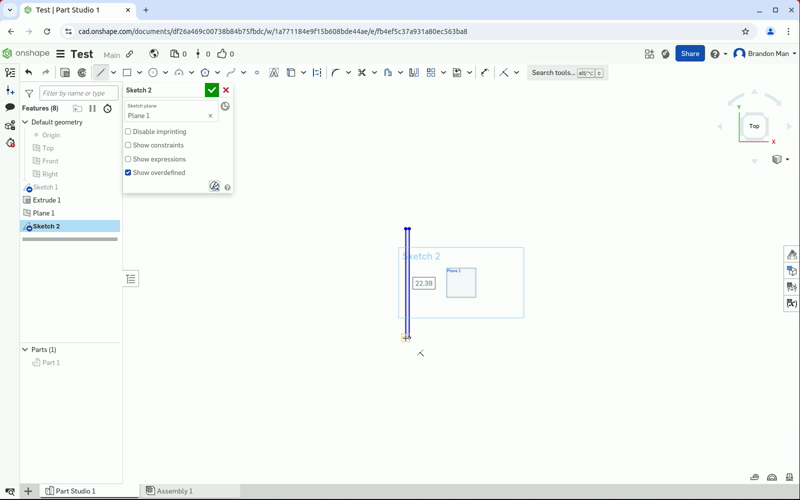
key(esc)
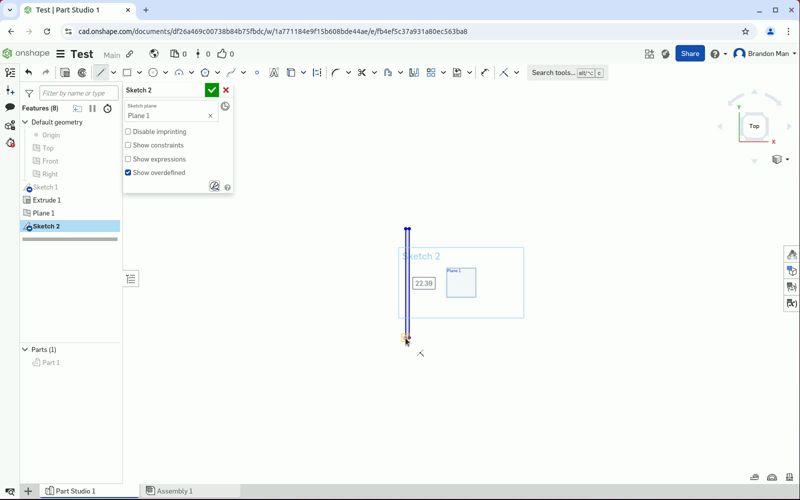
mouse_move(408, 267)
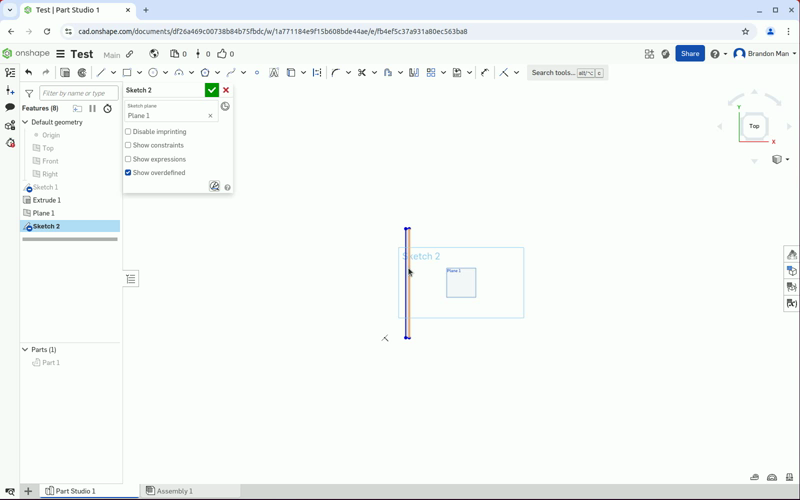
scroll(6)
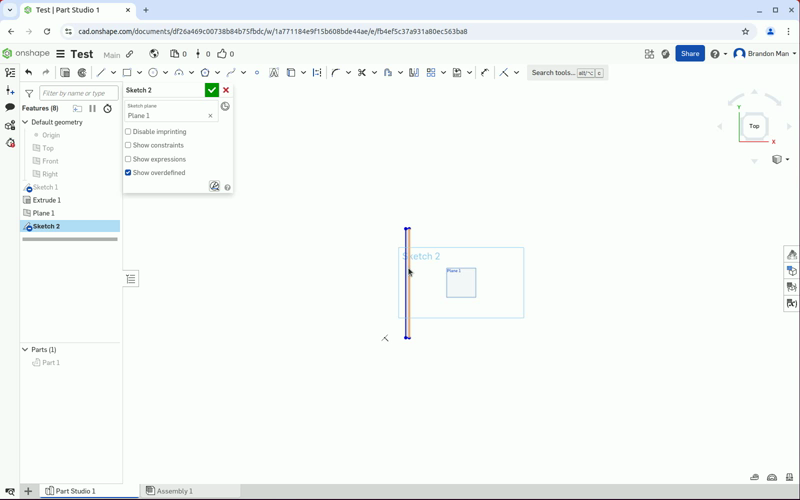
scroll(6)
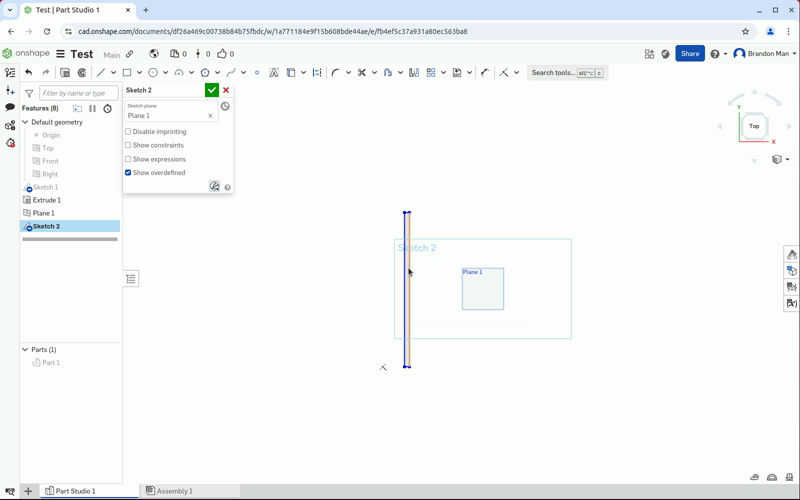
scroll(6)
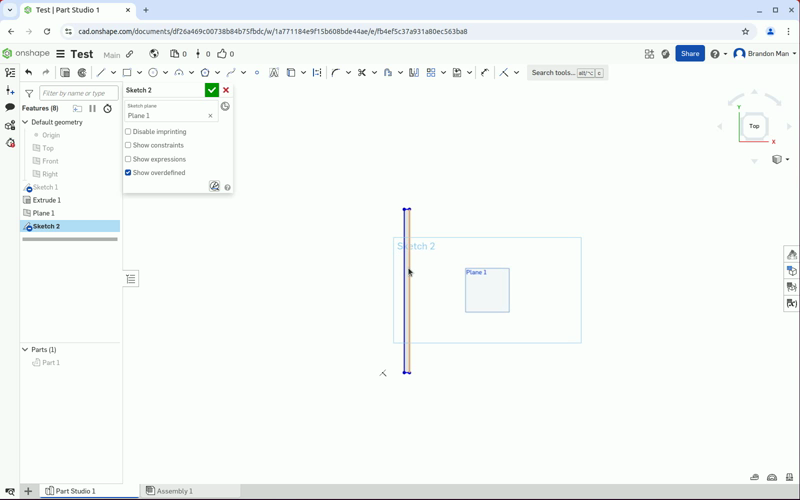
scroll(6)
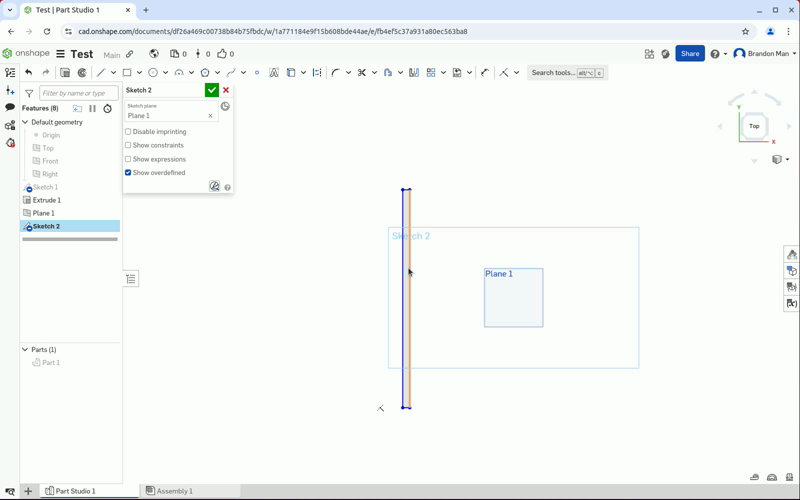
scroll(6)
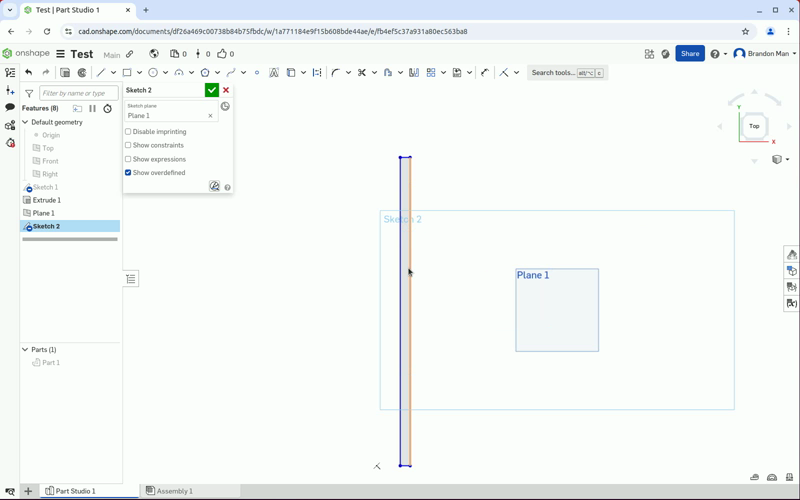
scroll(6)
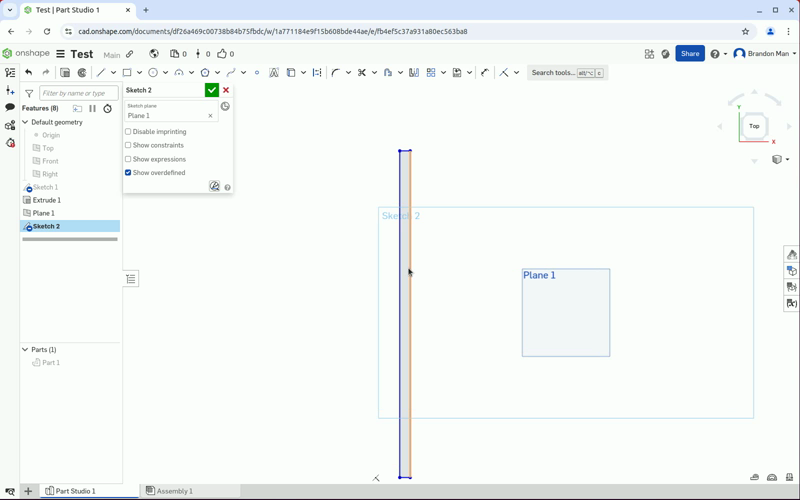
scroll(6)
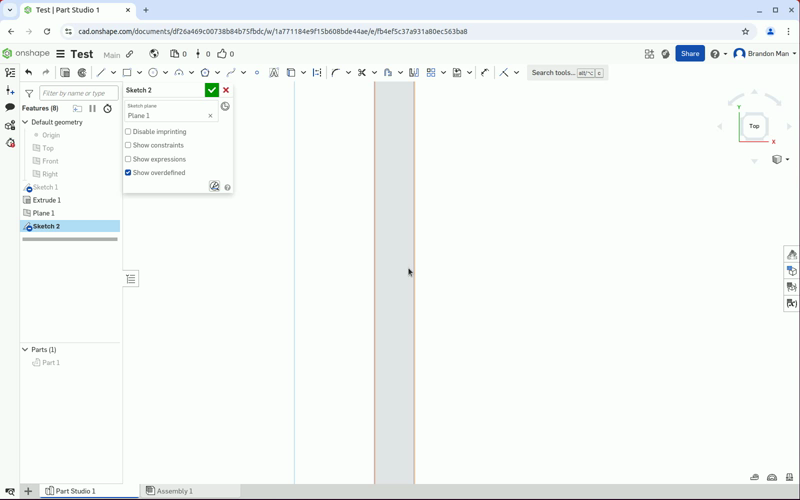
click(408, 267)
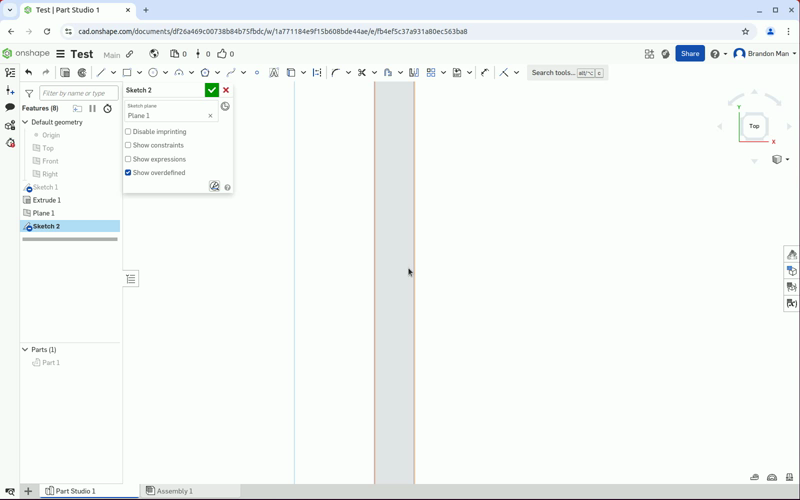
scroll(-6)
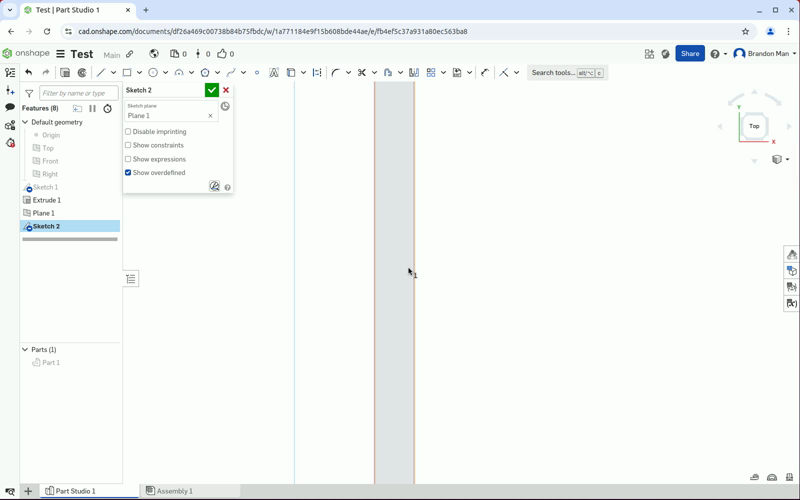
scroll(-6)
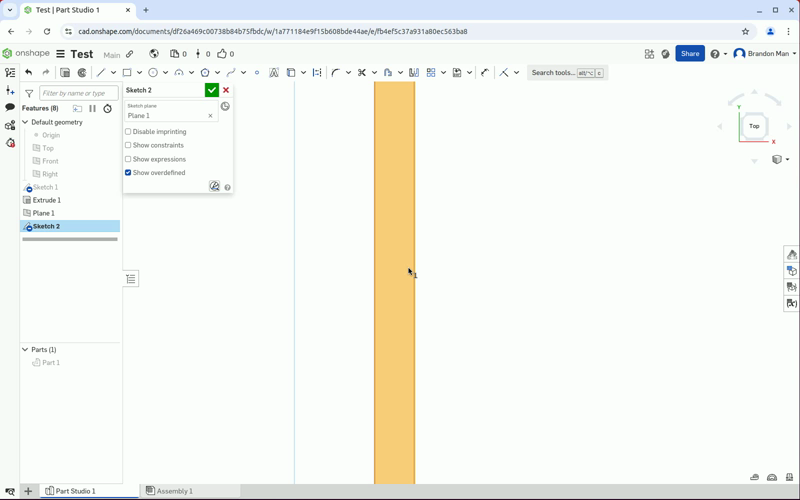
scroll(-6)
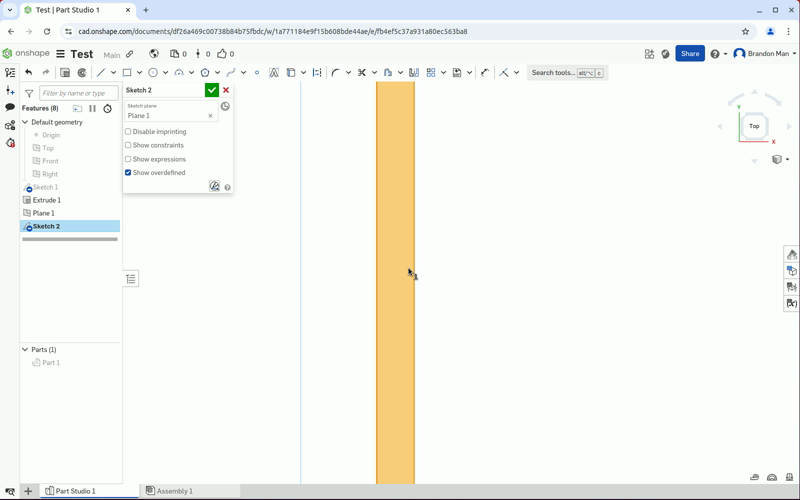
scroll(-6)
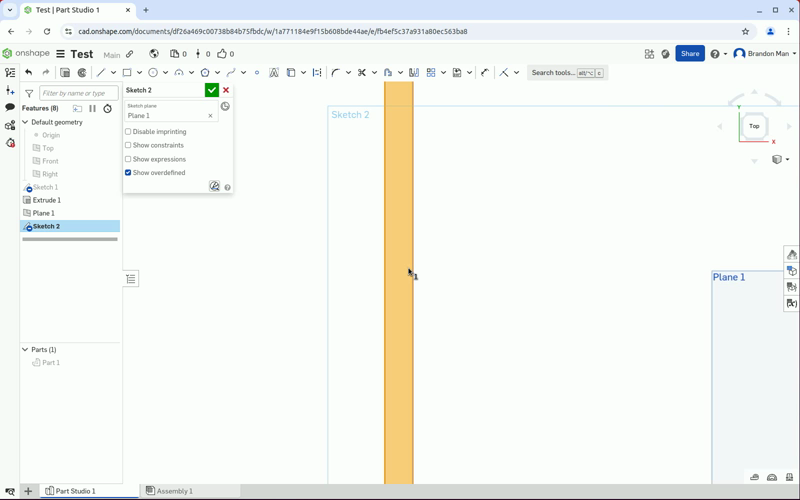
scroll(-6)
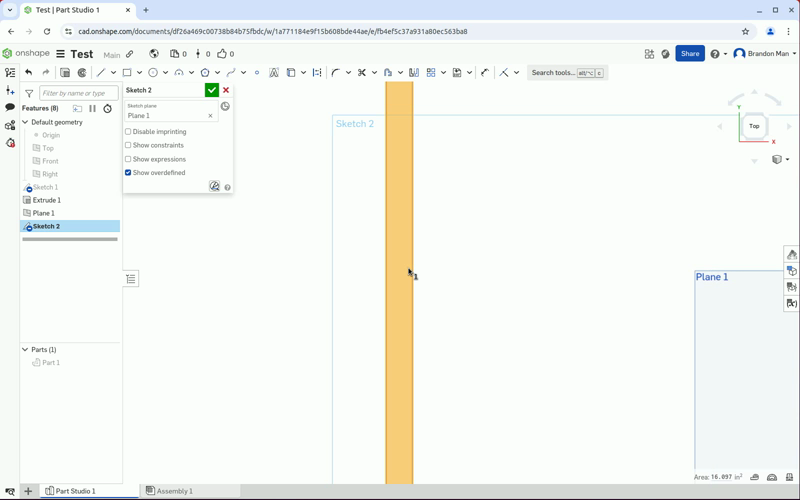
scroll(-6)
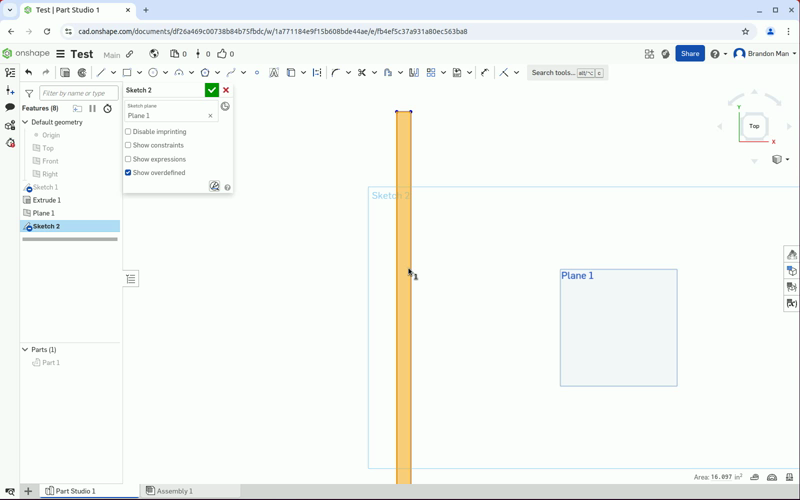
scroll(-6)
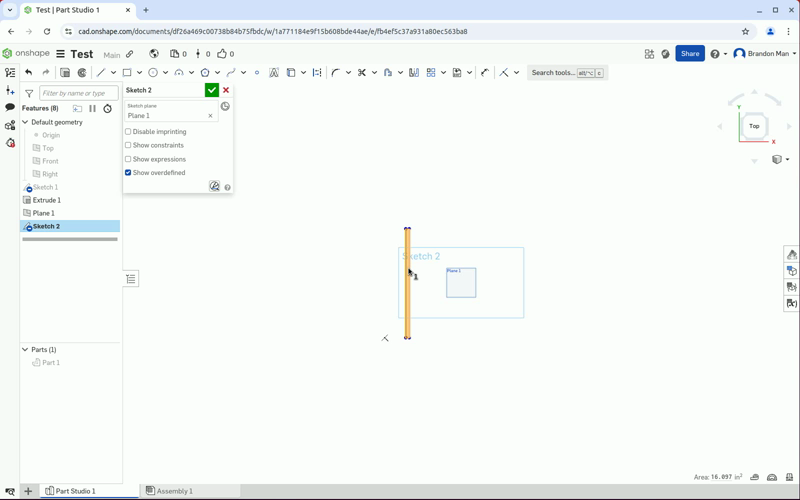
mouse_move(73, 352)
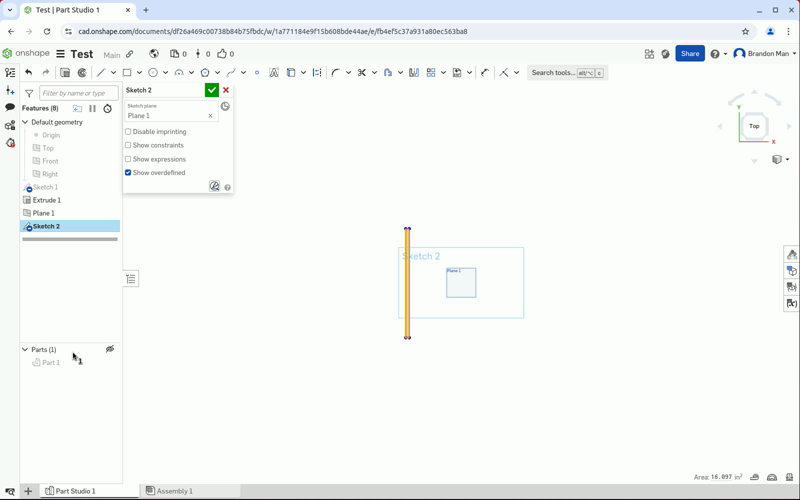
key(shift+y)
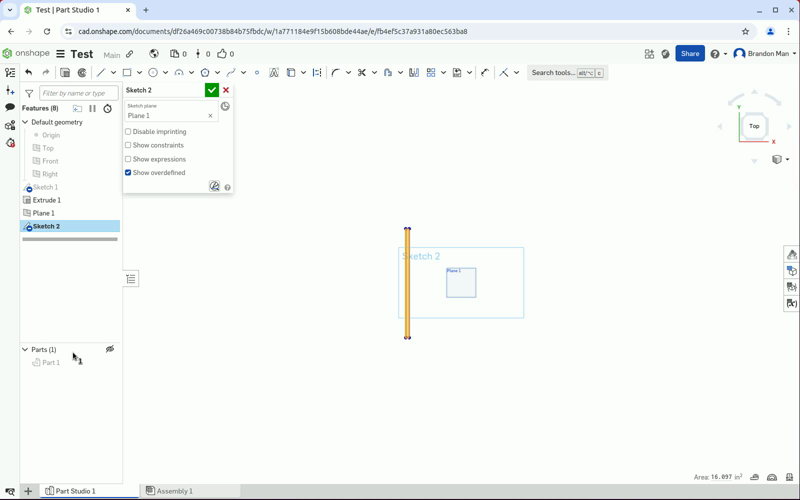
key(shift+e)
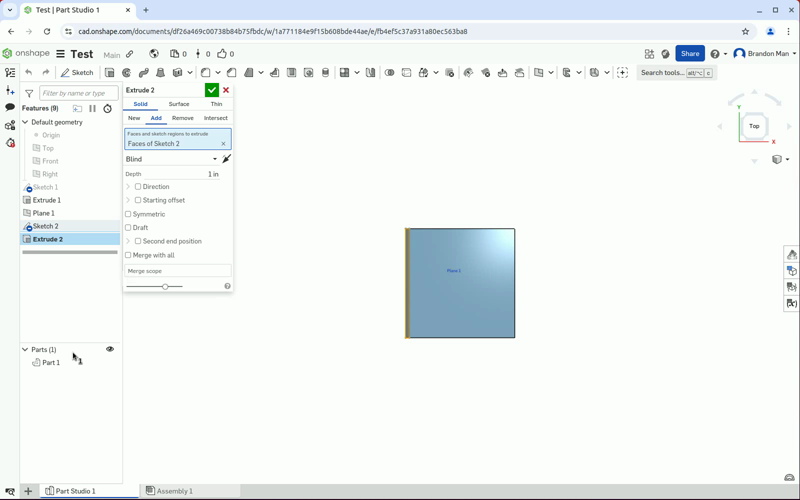
mouse_move(143, 106)
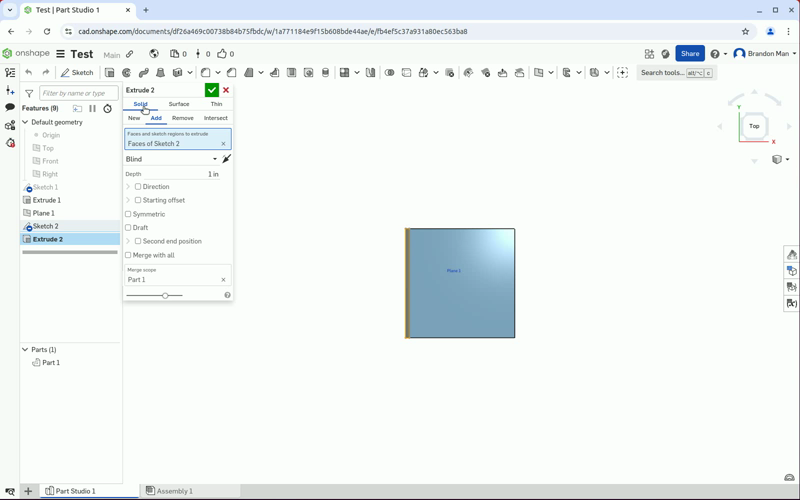
click(143, 106)
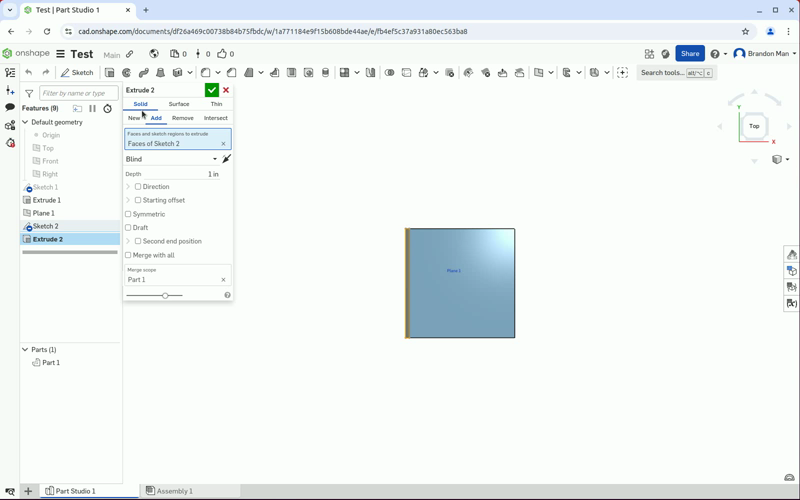
mouse_move(137, 120)
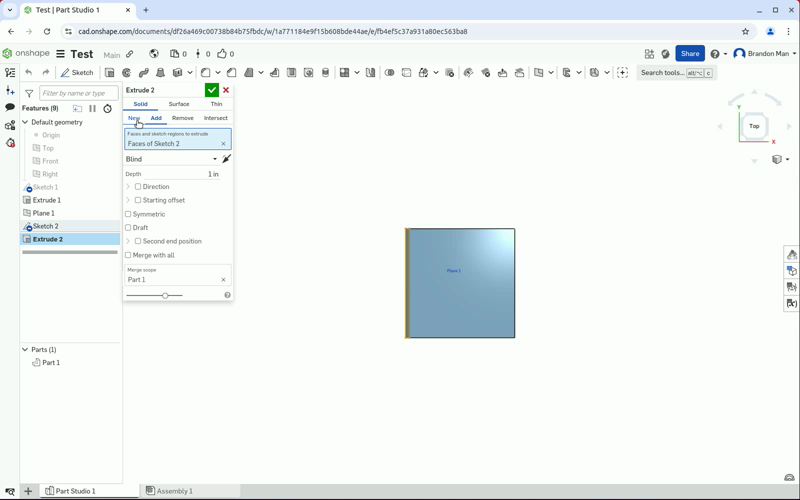
click(137, 120)
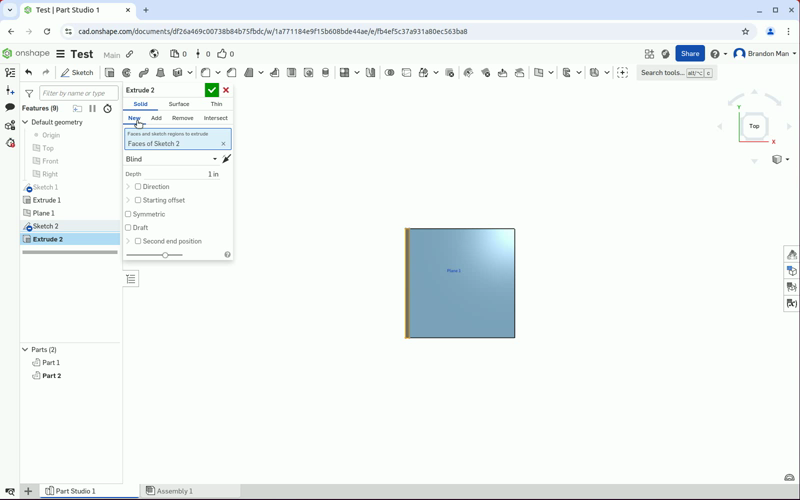
key(tab, 4)
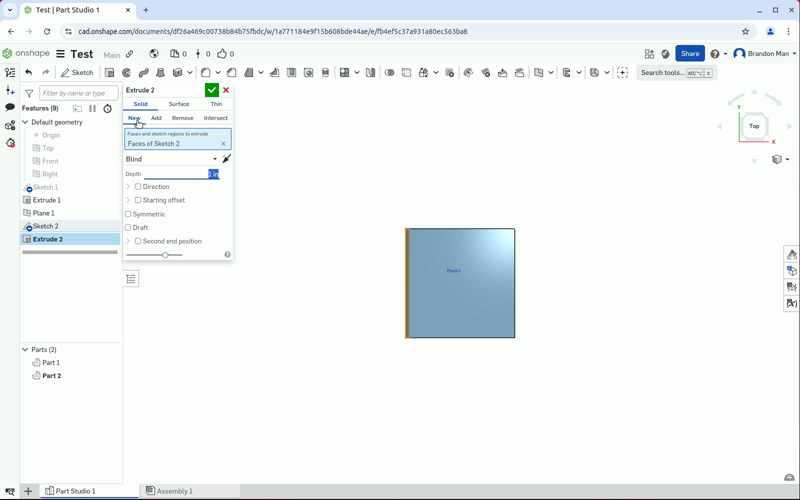
text(22.386)
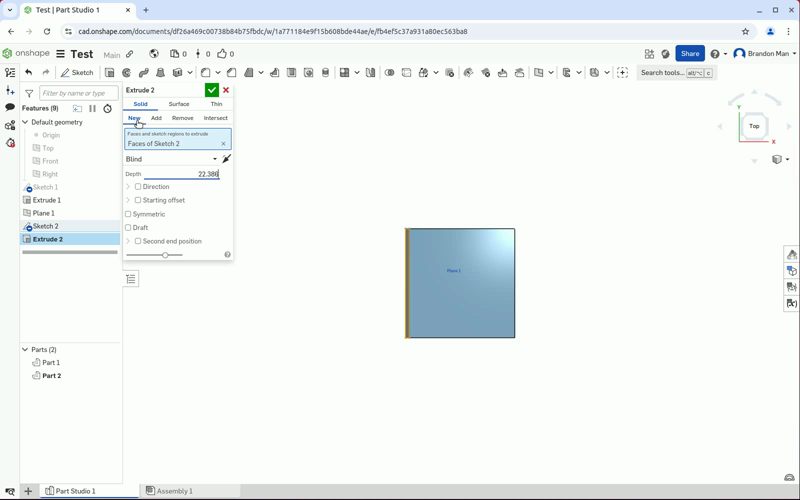
key(enter)
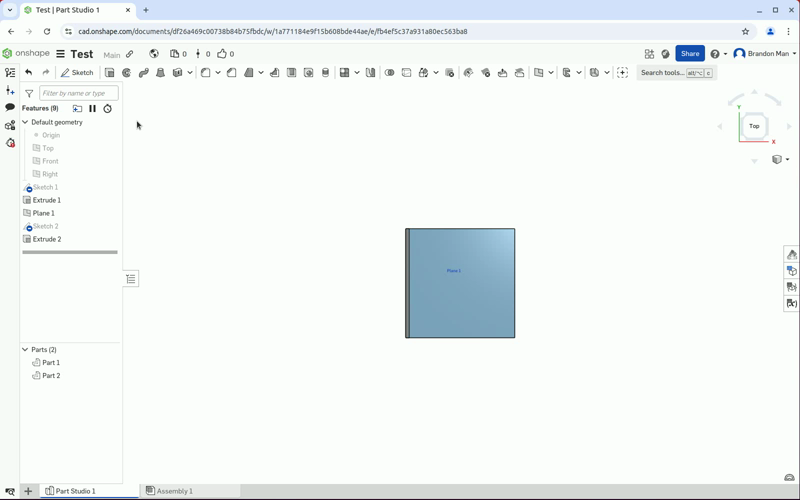
key(shift+h)
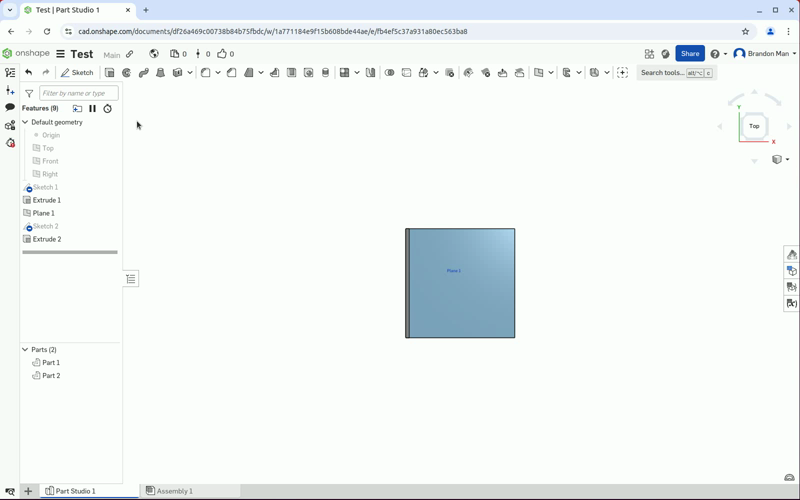
key(shift+h)
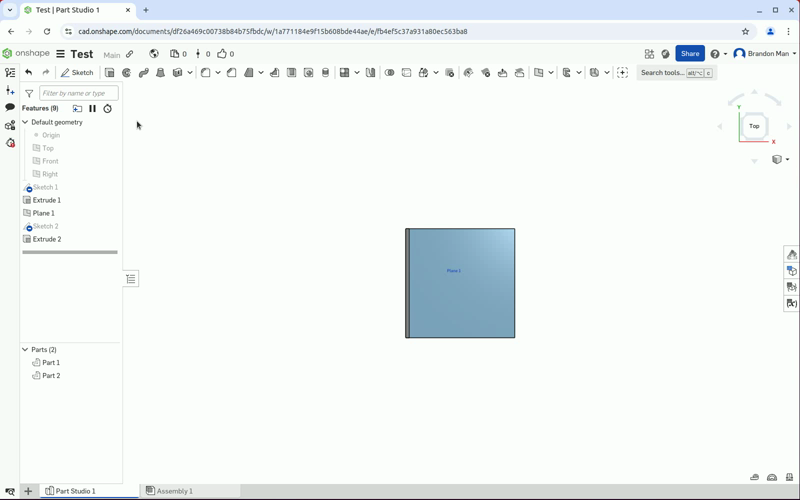
mouse_move(73, 189)
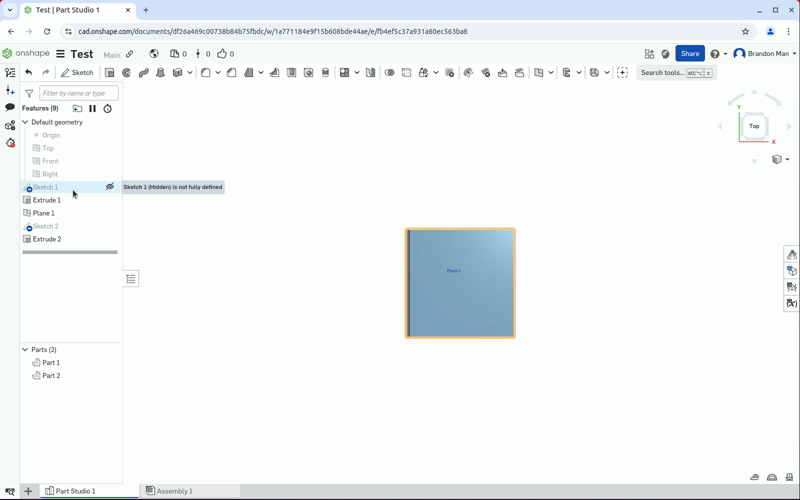
click(73, 189)
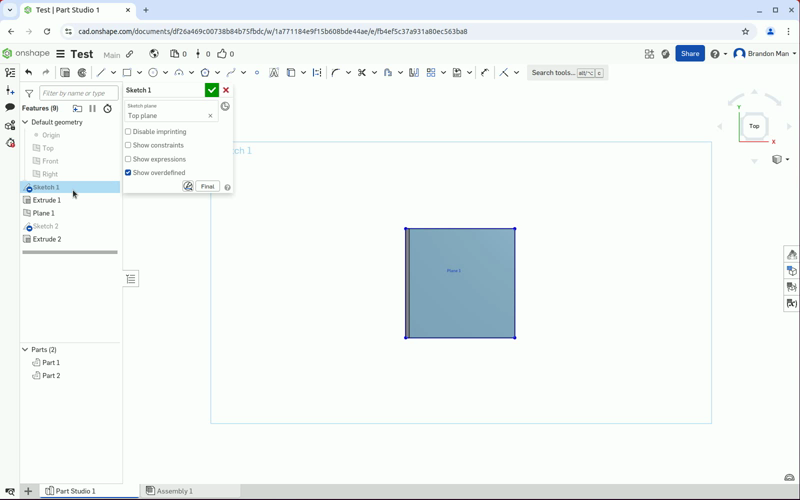
mouse_move(229, 92)
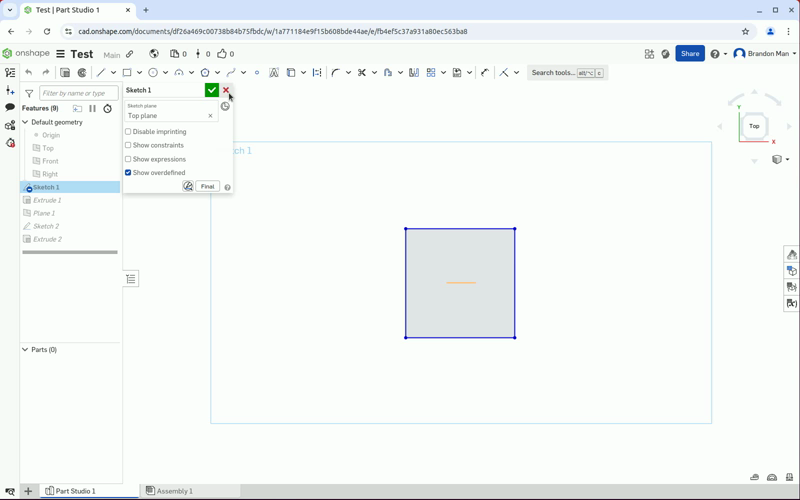
click(229, 92)
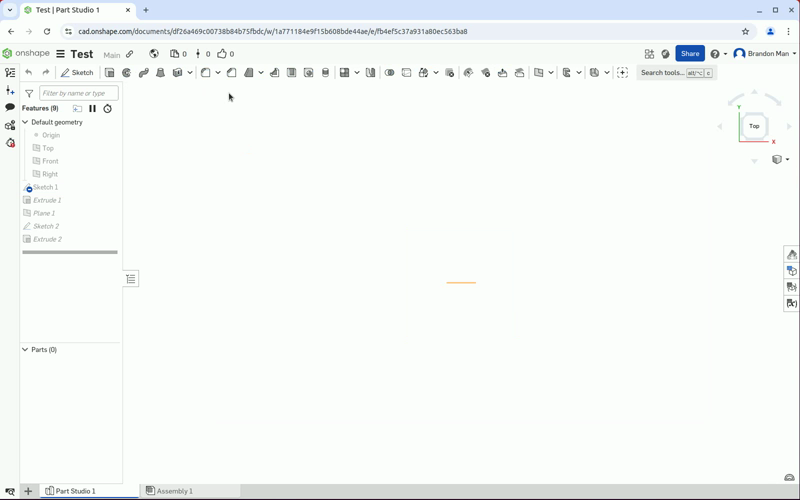
key(shift+s)
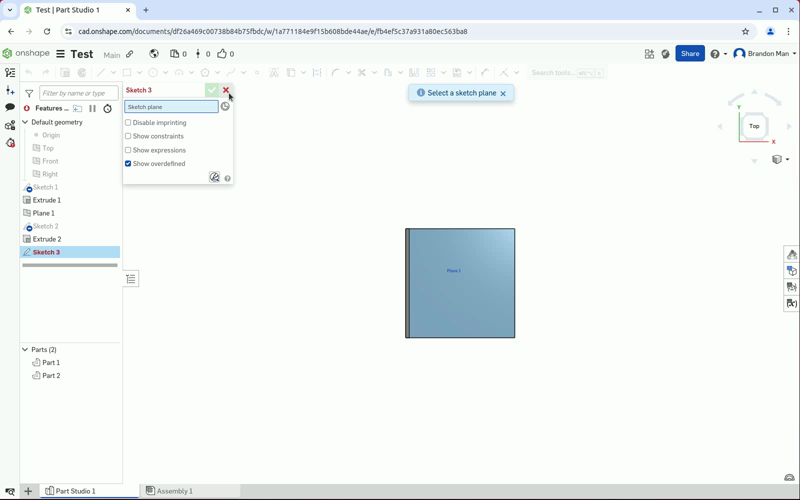
mouse_move(73, 215)
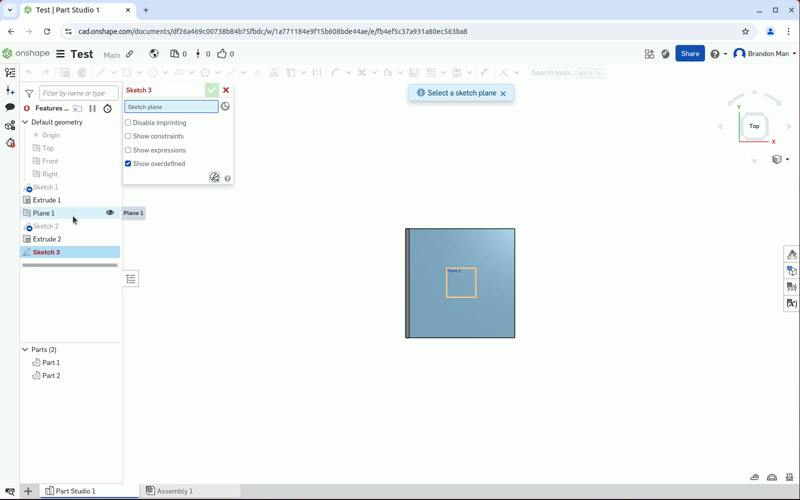
click(73, 215)
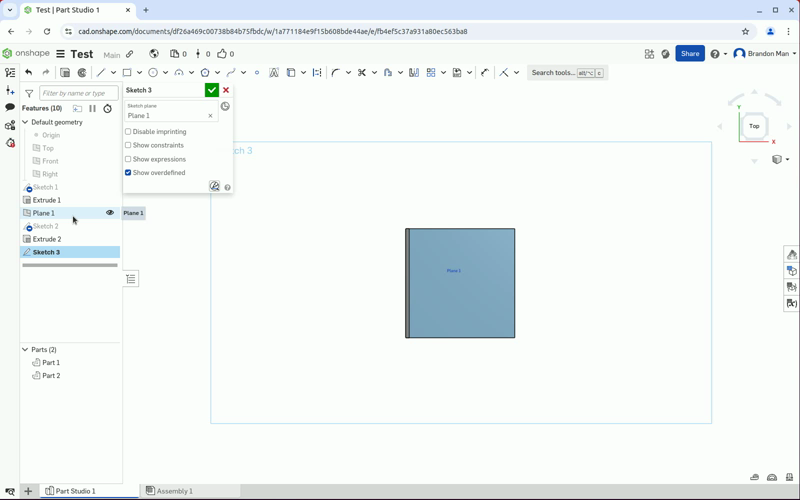
mouse_move(73, 352)
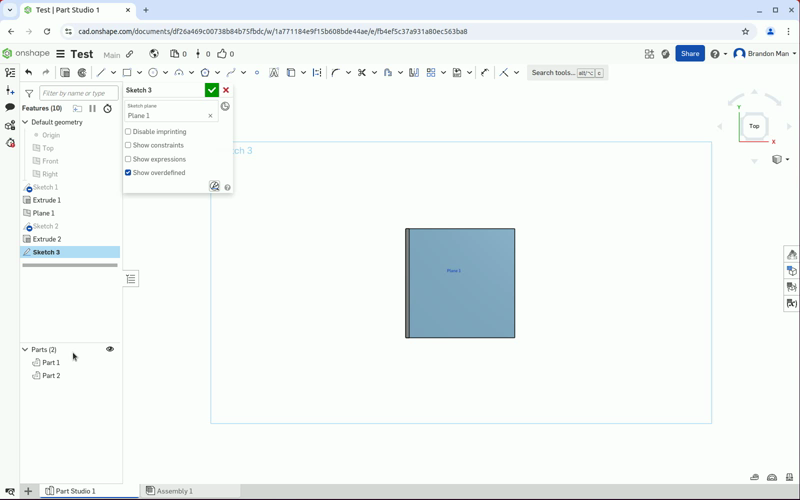
key(y)
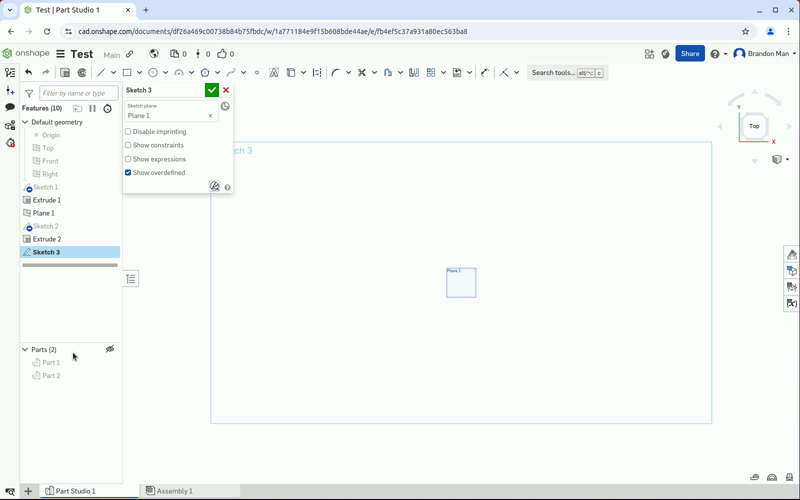
key(l)
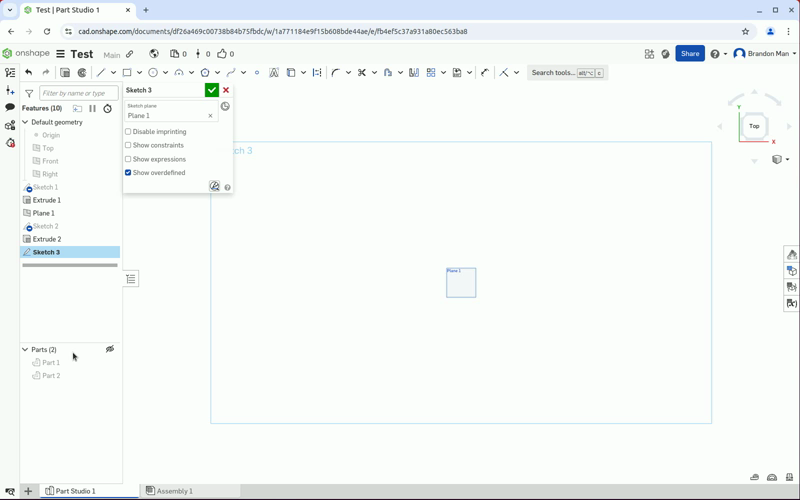
key_down(shift)
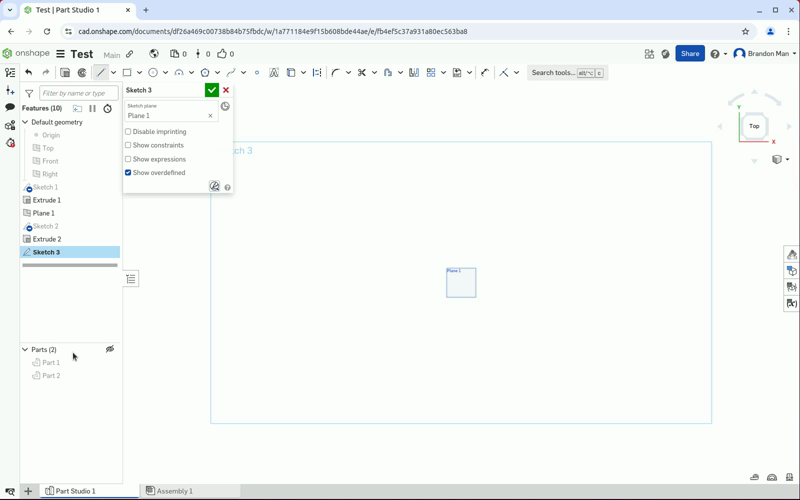
mouse_move(512, 337)
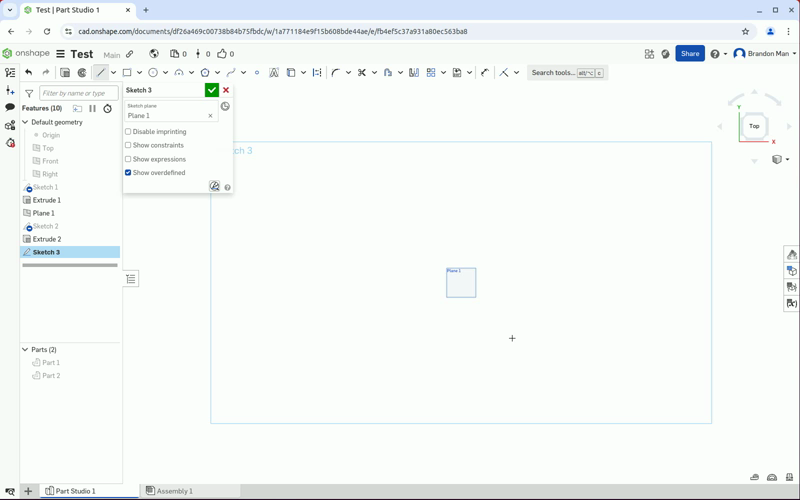
click(512, 337)
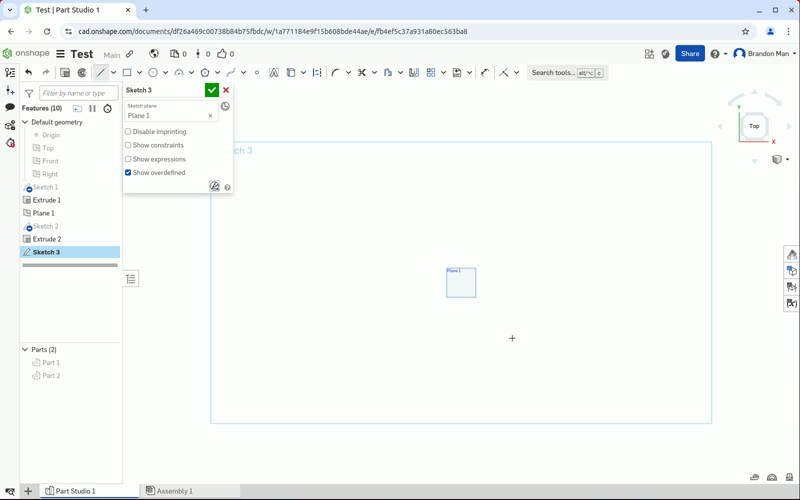
key_up(shift)
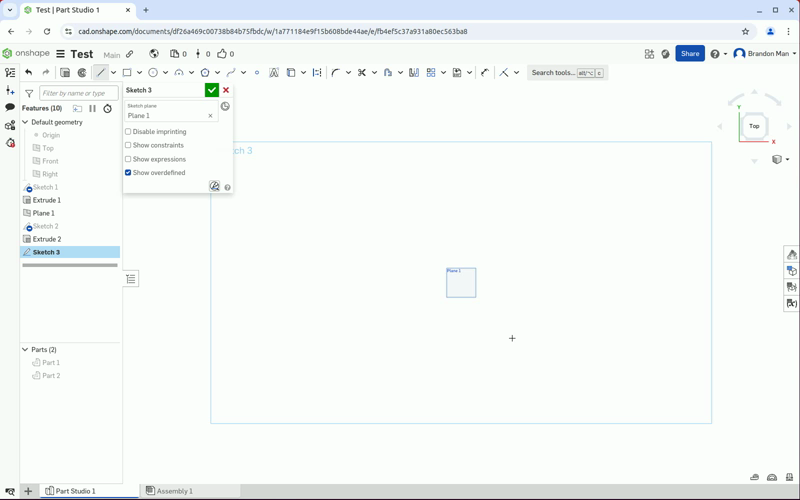
key_down(shift)
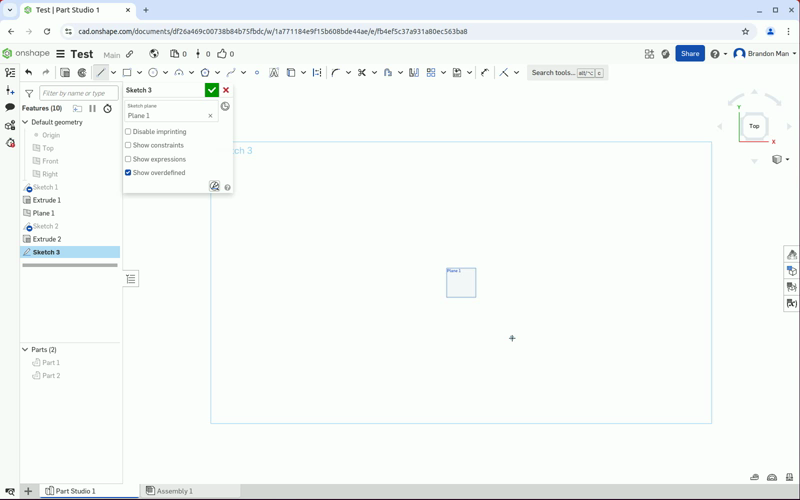
mouse_move(542, 337)
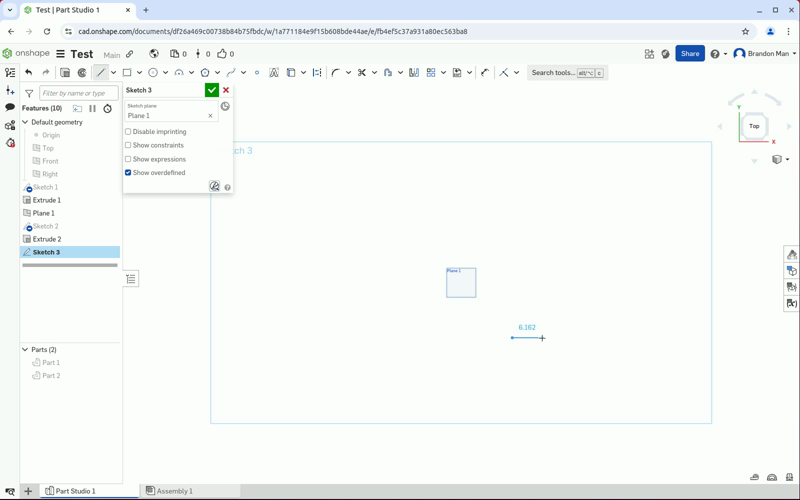
mouse_move(515, 337)
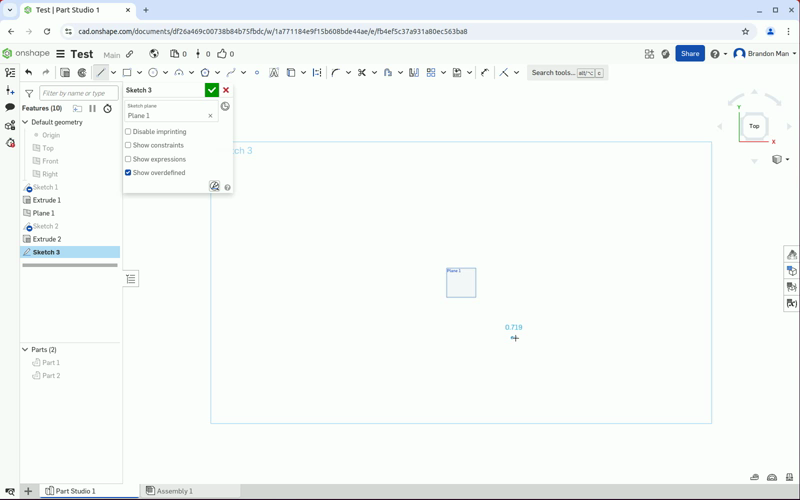
scroll(6)
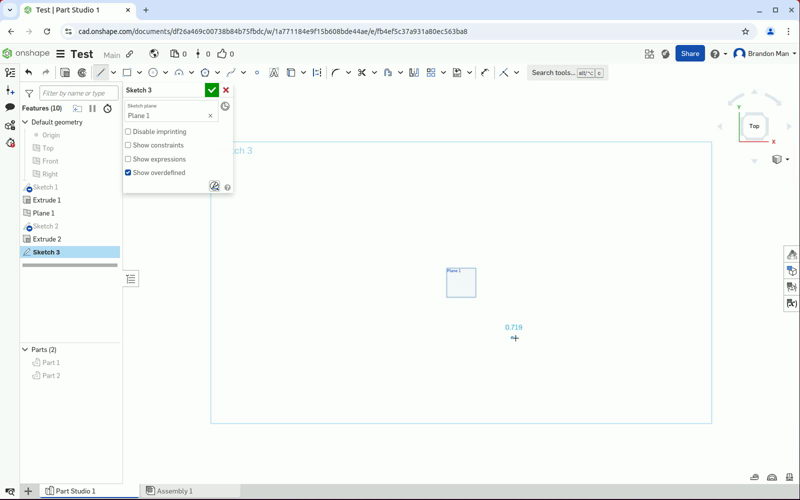
scroll(6)
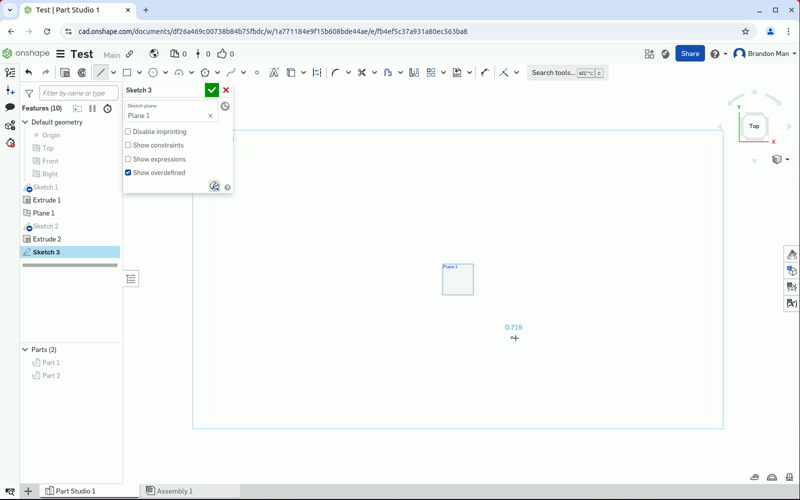
scroll(6)
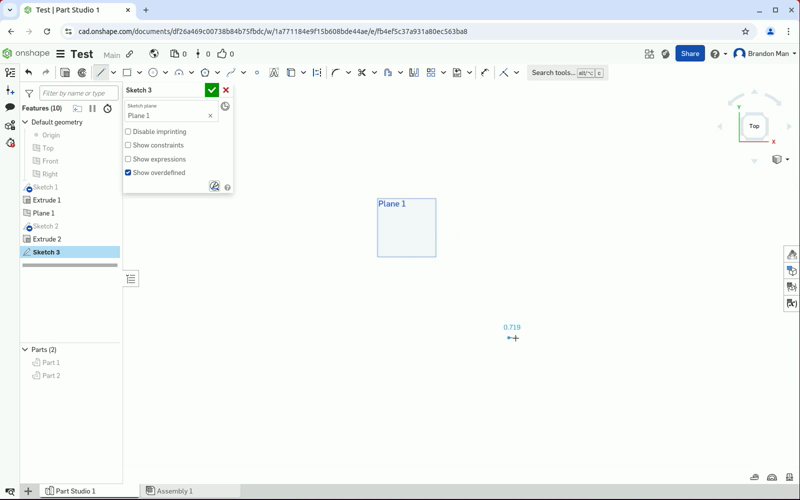
scroll(6)
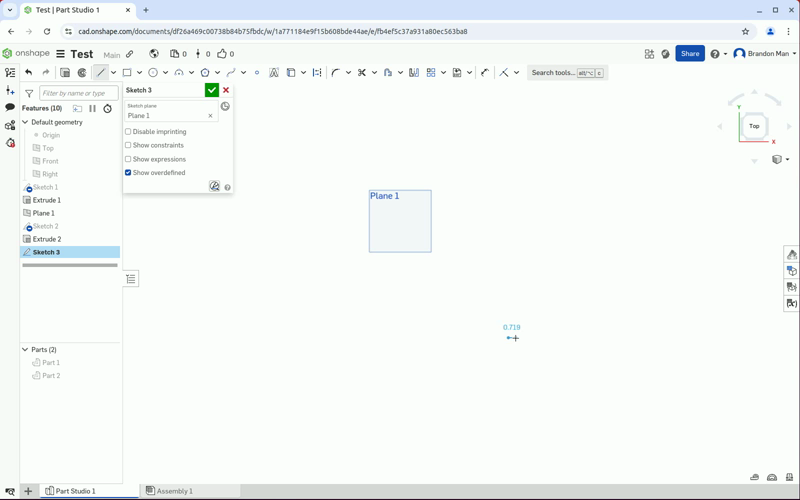
scroll(6)
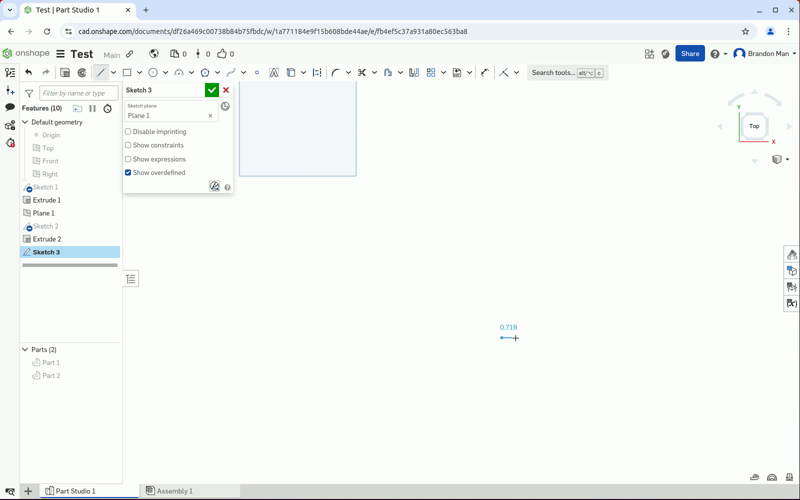
scroll(6)
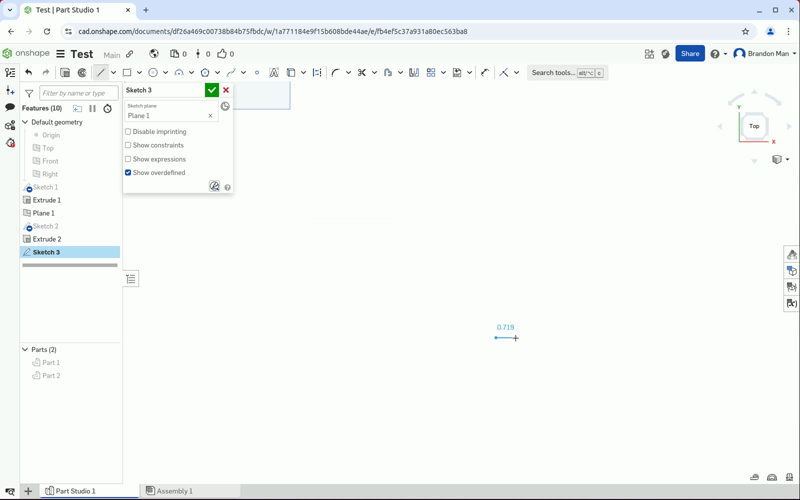
scroll(6)
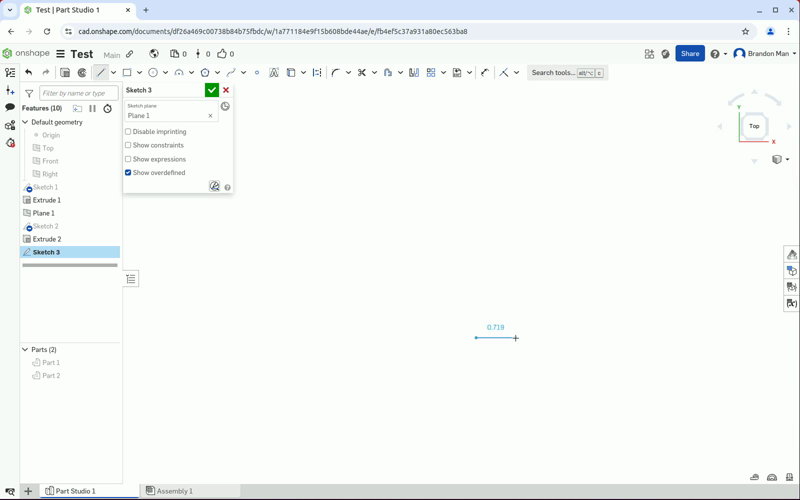
click(515, 337)
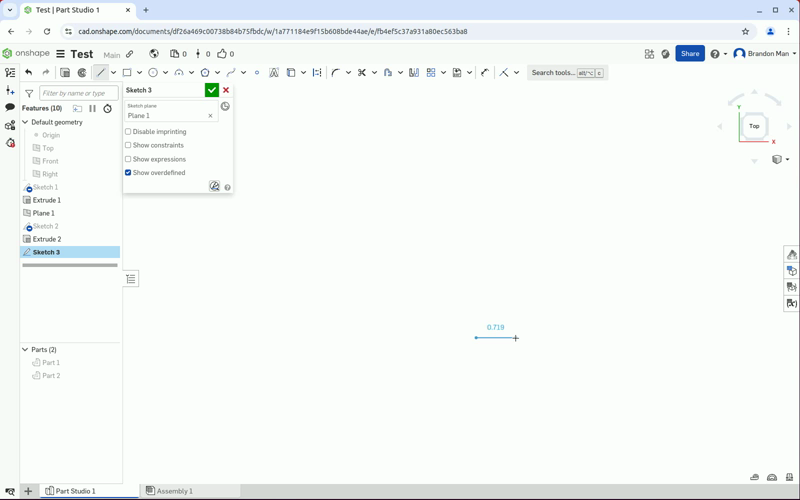
scroll(-6)
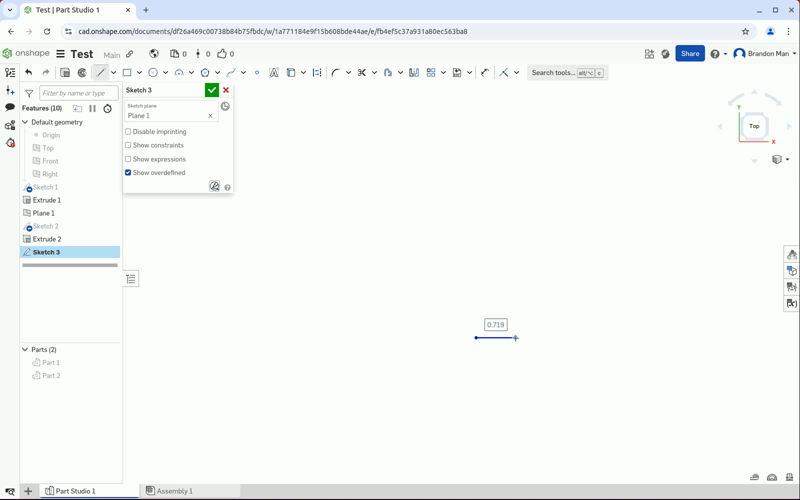
scroll(-6)
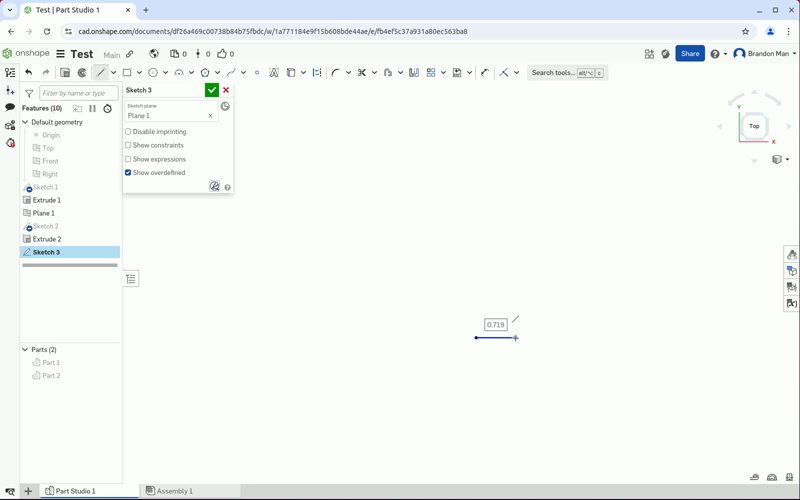
scroll(-6)
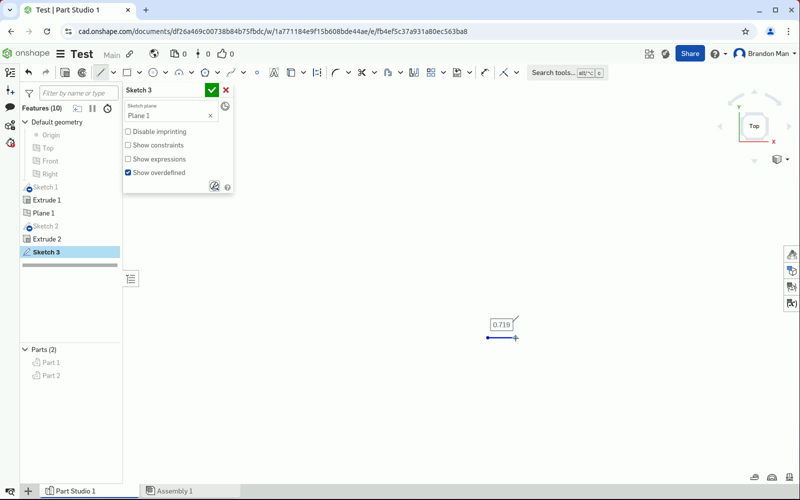
scroll(-6)
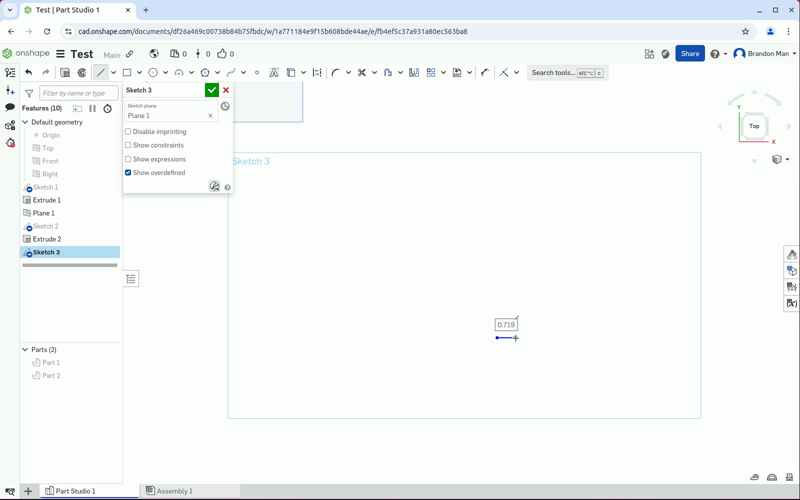
scroll(-6)
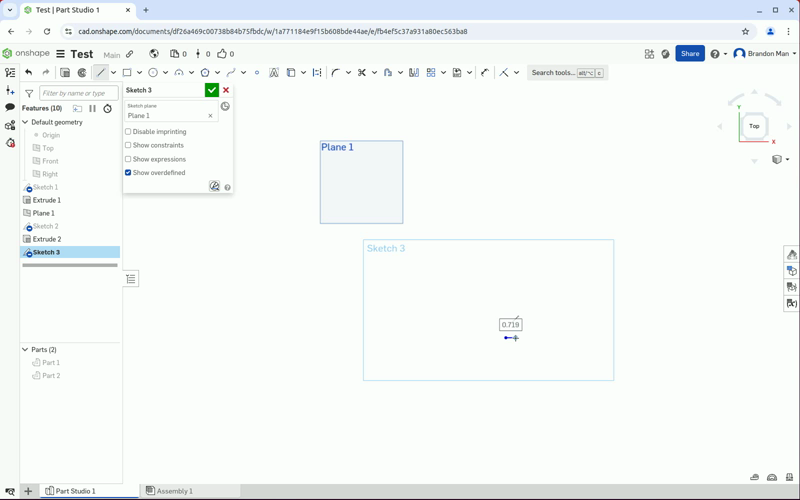
scroll(-6)
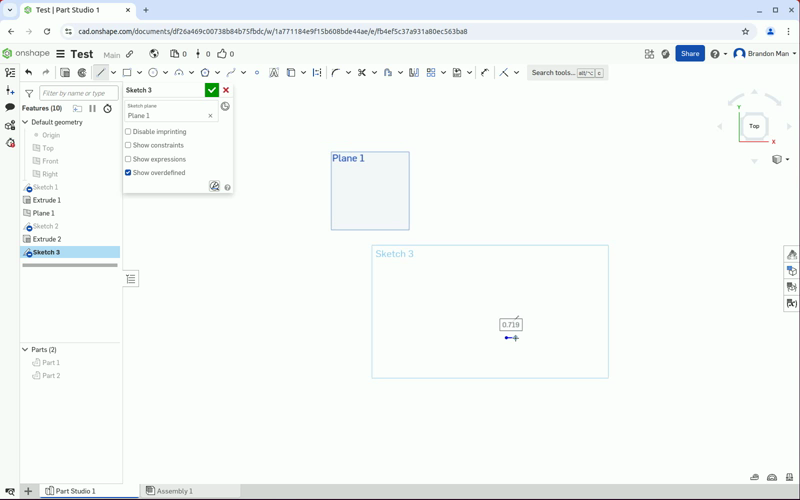
scroll(-6)
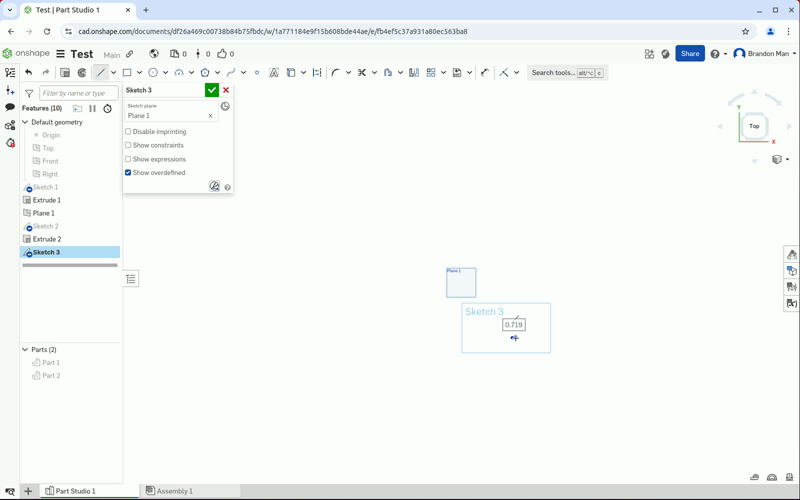
key_up(shift)
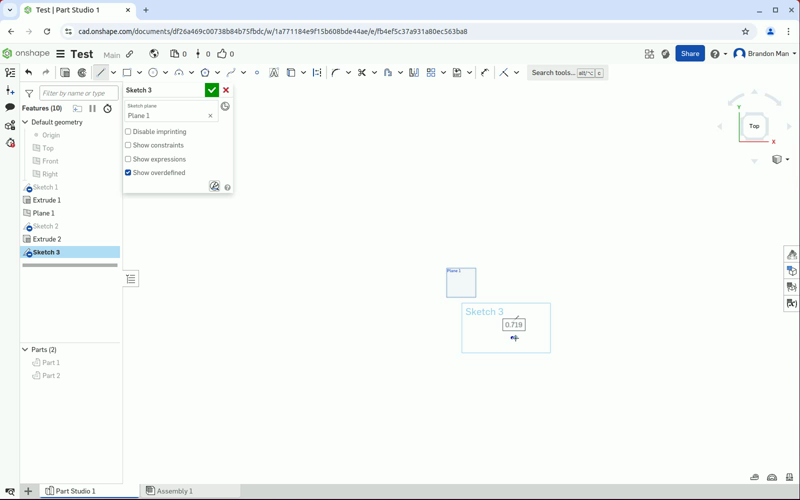
key_down(shift)
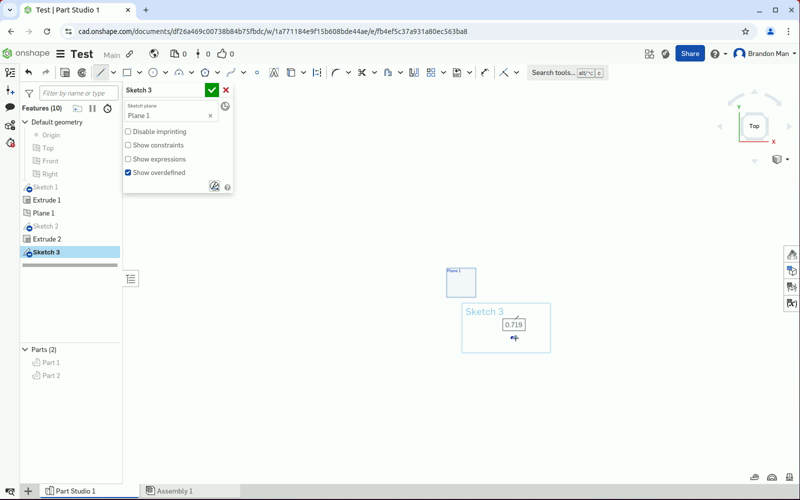
mouse_move(515, 228)
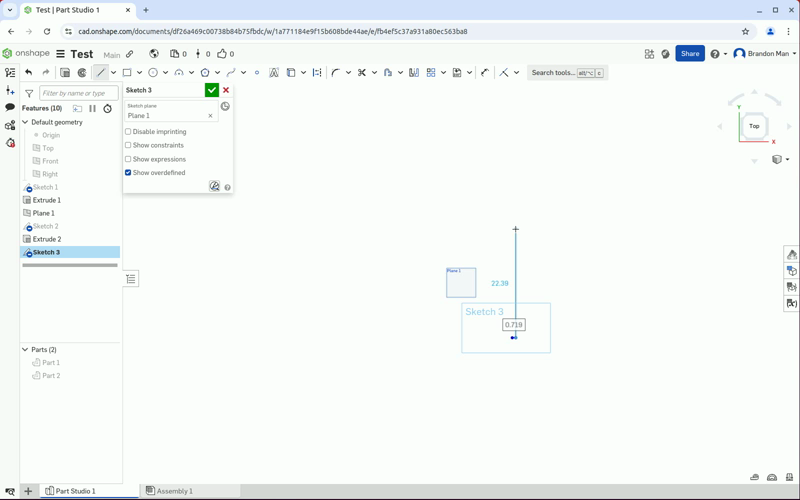
click(515, 228)
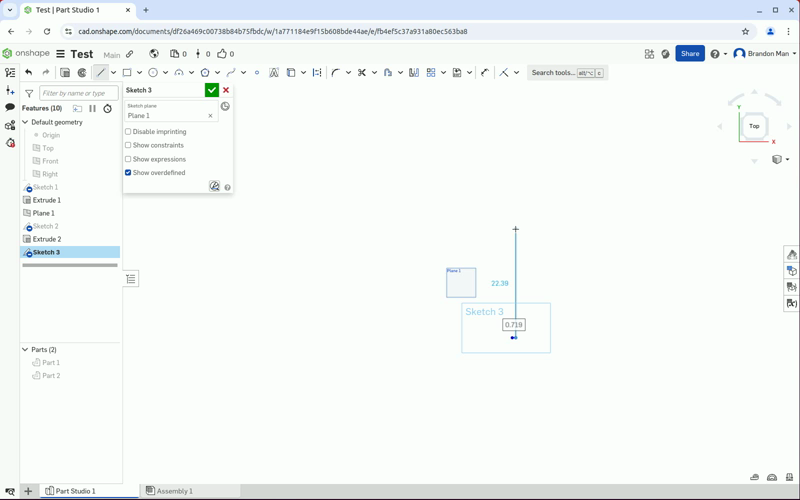
key_up(shift)
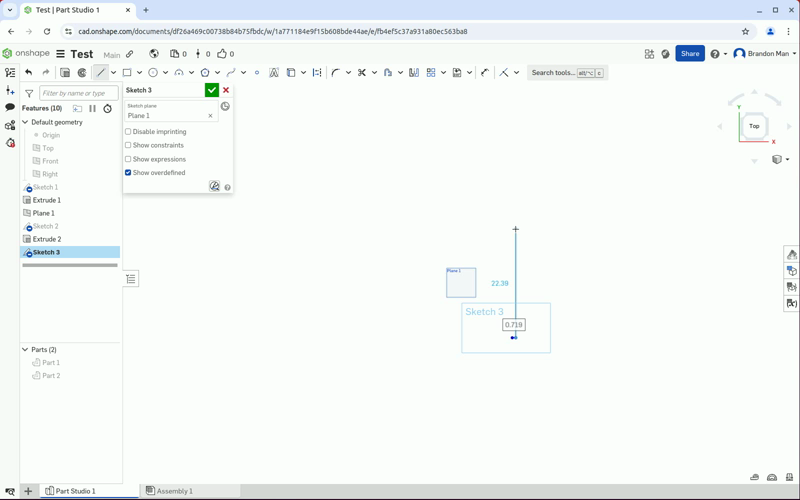
key_down(shift)
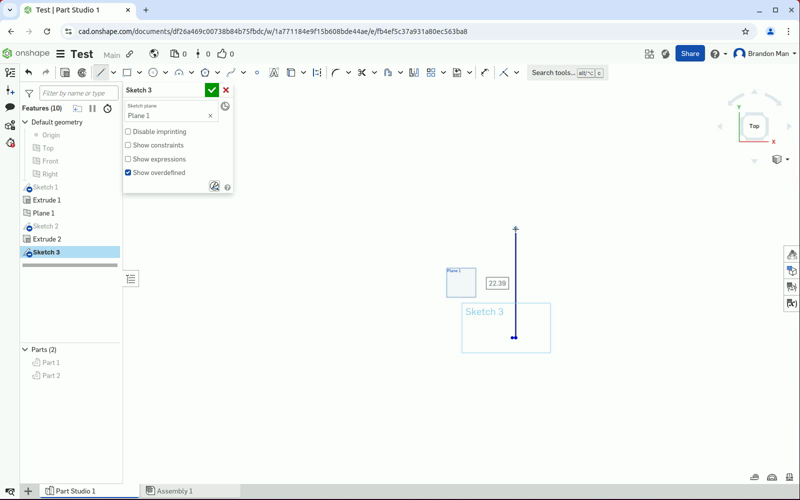
mouse_move(545, 228)
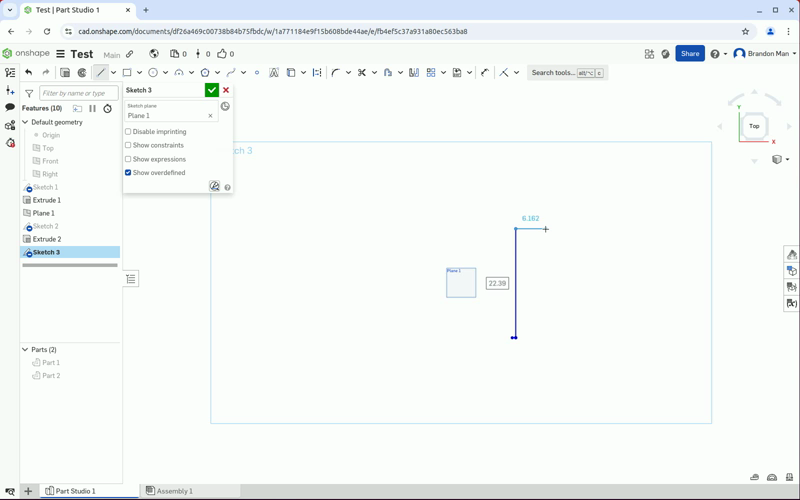
mouse_move(512, 228)
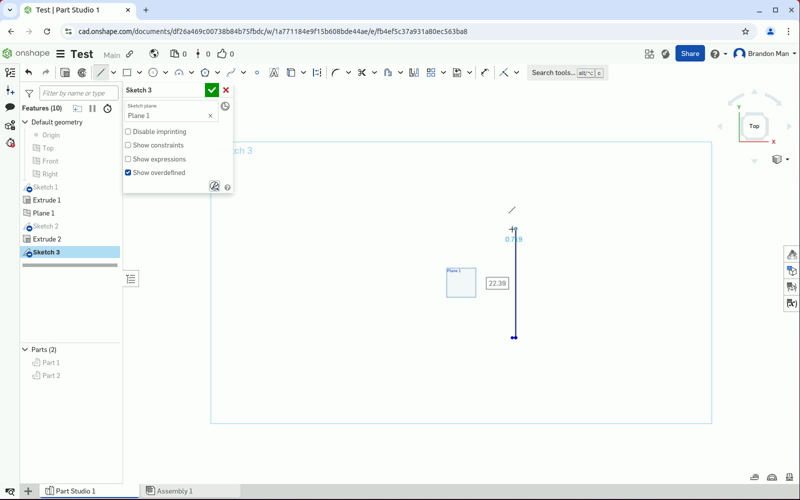
scroll(6)
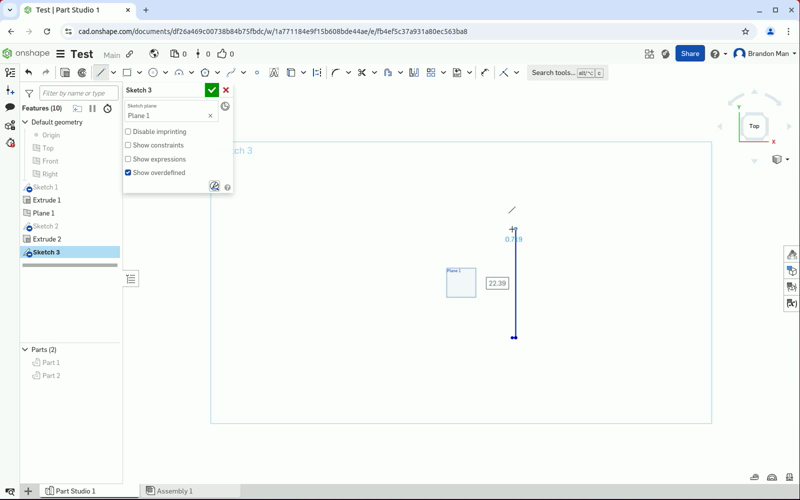
scroll(6)
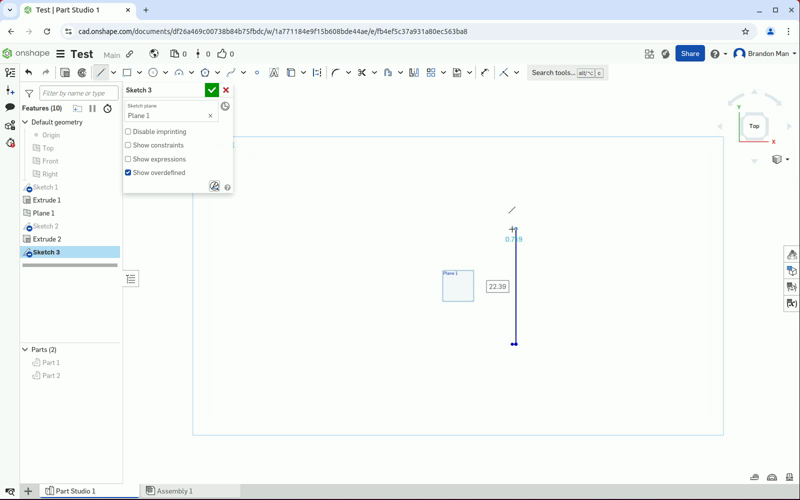
scroll(6)
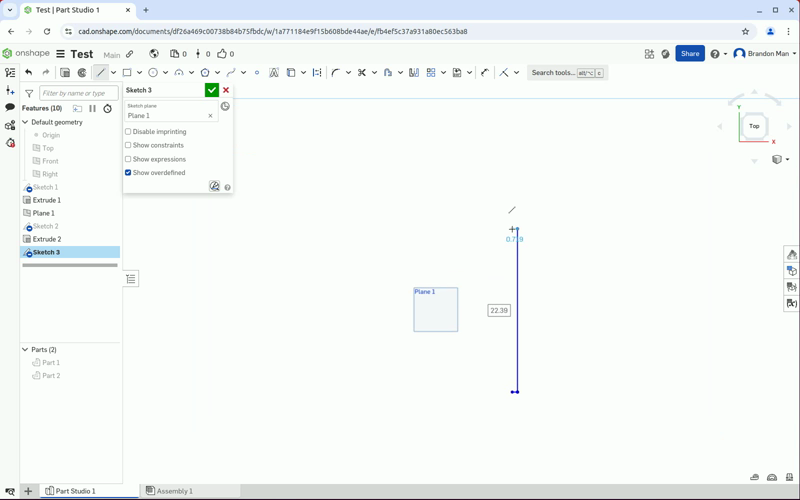
scroll(6)
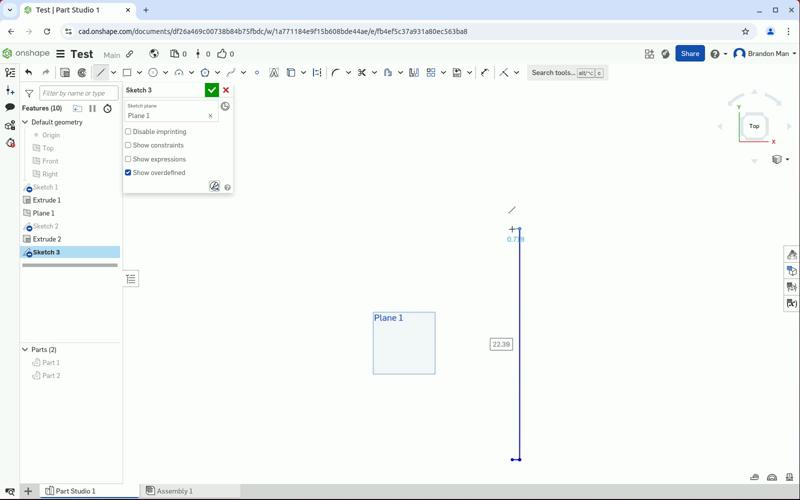
scroll(6)
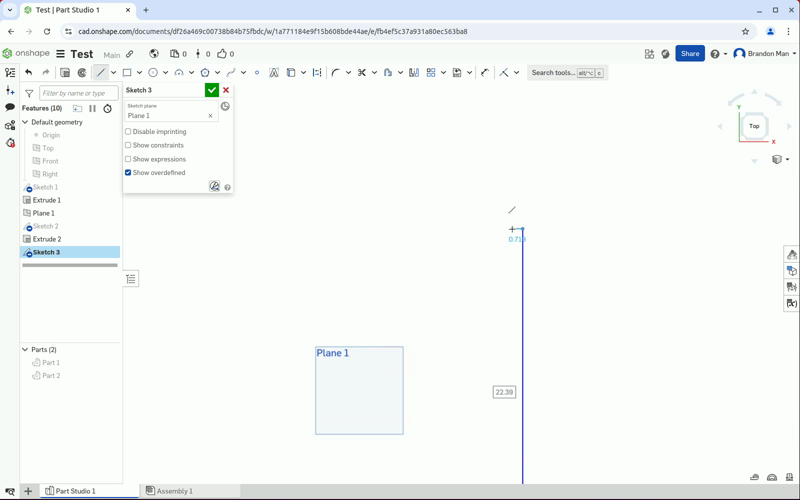
scroll(6)
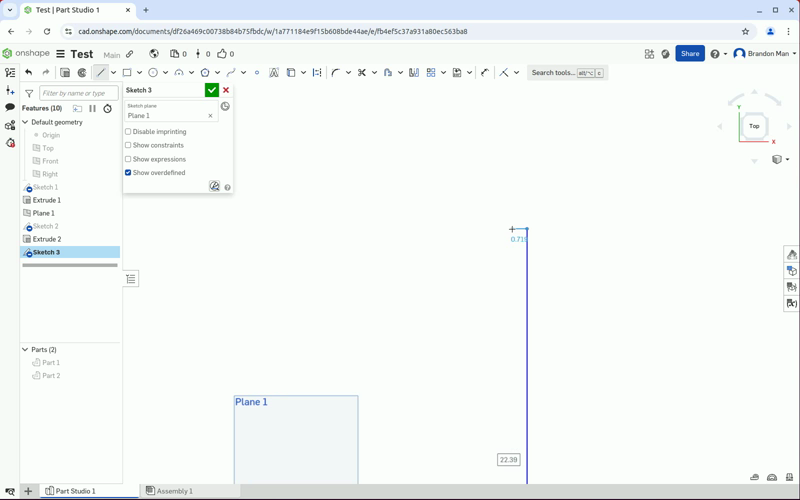
scroll(6)
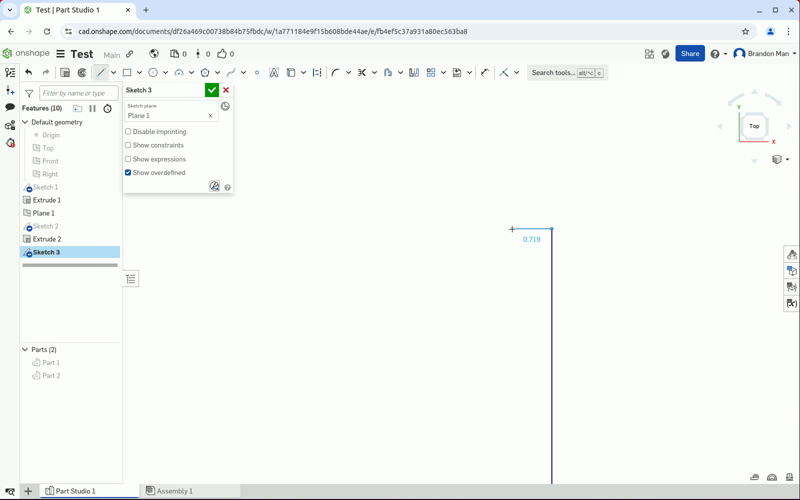
click(512, 228)
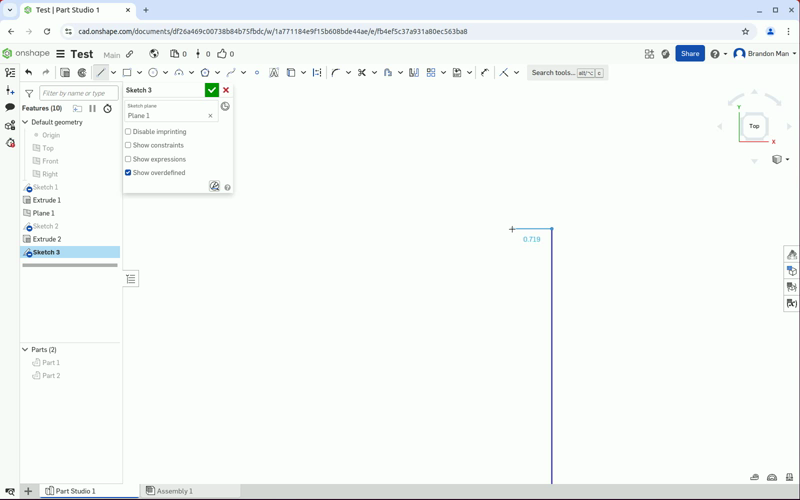
scroll(-6)
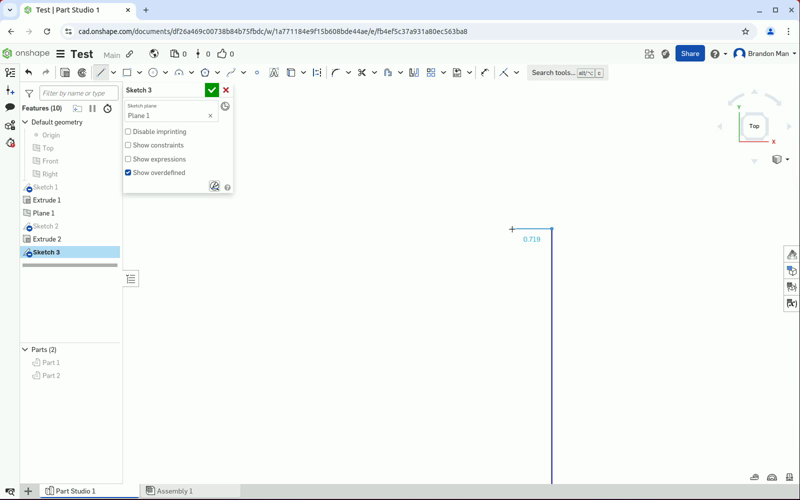
scroll(-6)
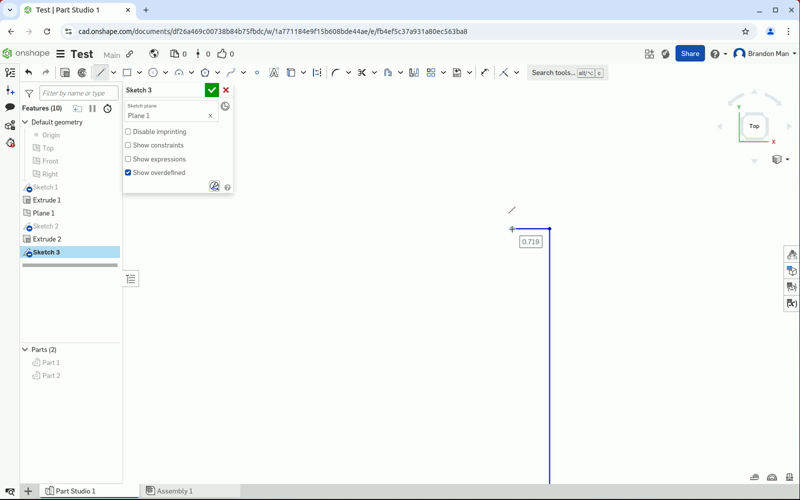
scroll(-6)
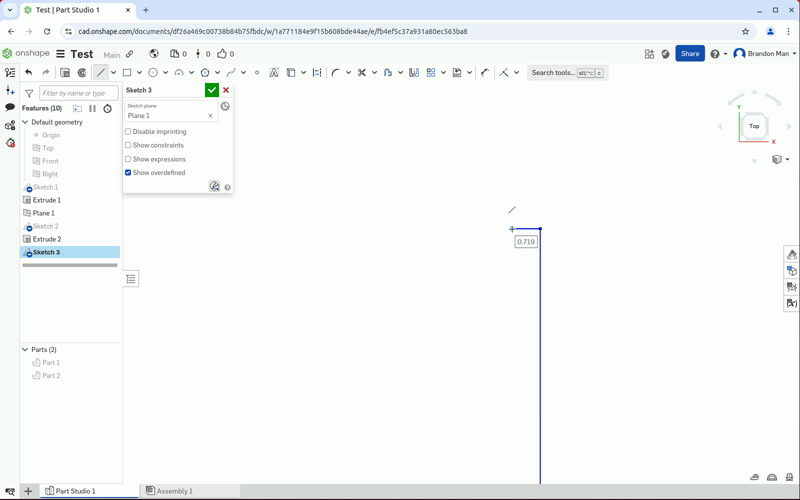
scroll(-6)
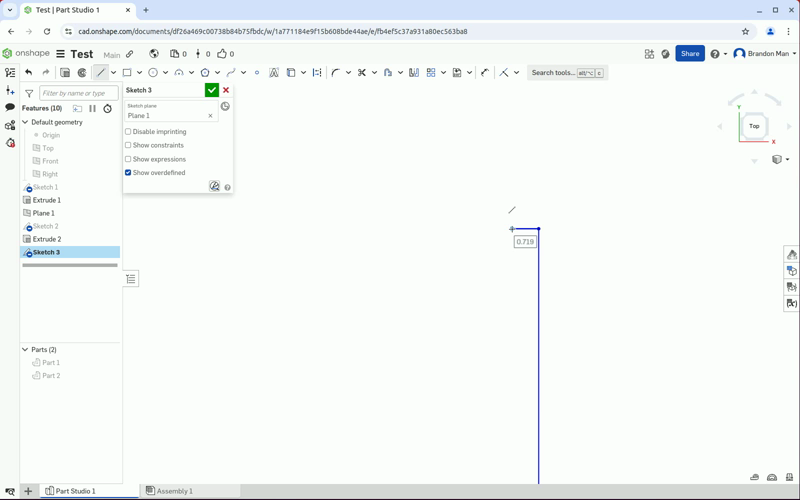
scroll(-6)
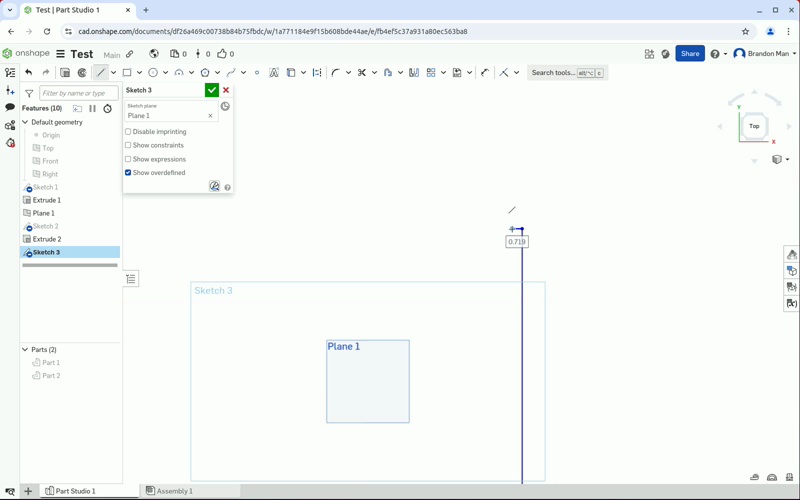
scroll(-6)
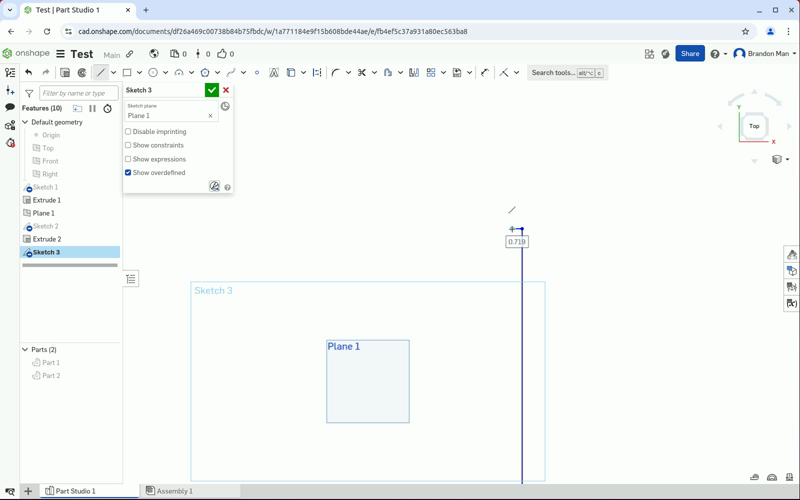
scroll(-6)
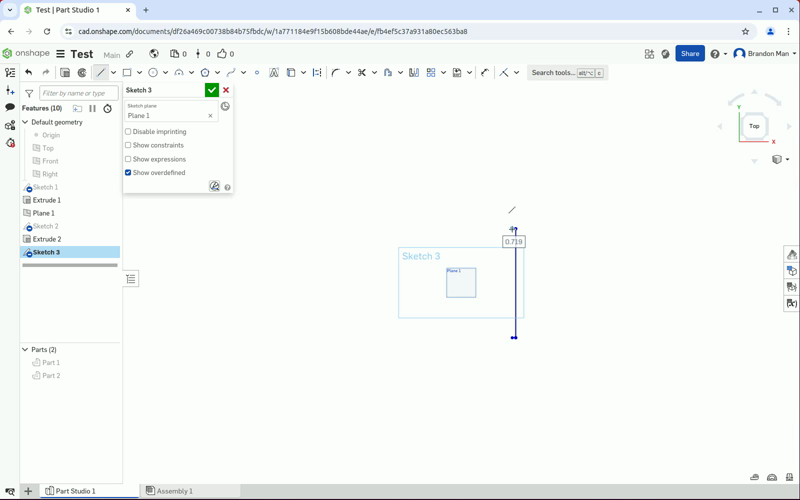
key_up(shift)
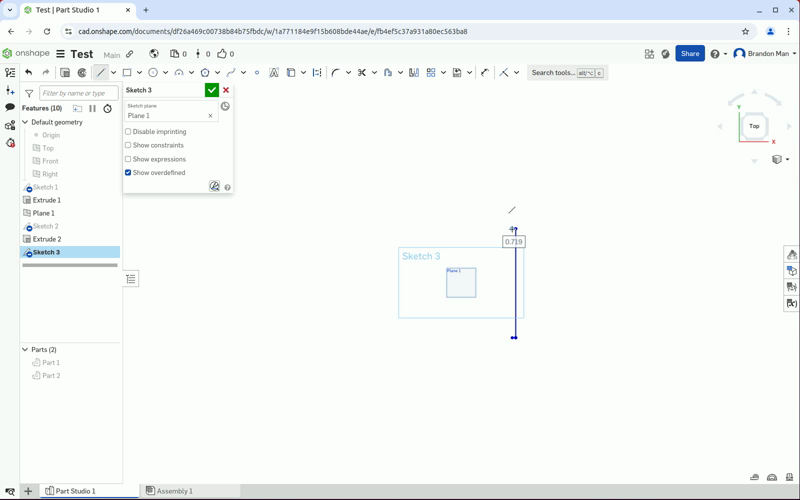
key_down(shift)
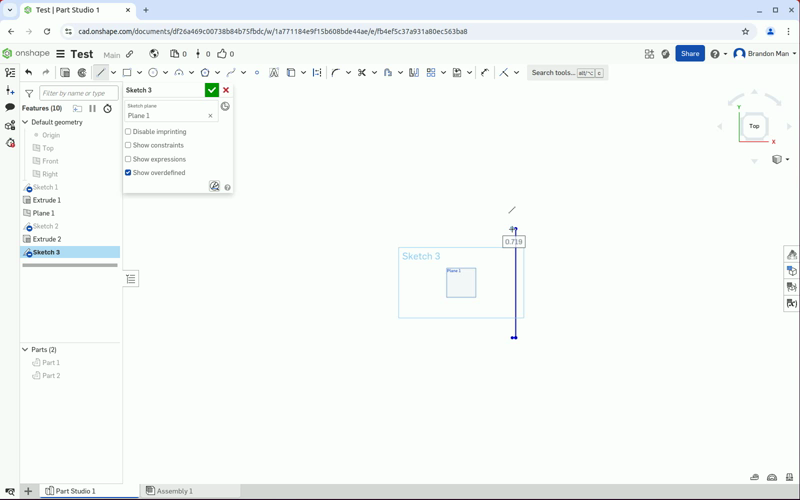
mouse_move(512, 337)
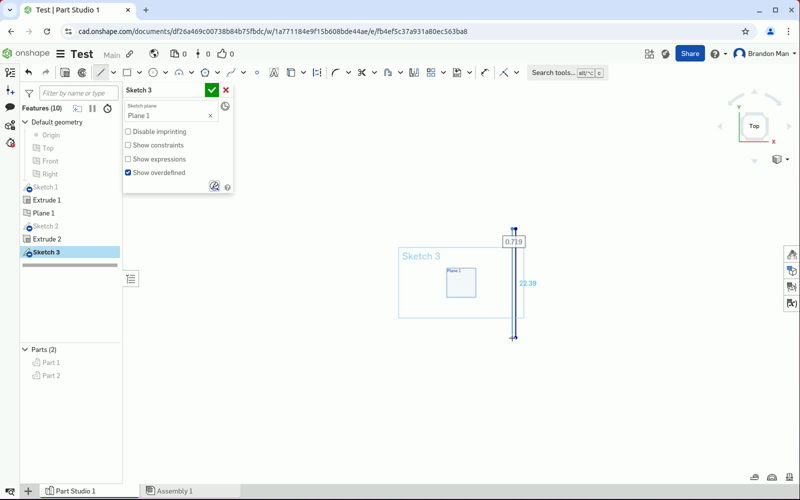
scroll(6)
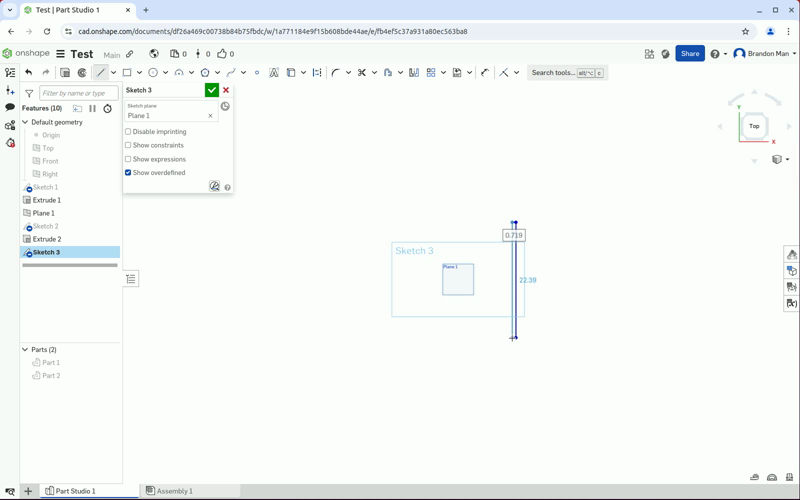
scroll(6)
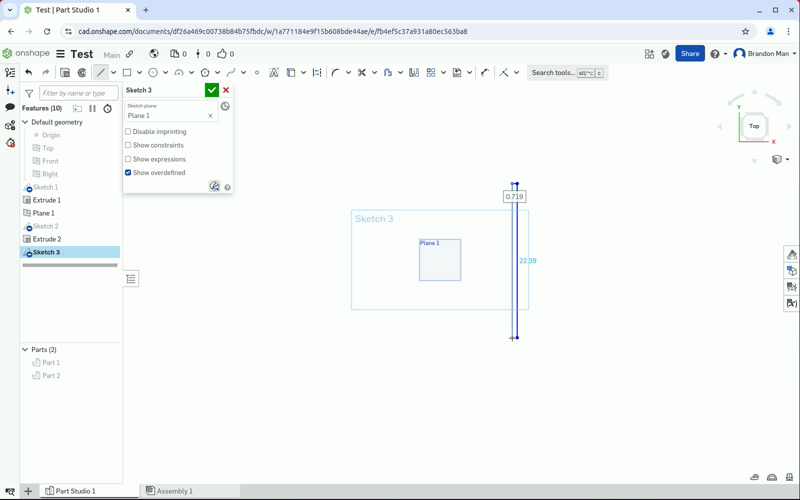
scroll(6)
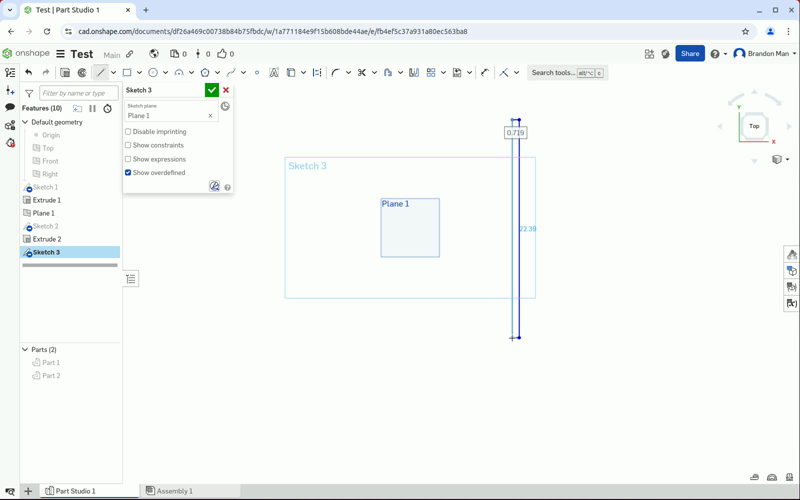
scroll(6)
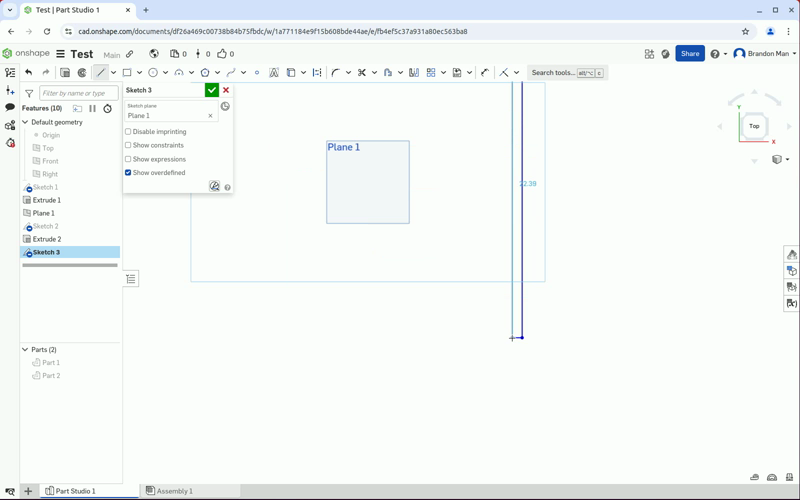
scroll(6)
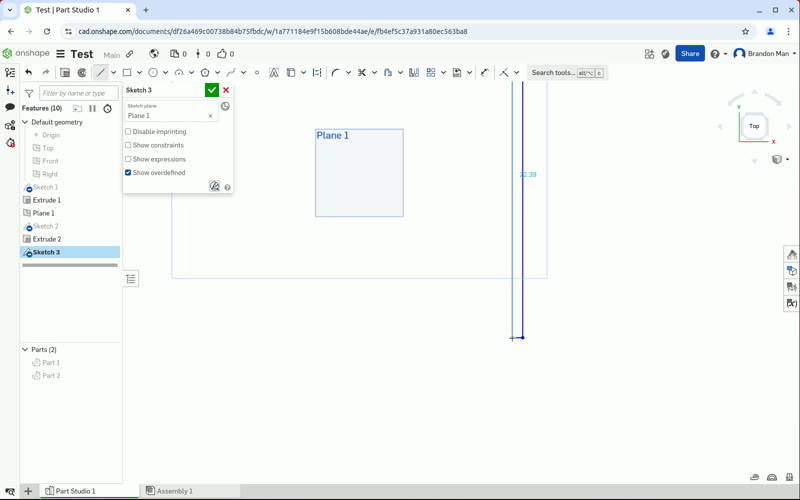
scroll(6)
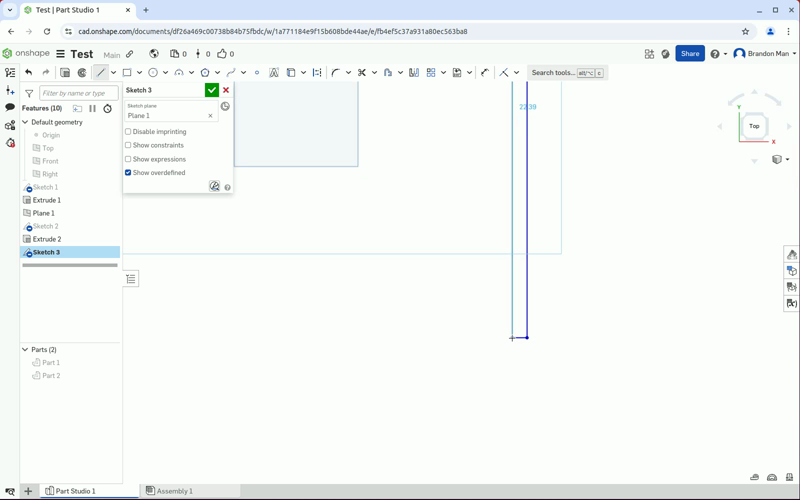
scroll(6)
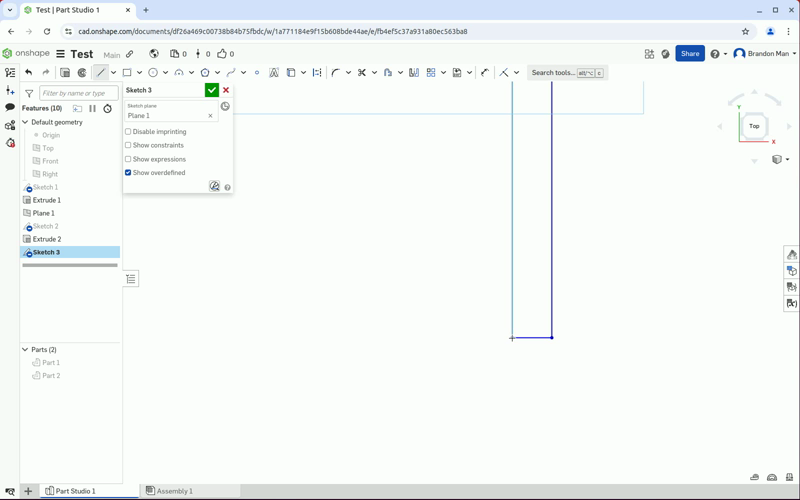
key_up(shift)
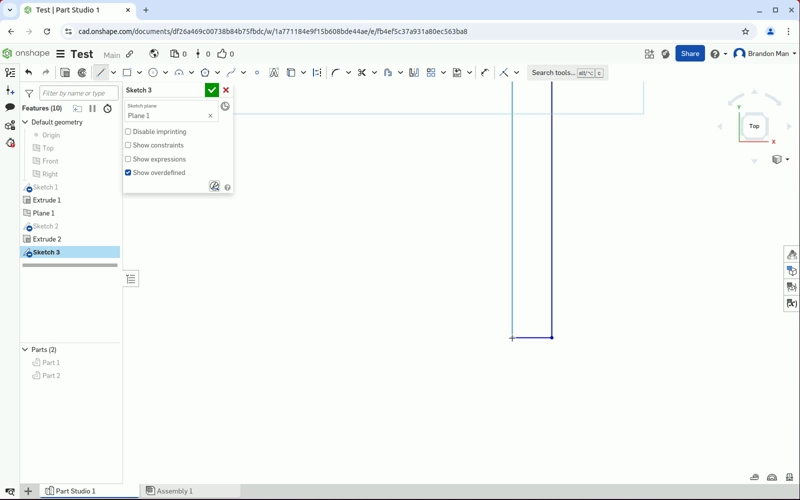
click(512, 337)
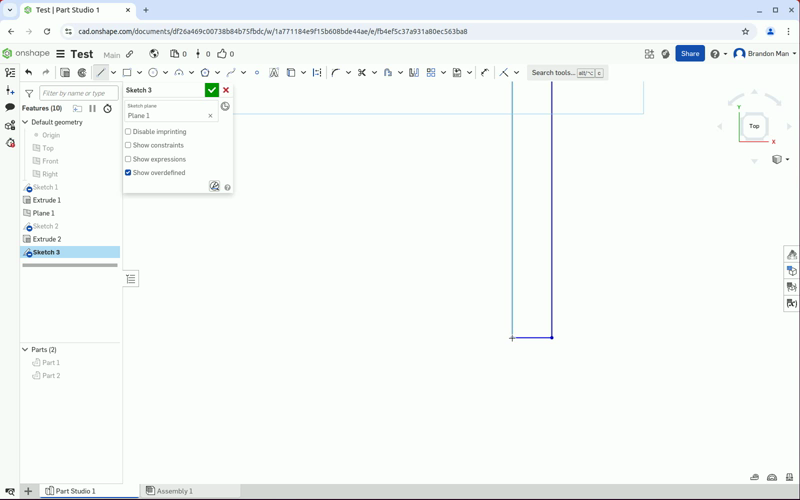
scroll(-6)
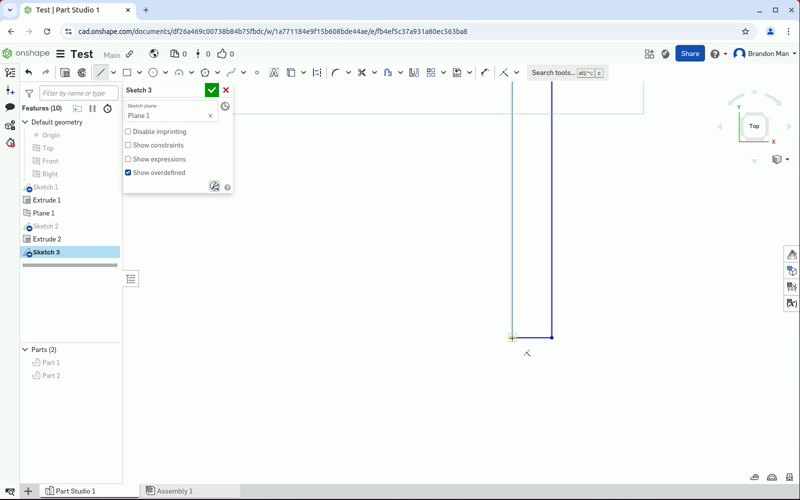
scroll(-6)
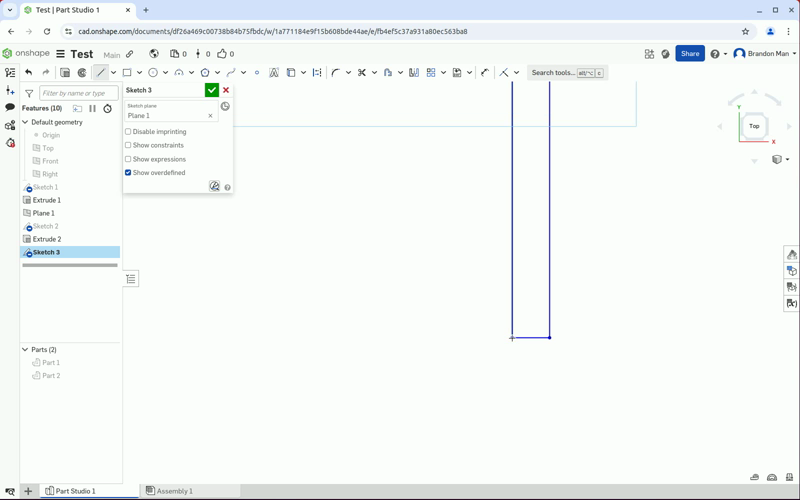
scroll(-6)
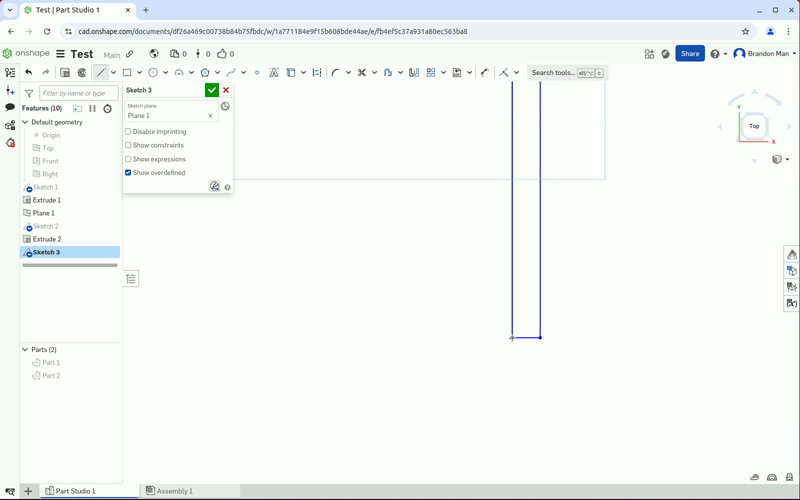
scroll(-6)
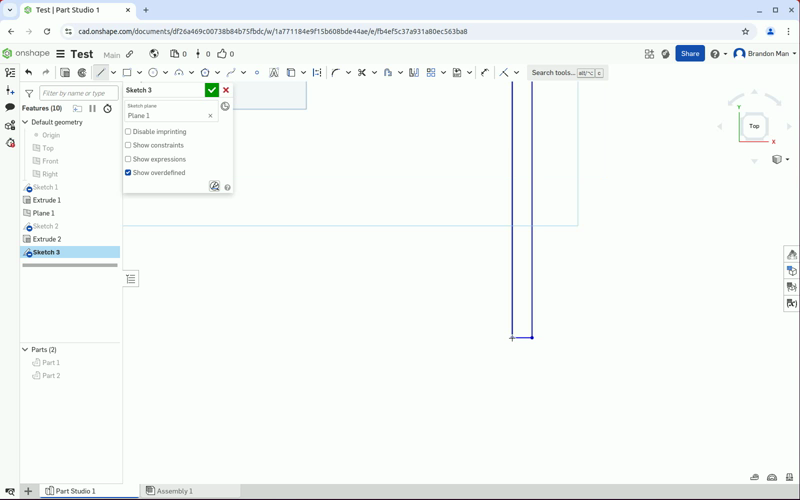
scroll(-6)
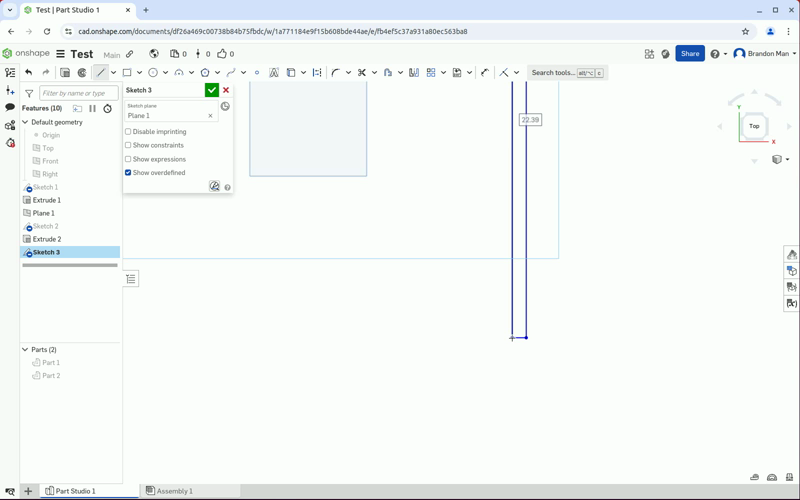
scroll(-6)
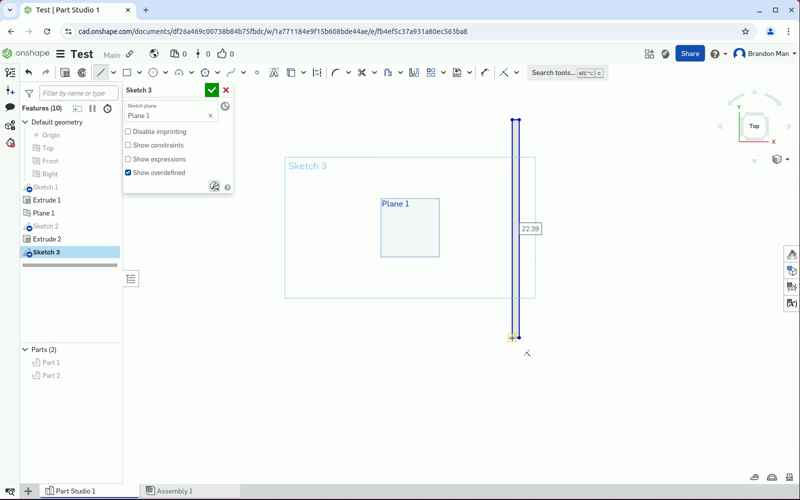
scroll(-6)
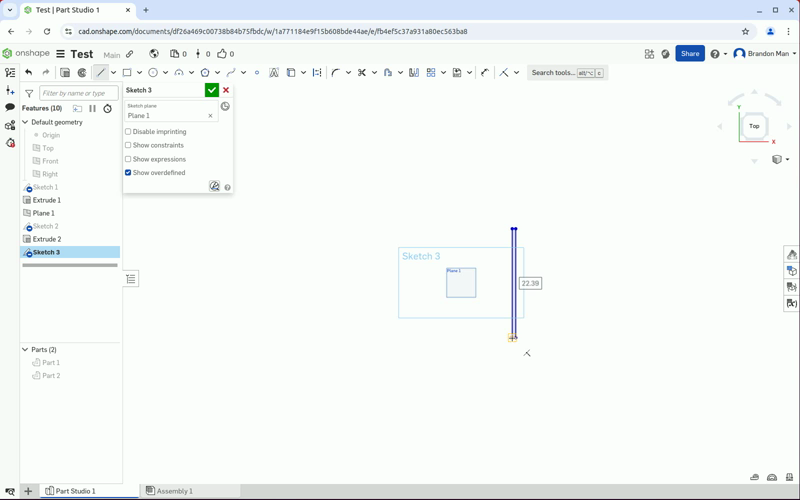
key(esc)
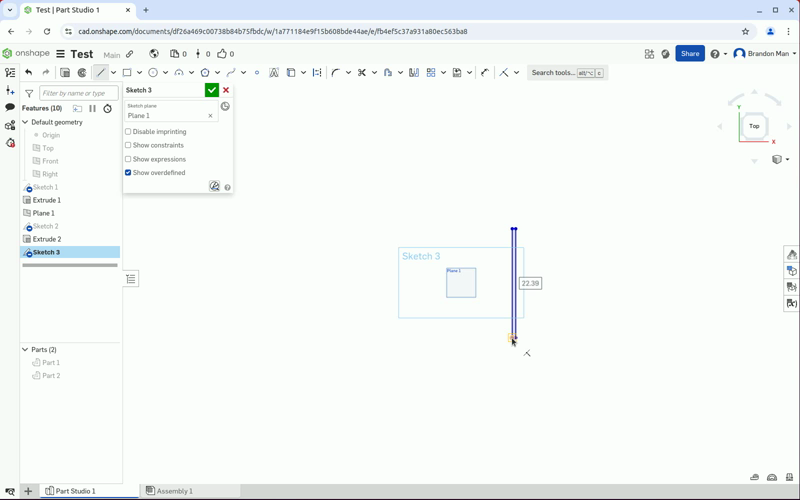
mouse_move(512, 296)
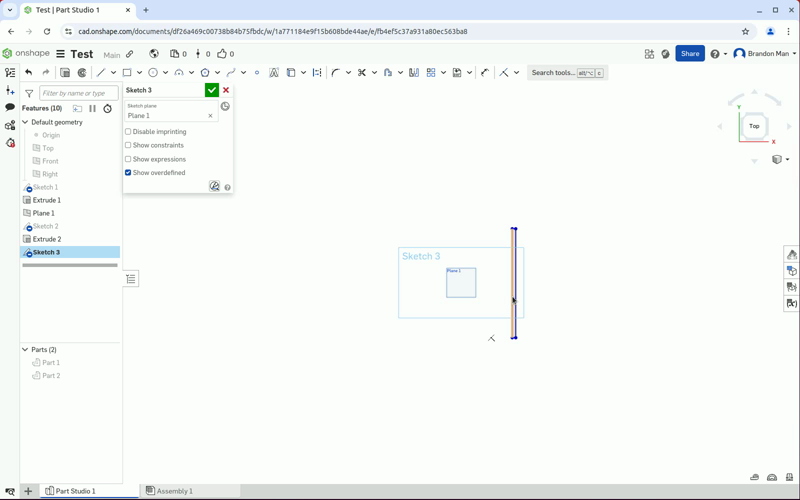
scroll(6)
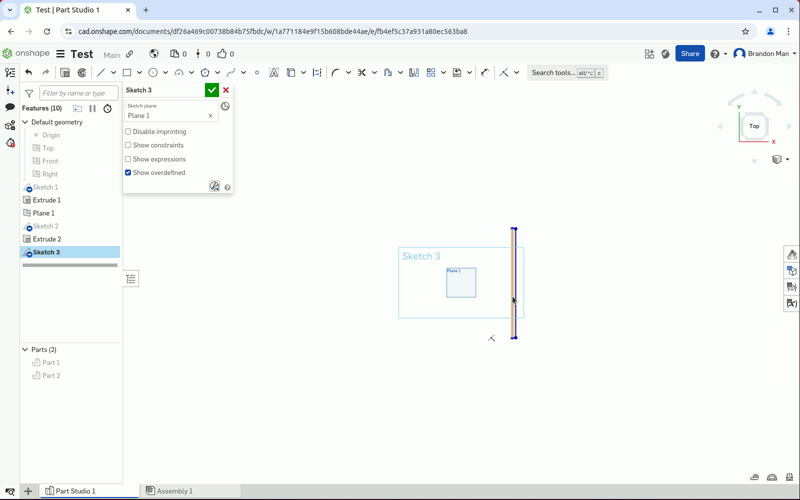
scroll(6)
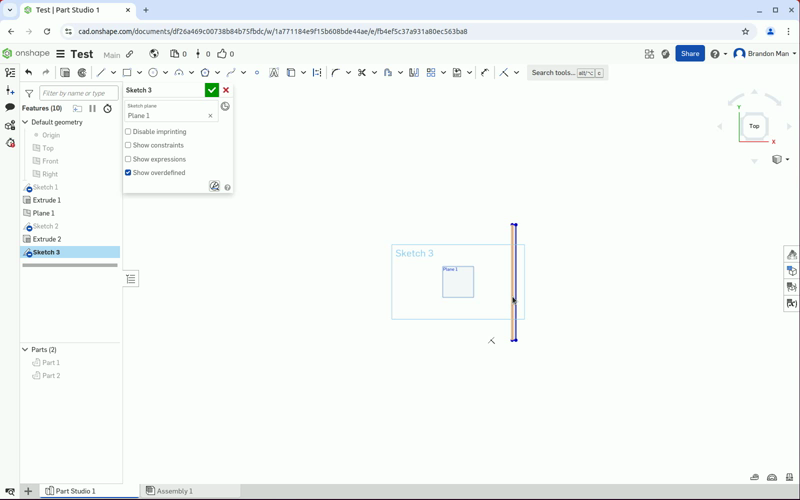
scroll(6)
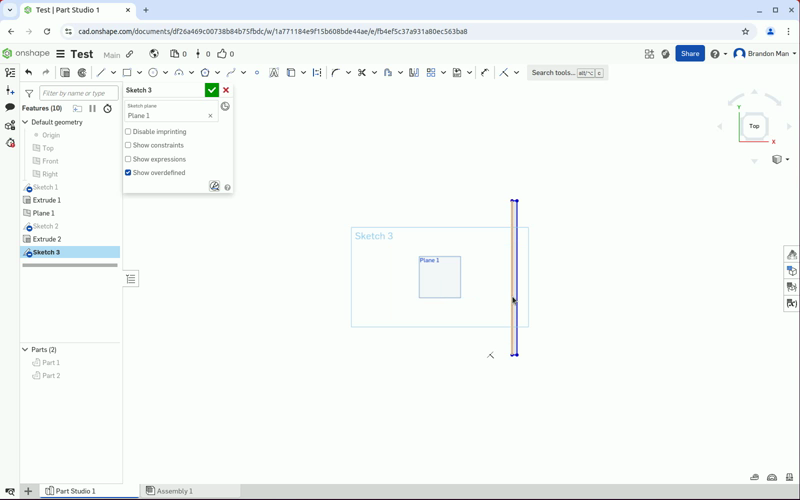
scroll(6)
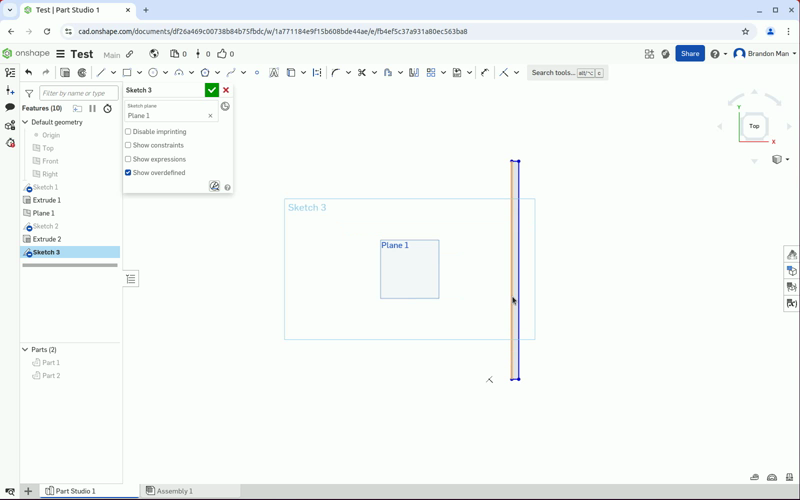
scroll(6)
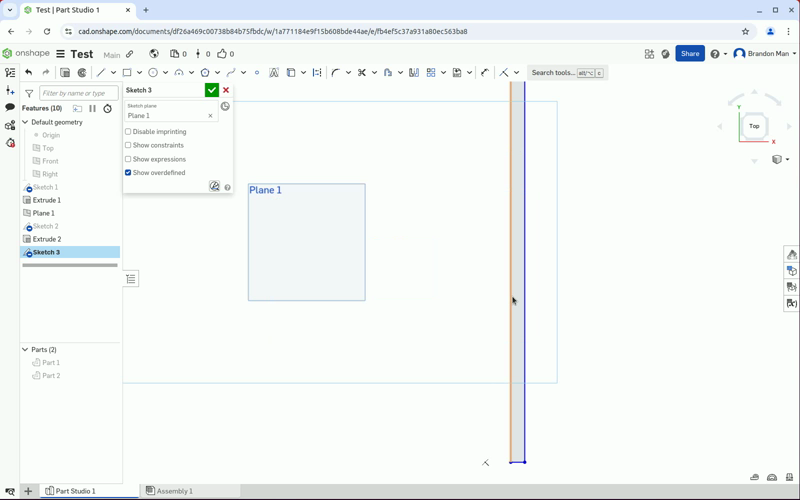
scroll(6)
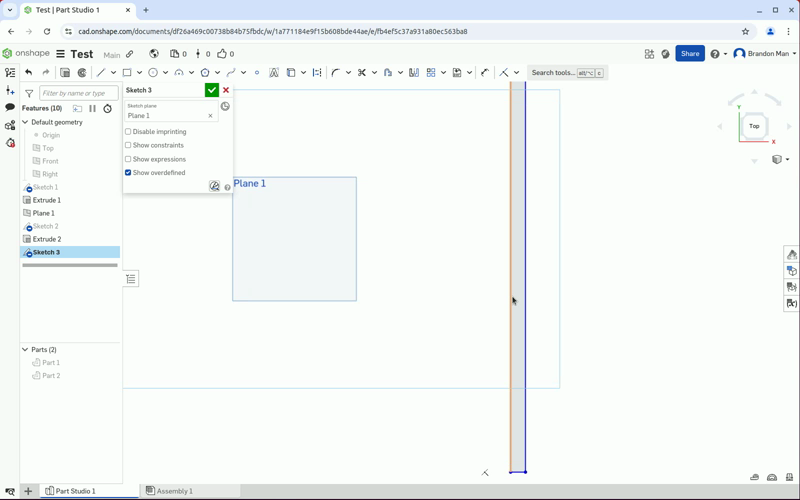
scroll(6)
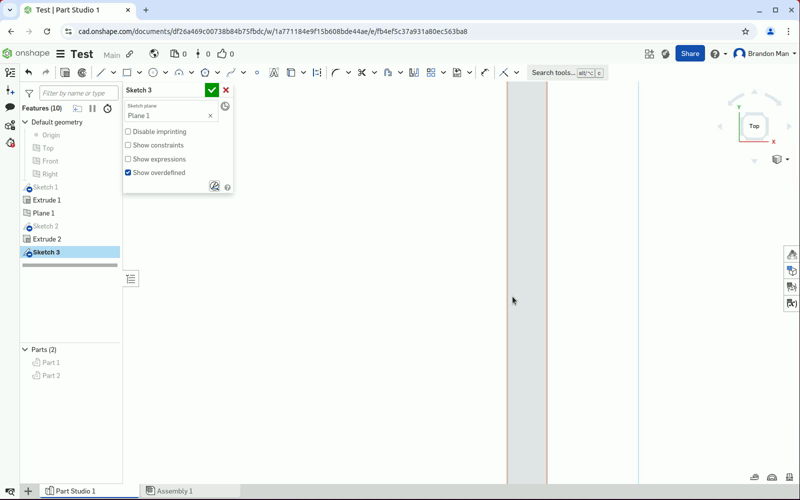
click(512, 296)
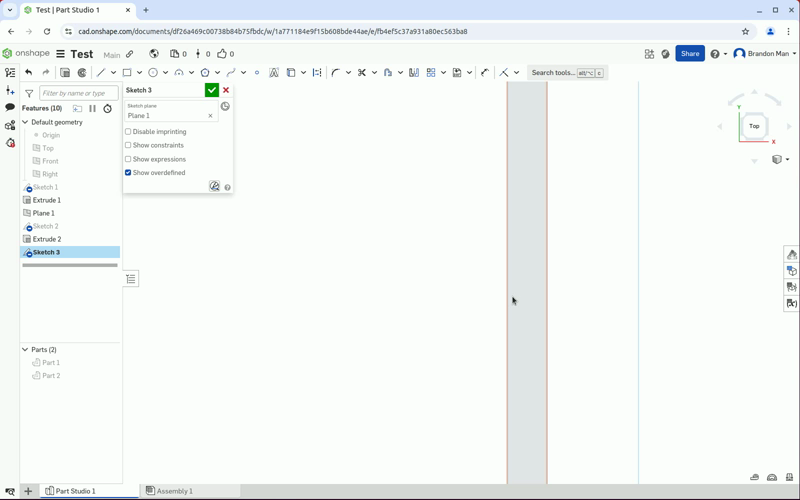
scroll(-6)
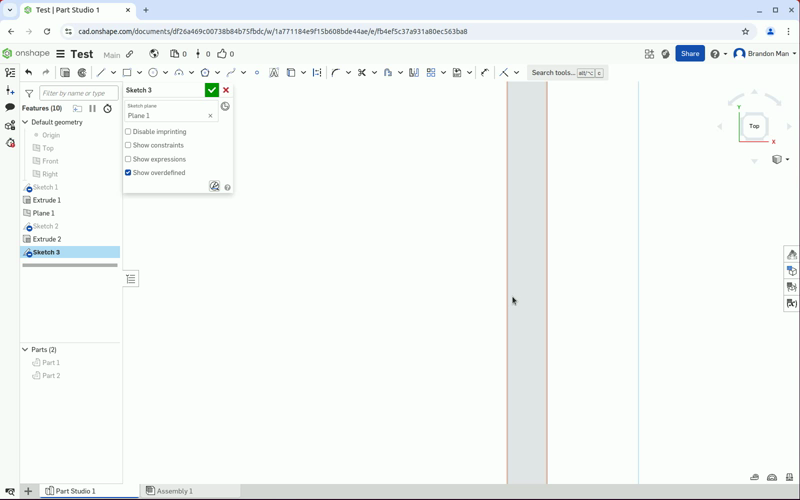
scroll(-6)
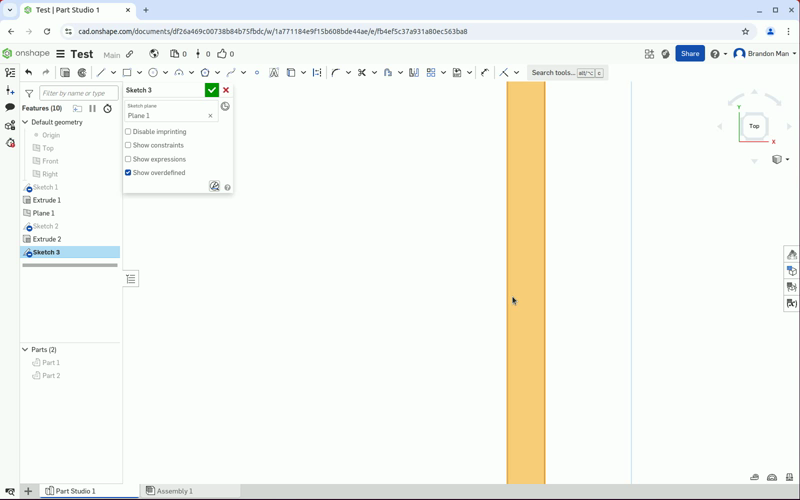
scroll(-6)
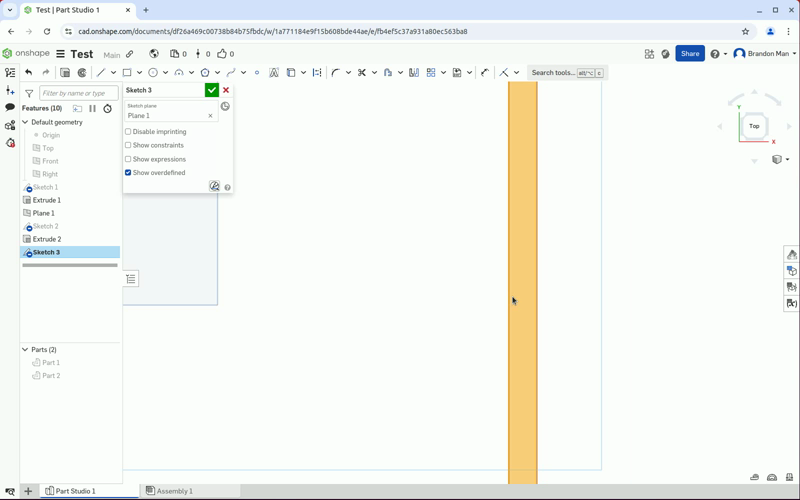
scroll(-6)
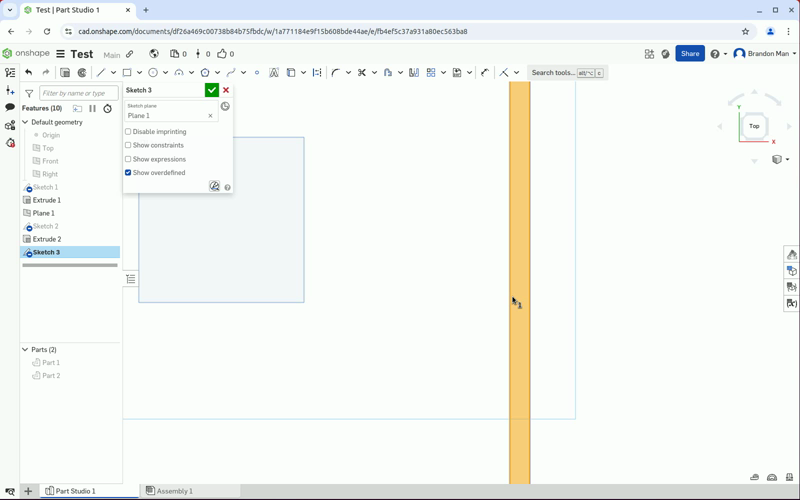
scroll(-6)
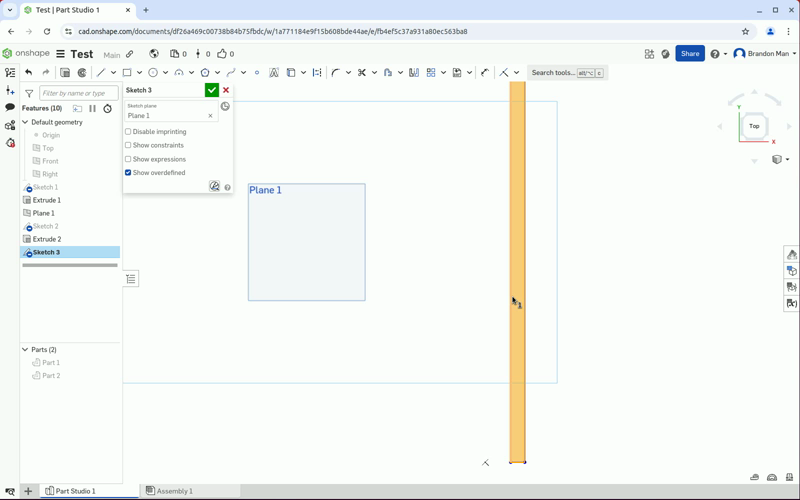
scroll(-6)
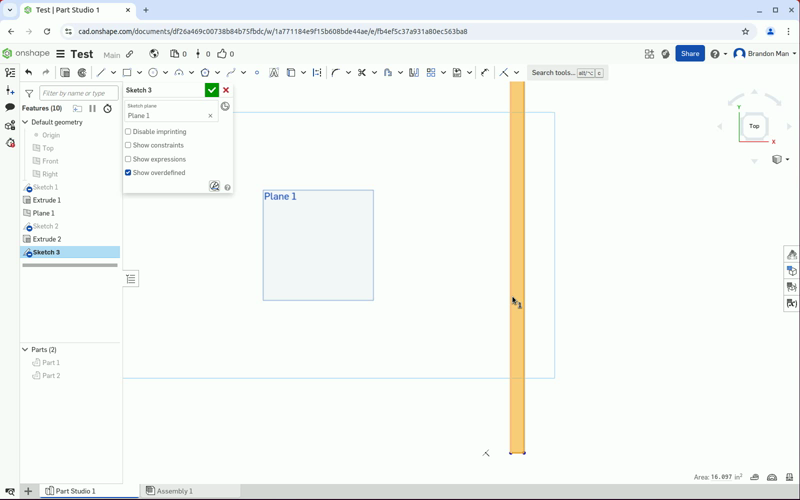
scroll(-6)
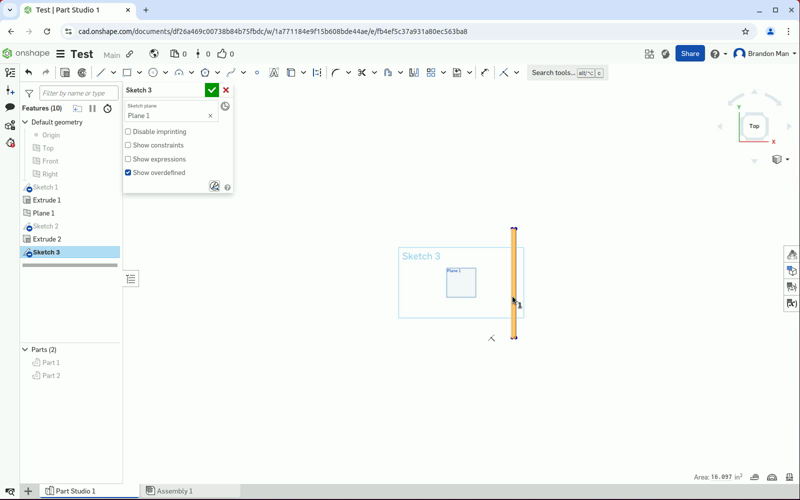
mouse_move(73, 352)
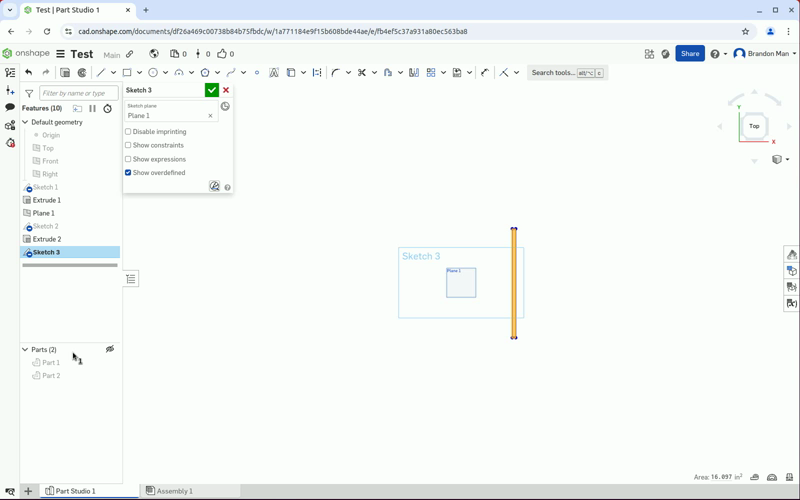
key(shift+y)
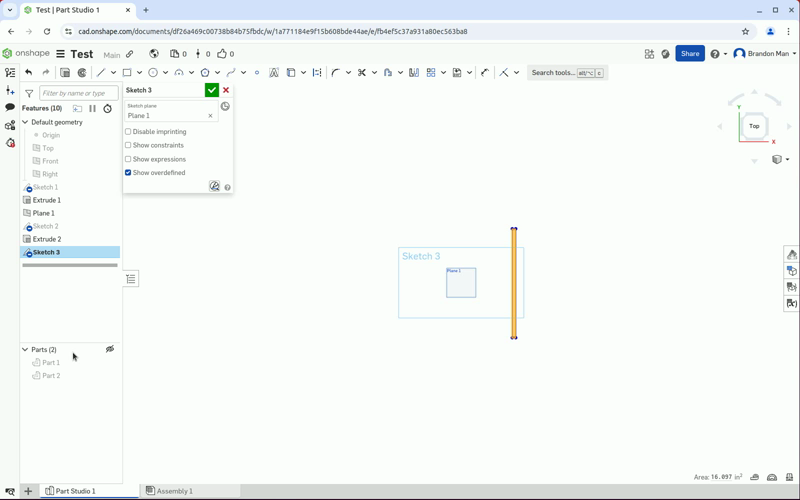
key(shift+e)
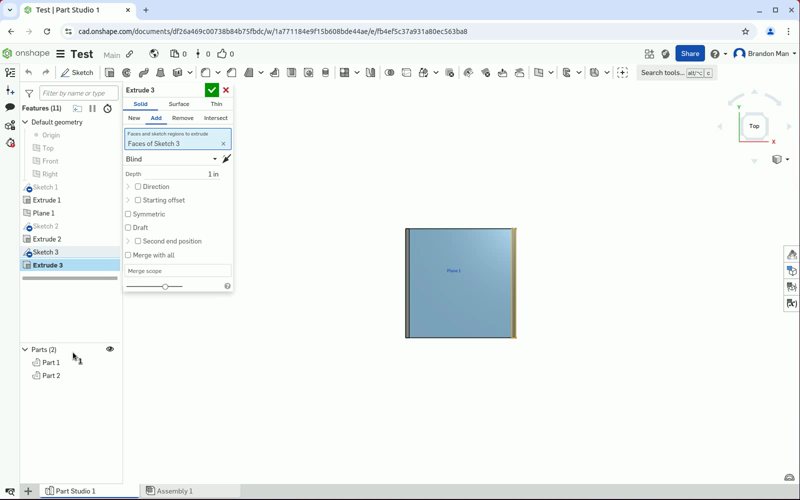
mouse_move(143, 106)
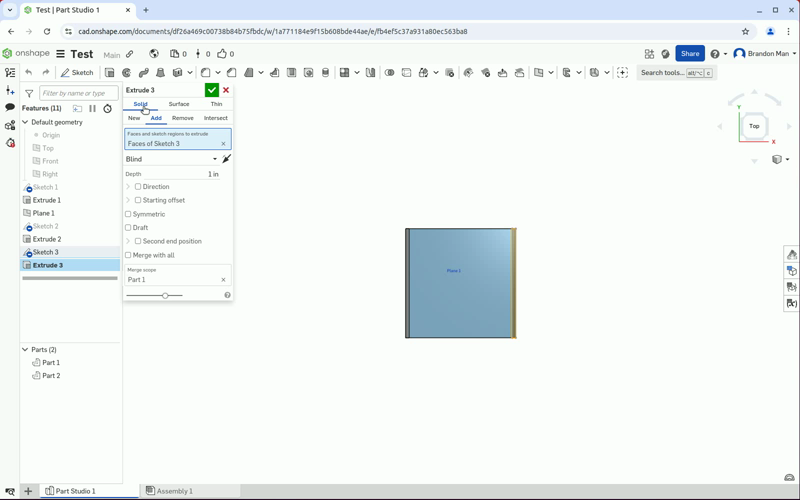
click(143, 106)
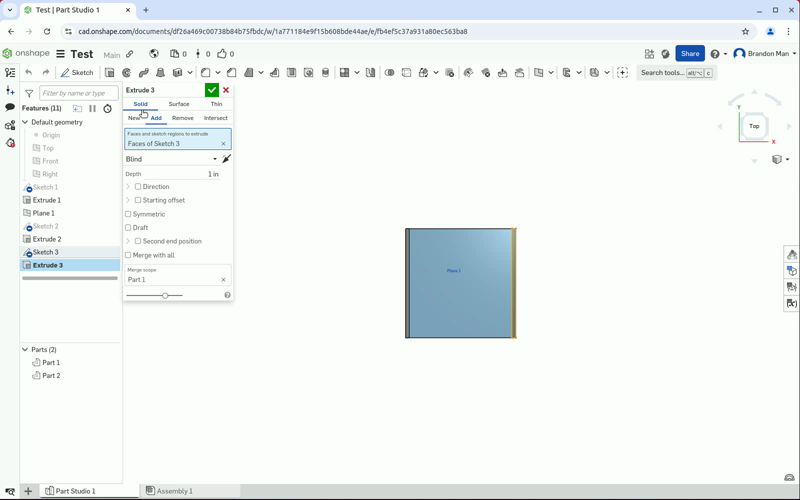
mouse_move(137, 120)
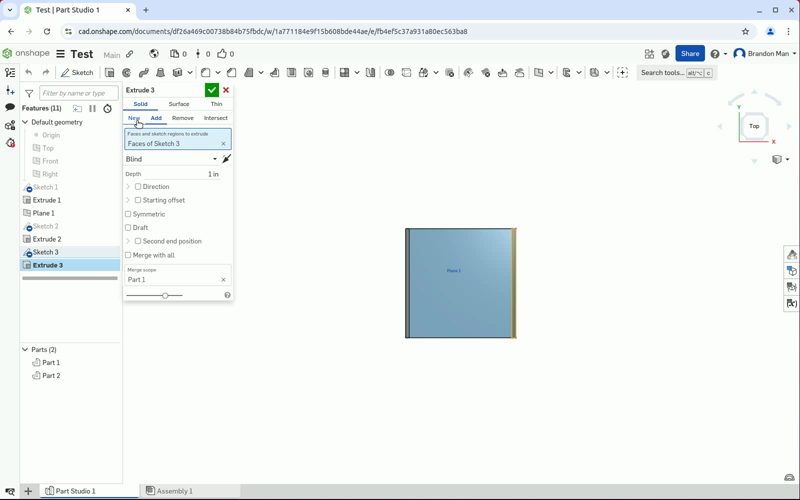
click(137, 120)
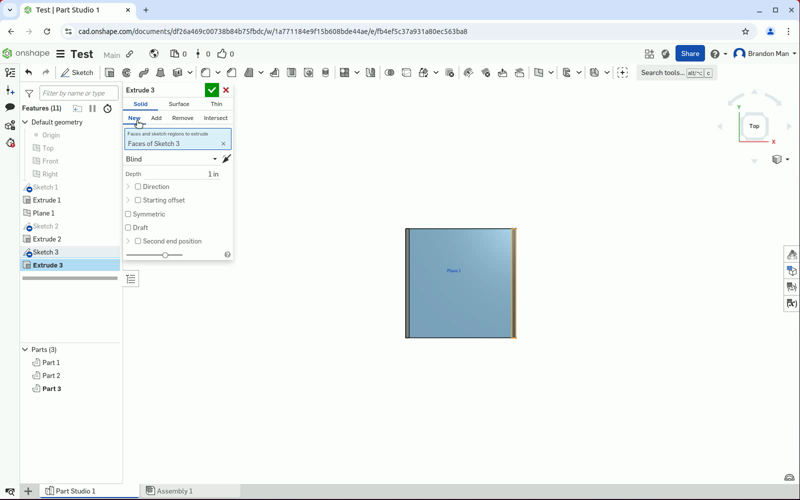
key(tab, 4)
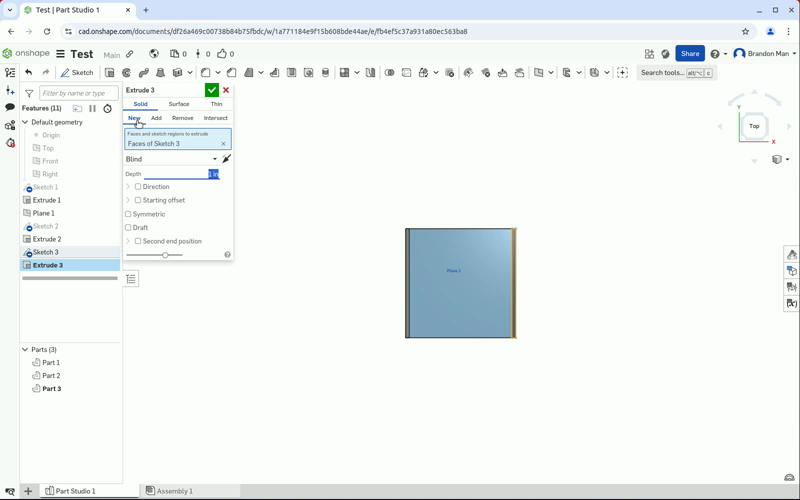
text(22.386)
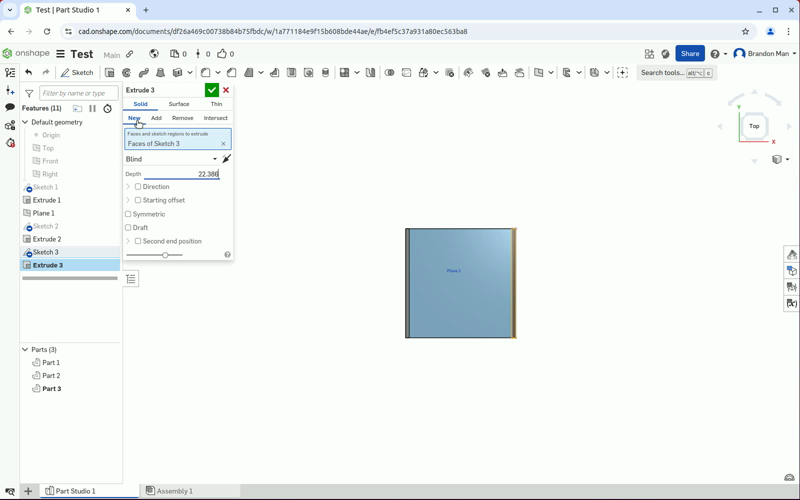
key(enter)
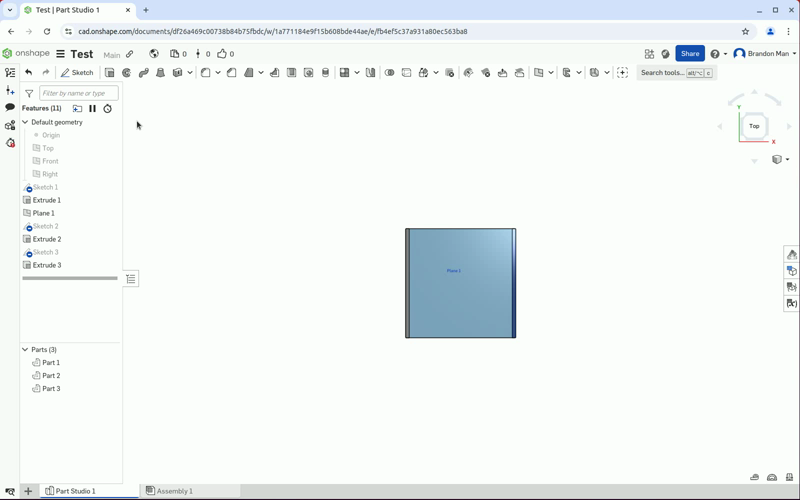
key(shift+h)
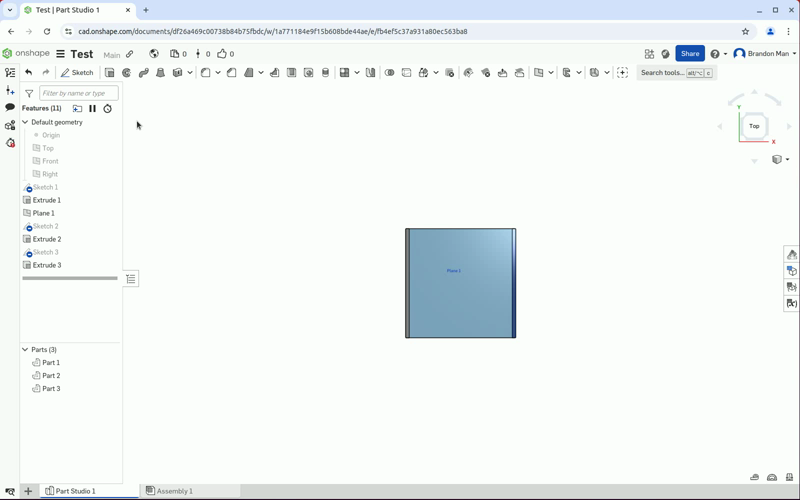
key(shift+h)
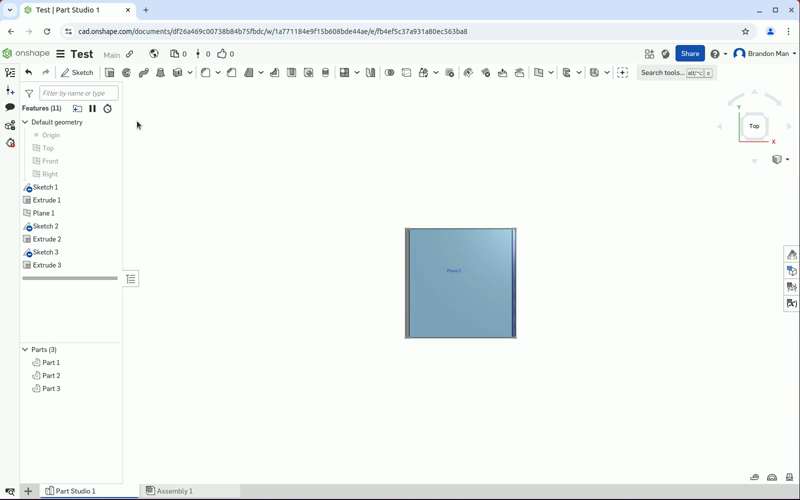
key(shift+7)
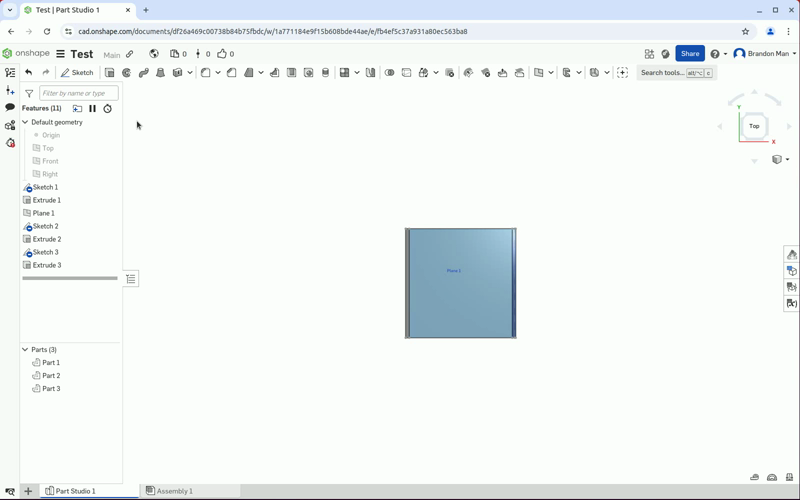
key(up, 3)
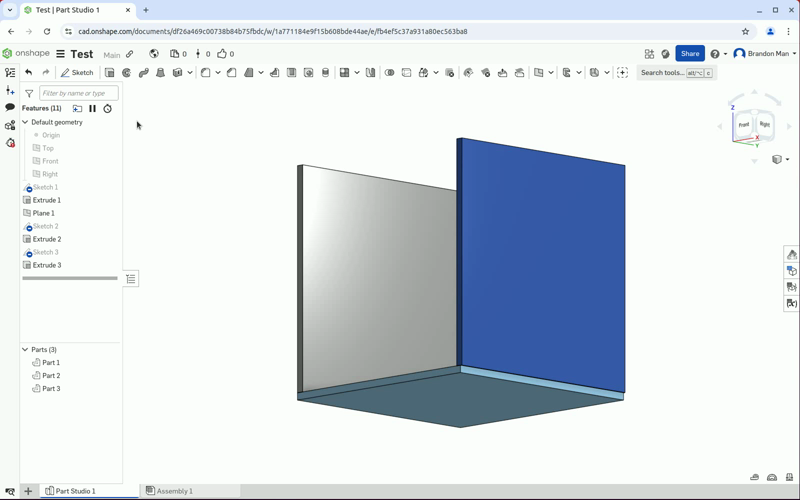
key(left, 3)
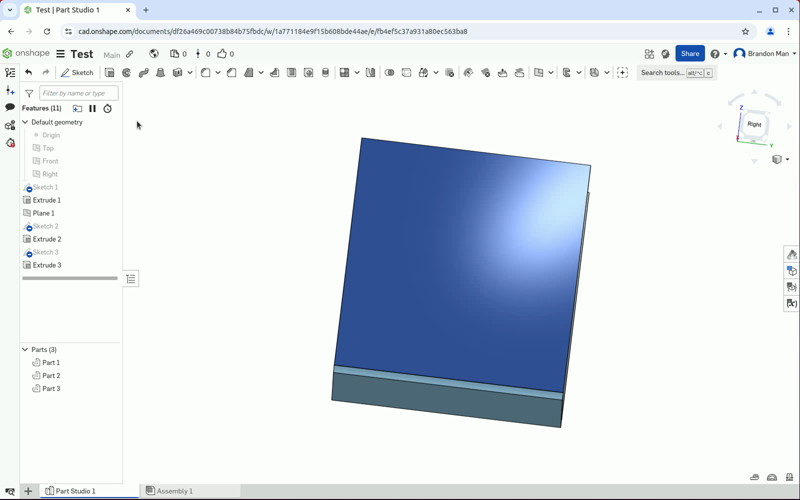
key(right, 3)
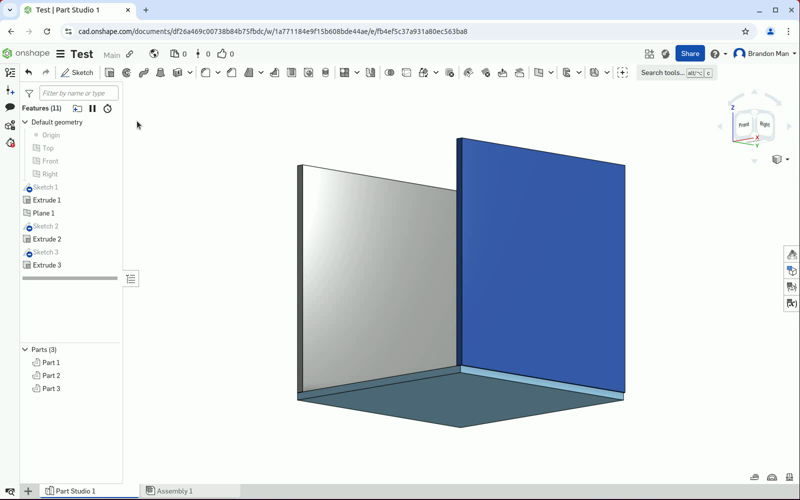
key(down, 3)
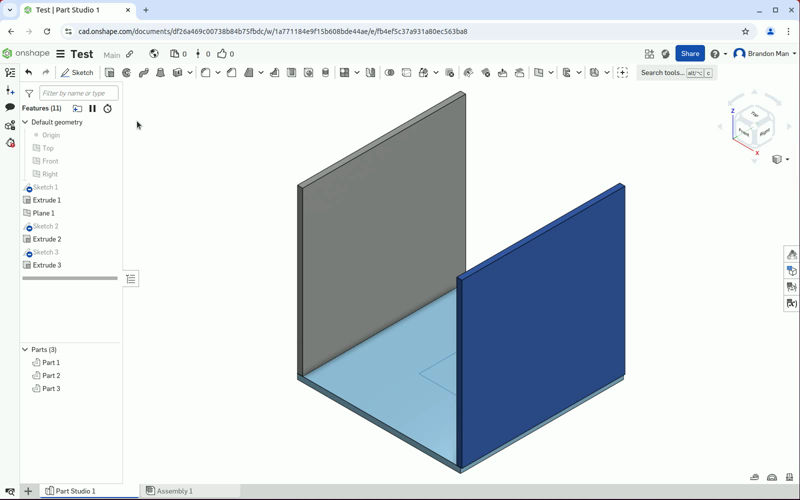
mouse_move(73, 189)
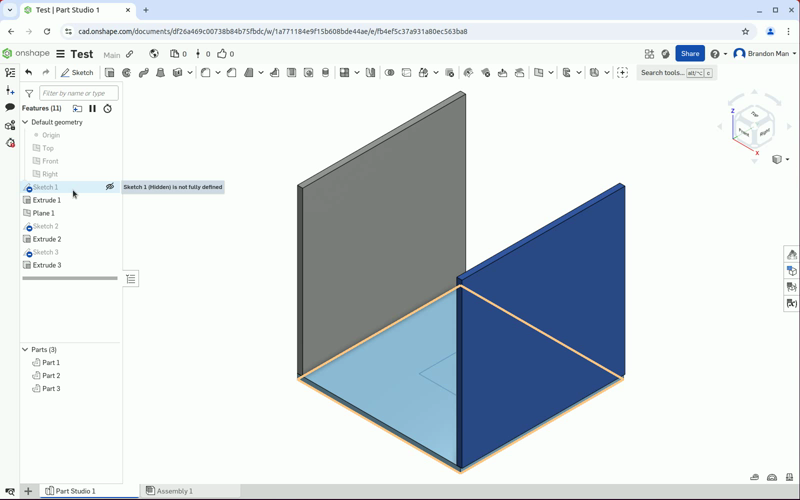
click(73, 189)